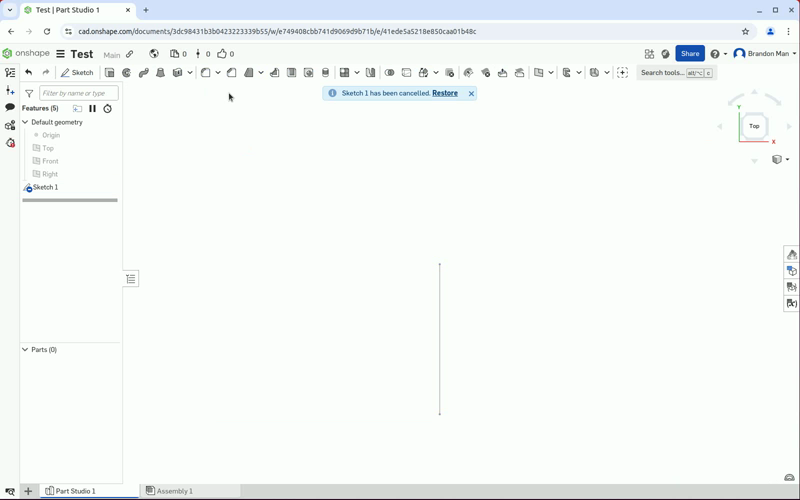
key(shift+h)
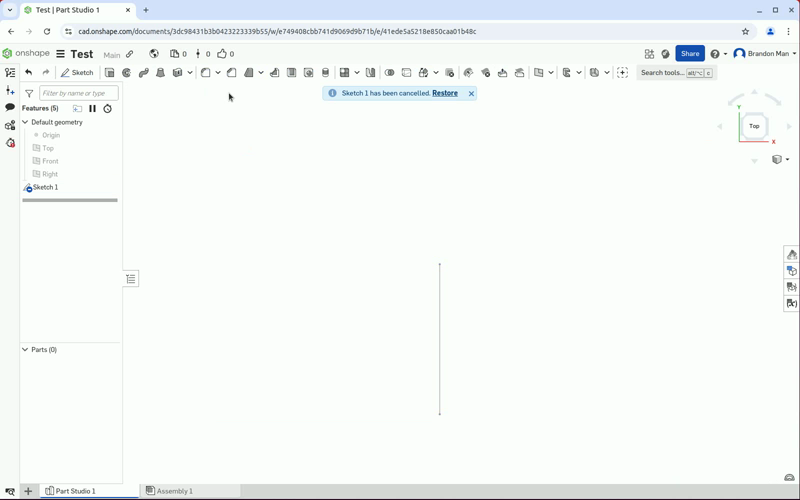
key(shift+s)
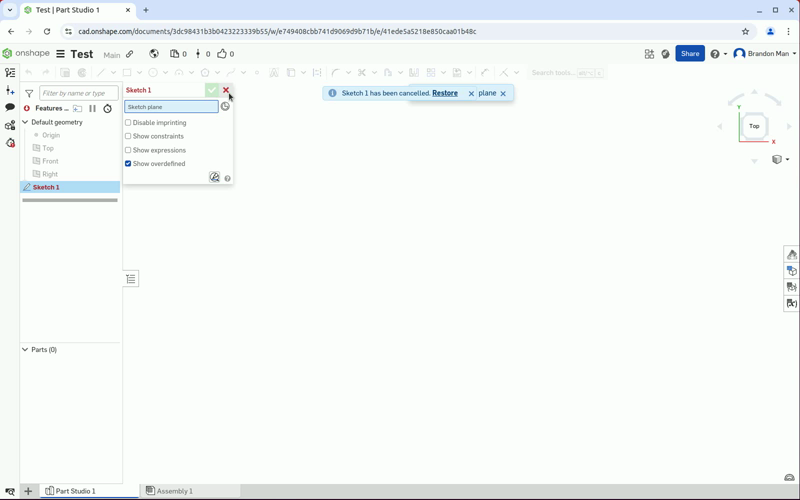
mouse_move(73, 150)
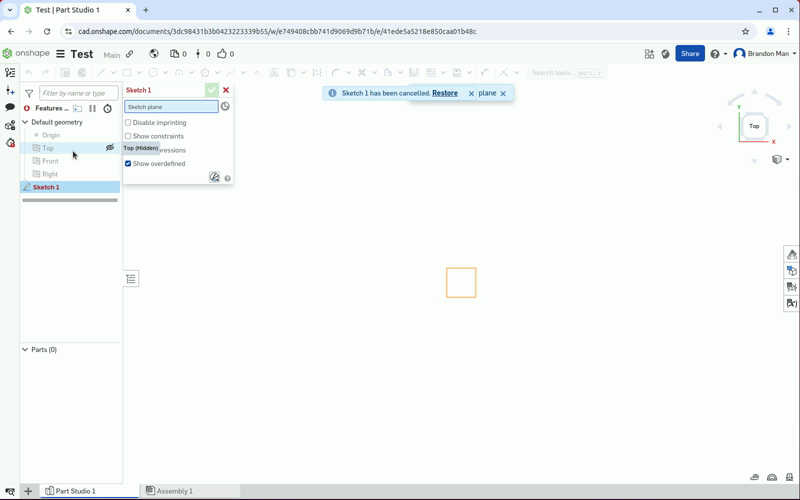
click(73, 150)
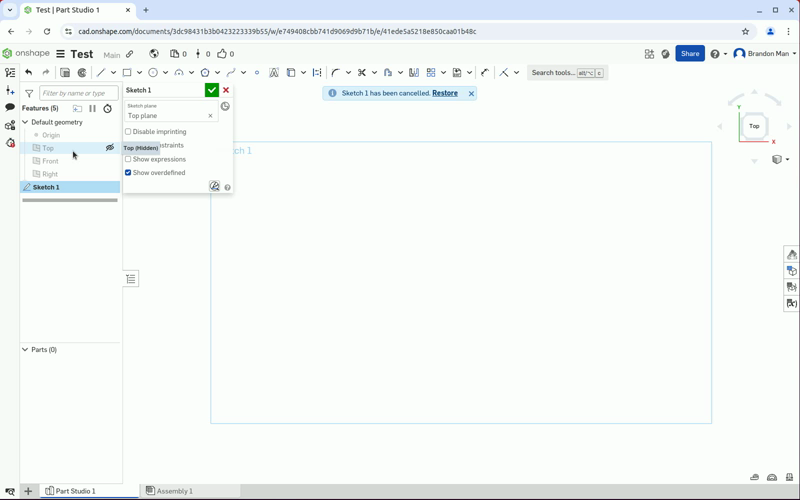
mouse_move(73, 352)
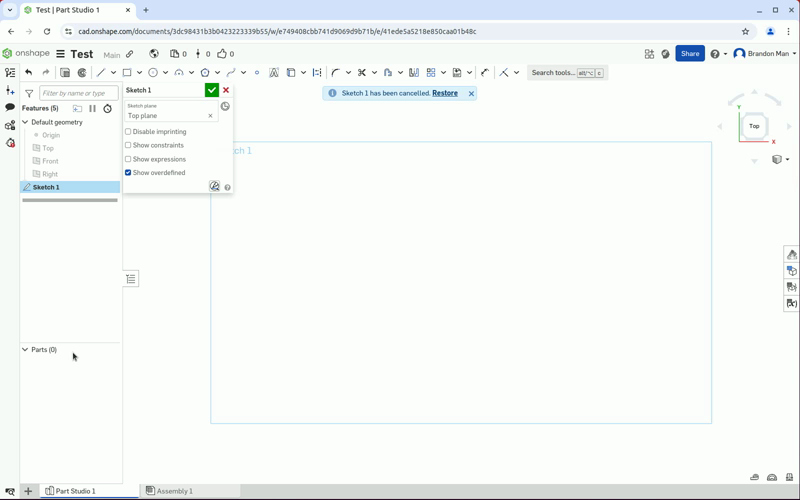
key(y)
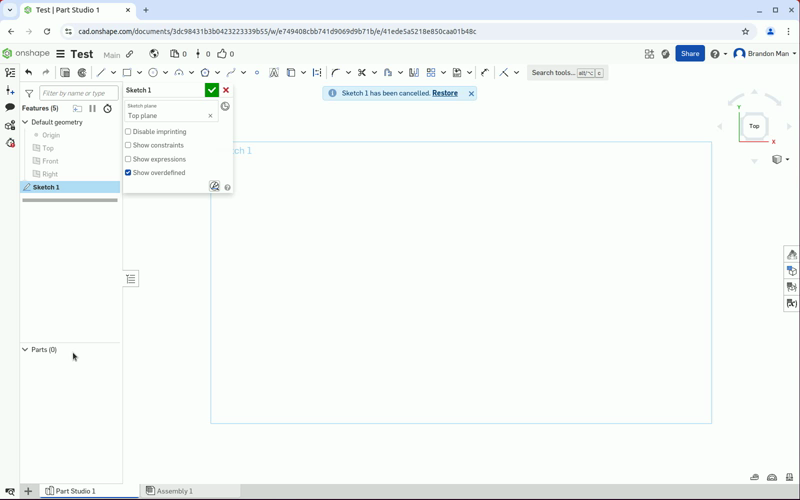
key(c)
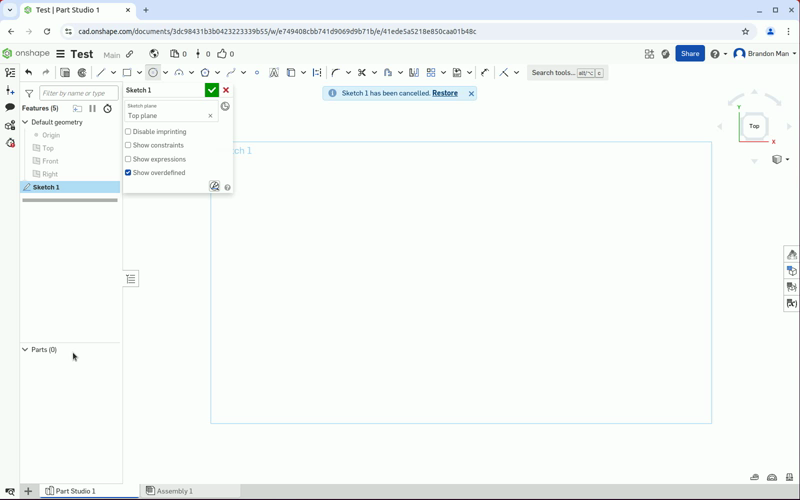
key_down(shift)
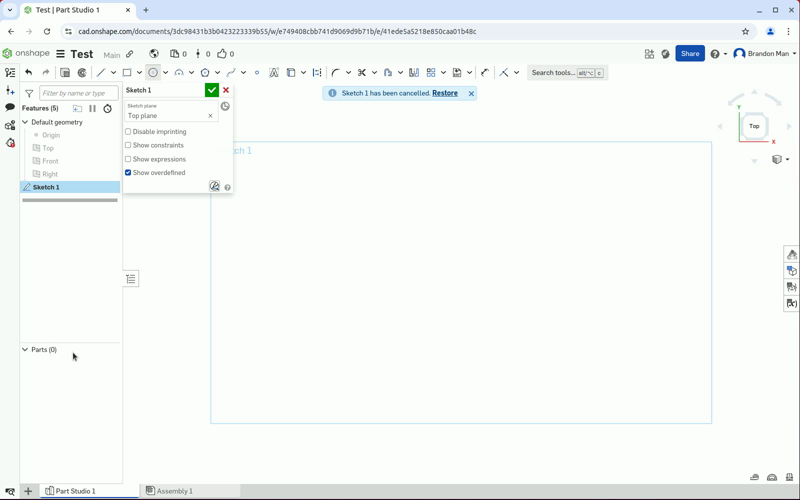
mouse_move(460, 282)
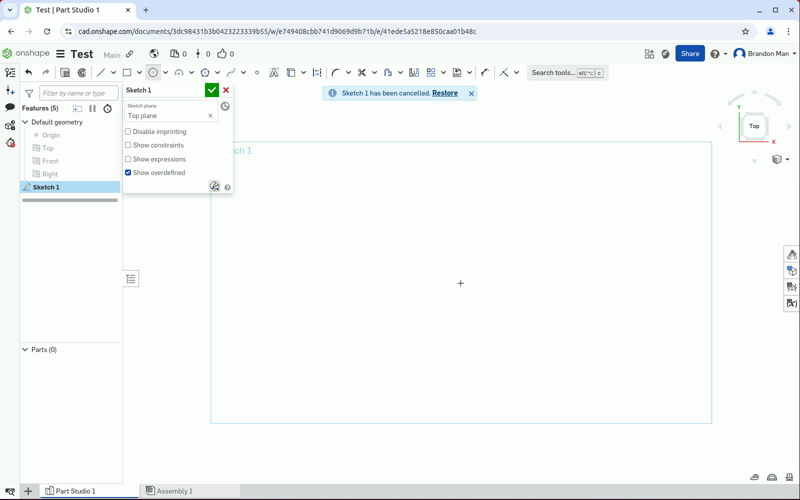
click(460, 282)
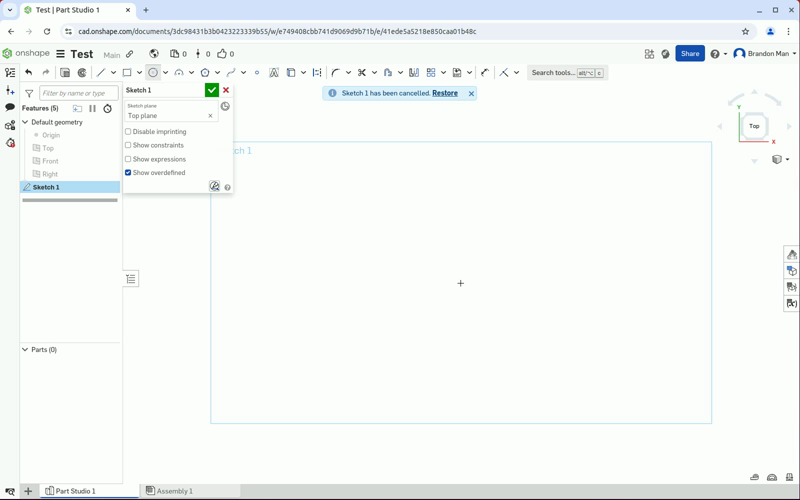
key_up(shift)
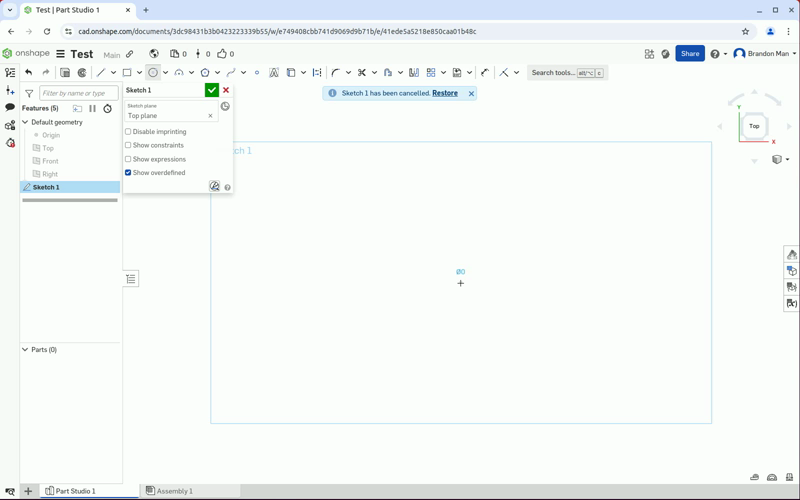
mouse_move(472, 282)
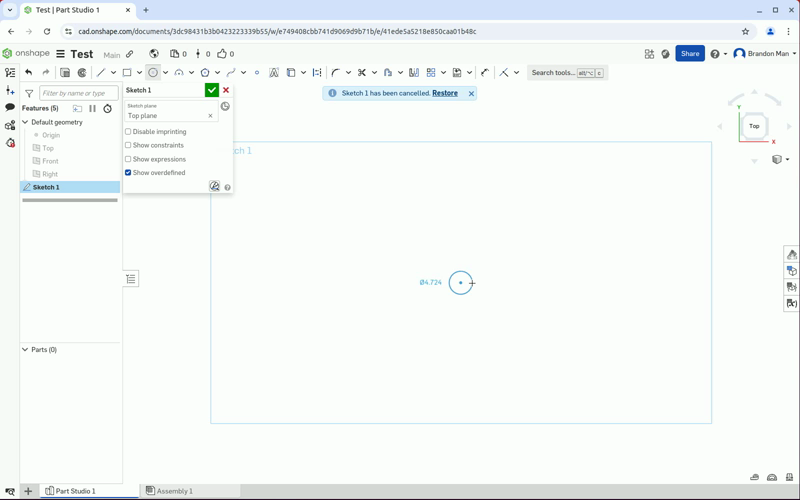
click(472, 282)
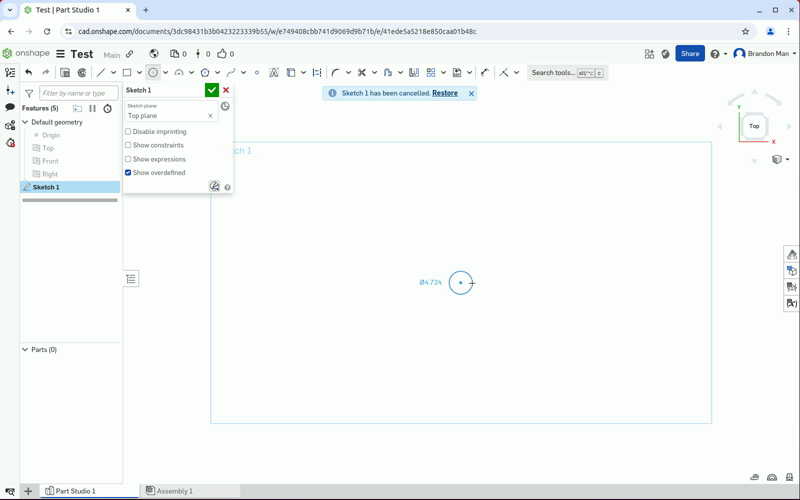
key(esc)
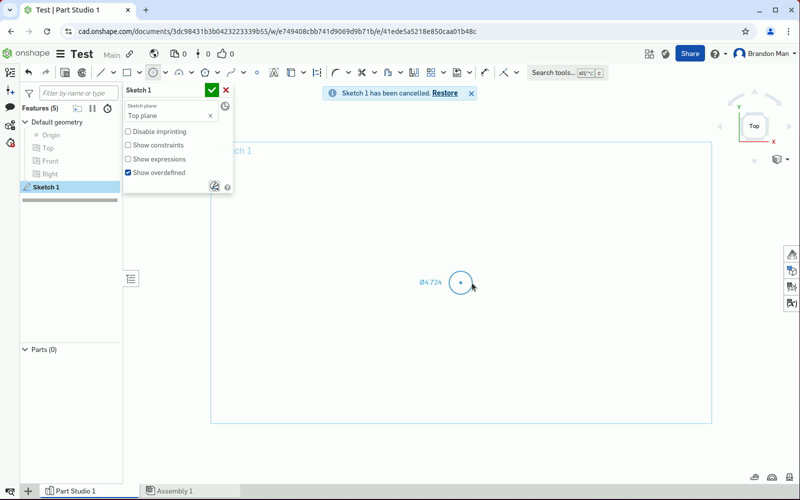
mouse_move(467, 287)
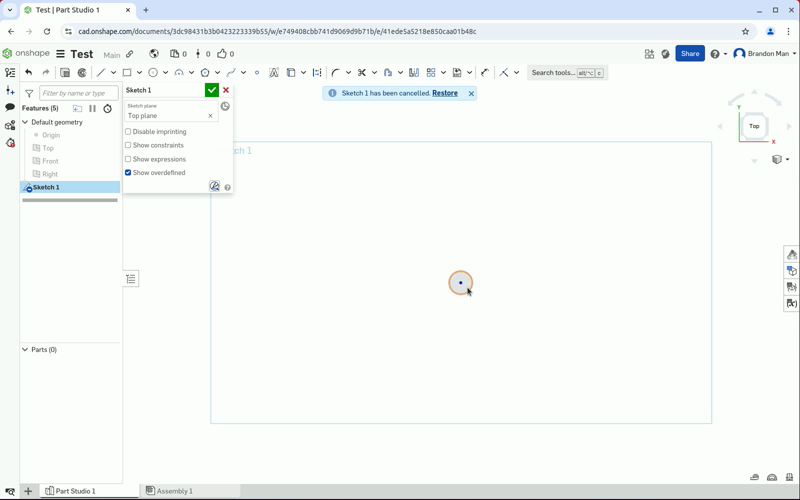
scroll(6)
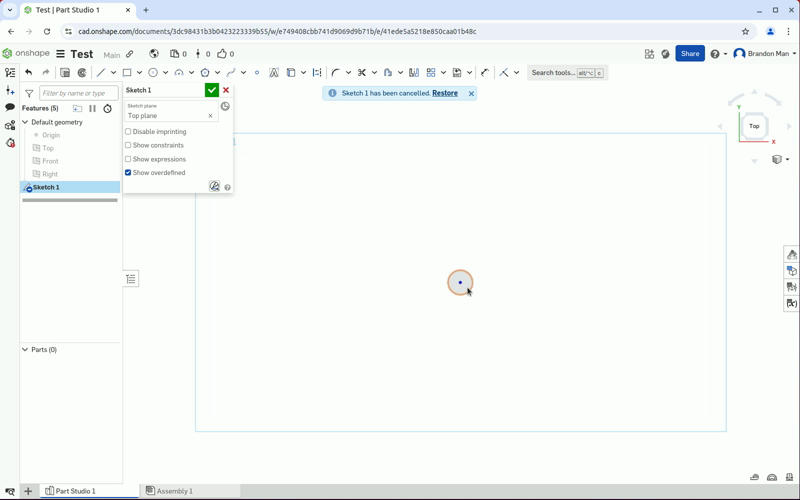
scroll(6)
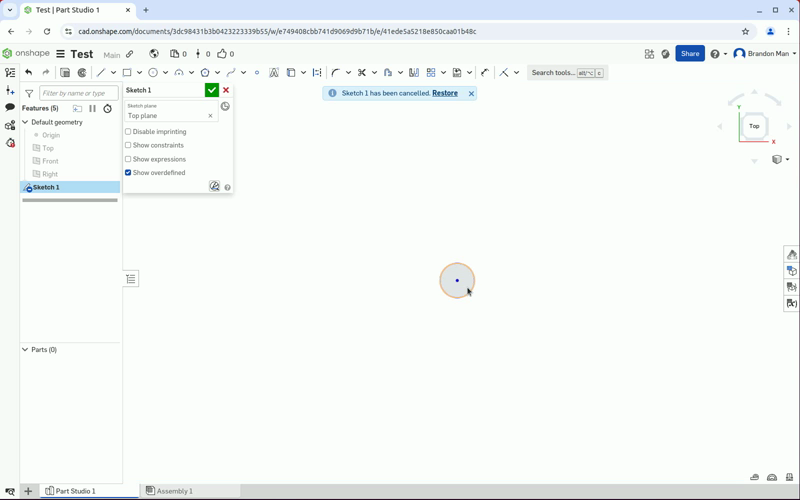
scroll(6)
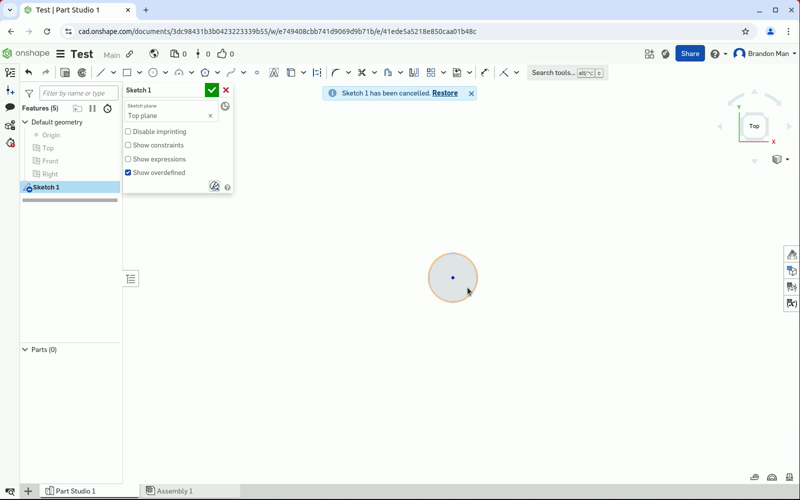
scroll(6)
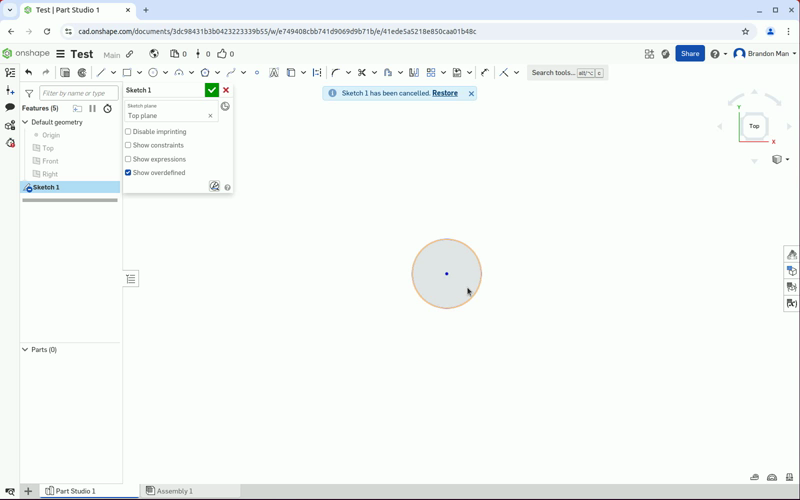
scroll(6)
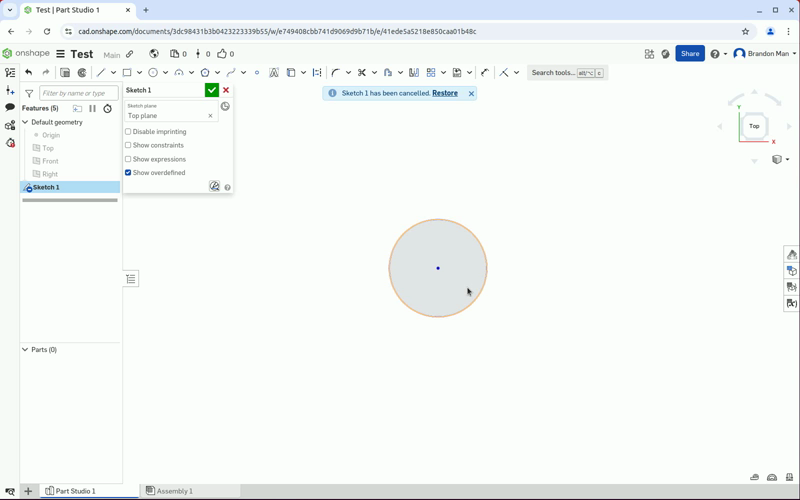
scroll(6)
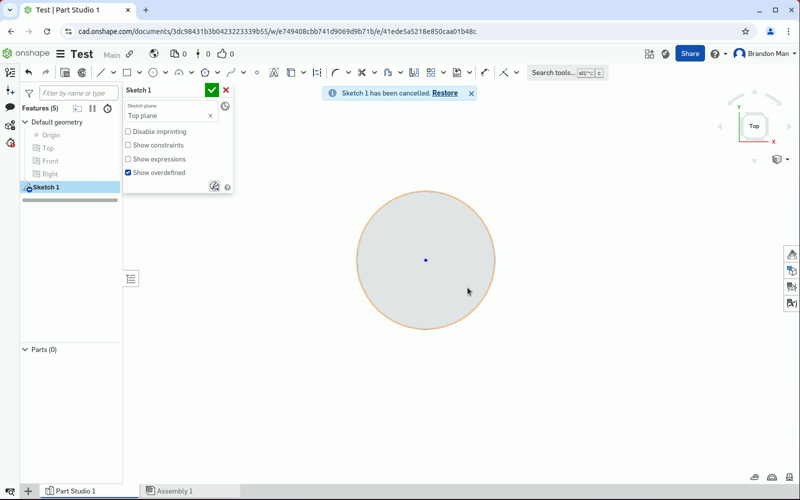
scroll(6)
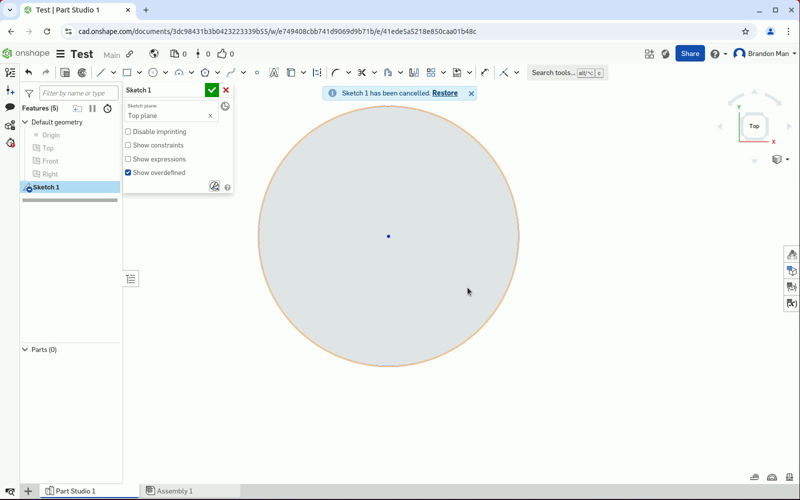
click(467, 287)
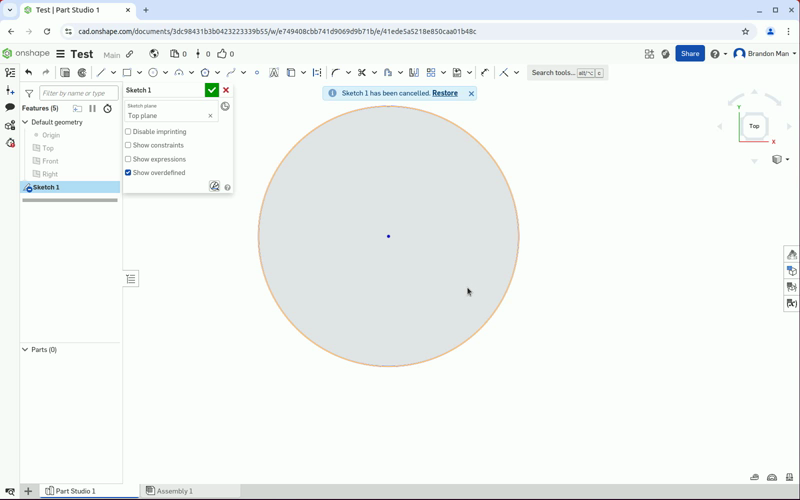
scroll(-6)
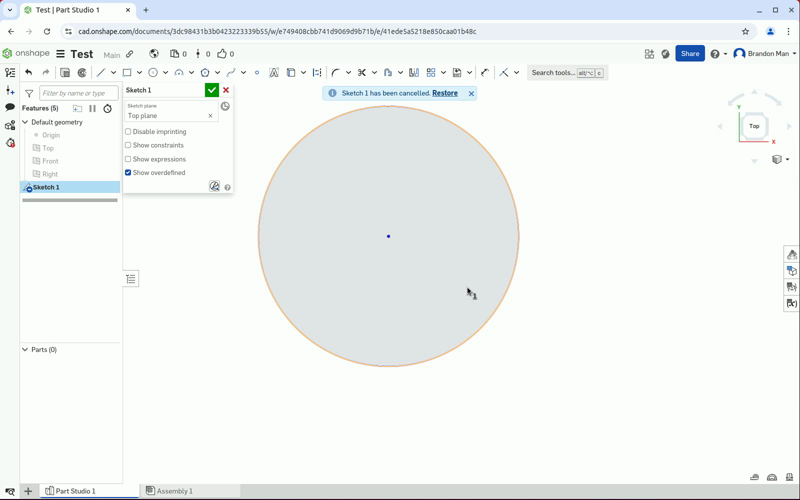
scroll(-6)
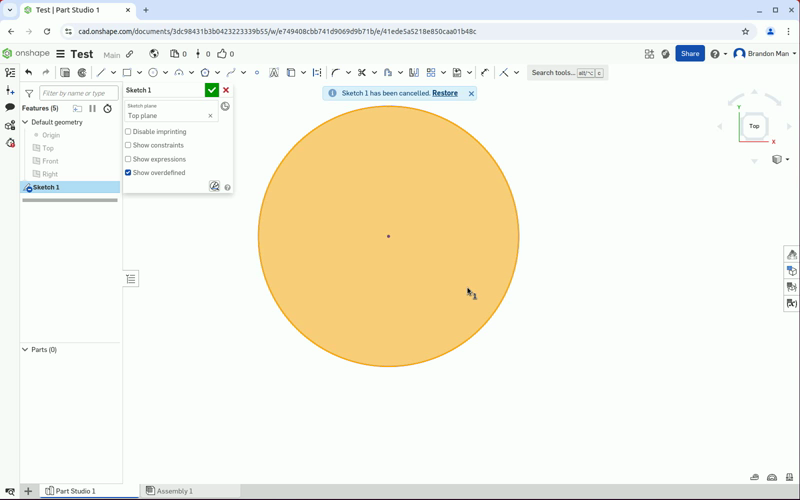
scroll(-6)
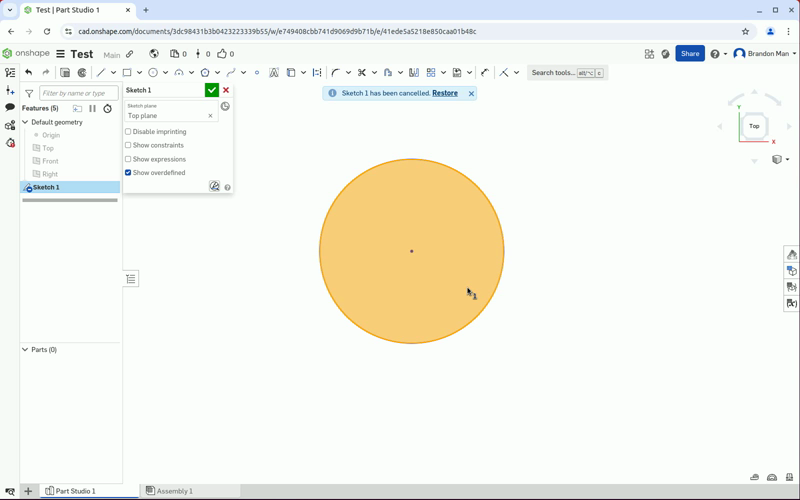
scroll(-6)
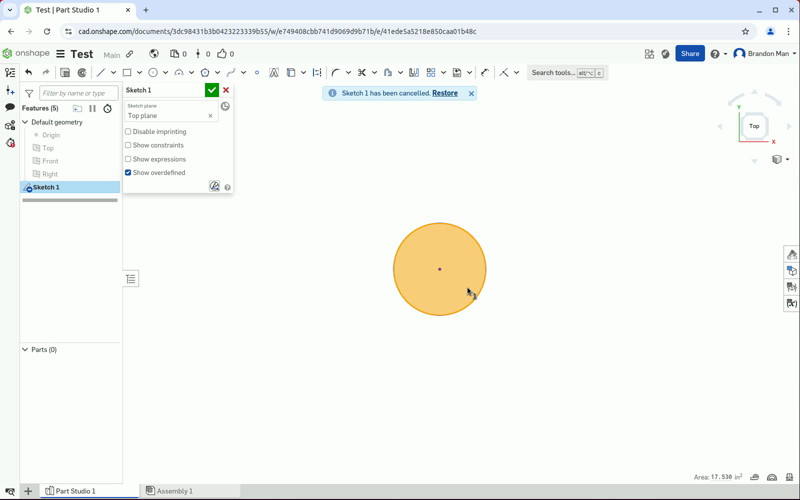
scroll(-6)
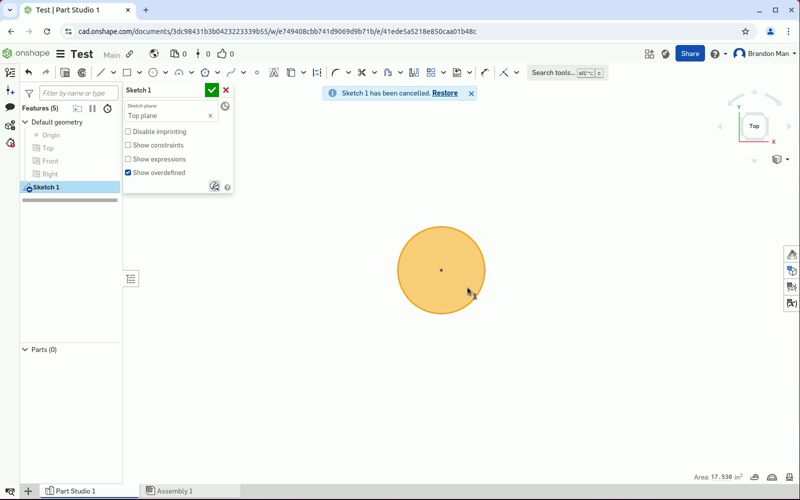
scroll(-6)
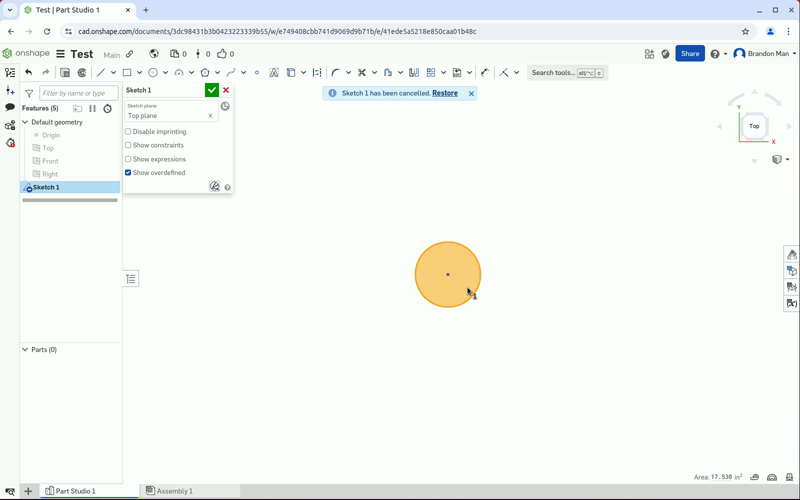
scroll(-6)
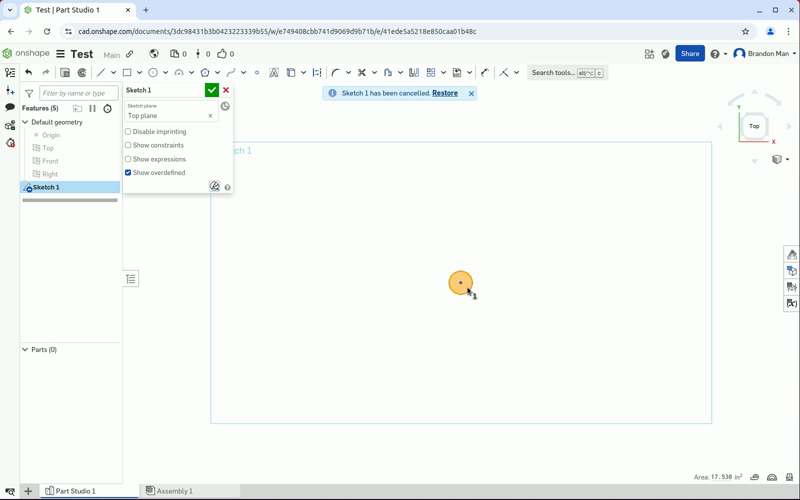
mouse_move(73, 352)
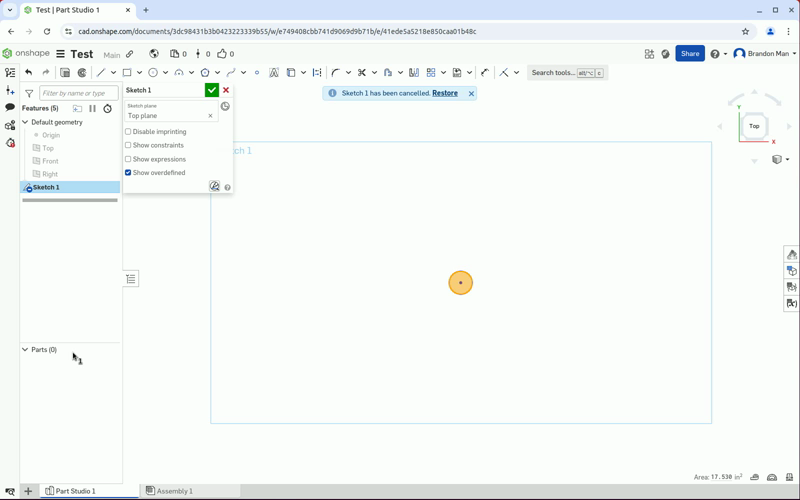
key(shift+y)
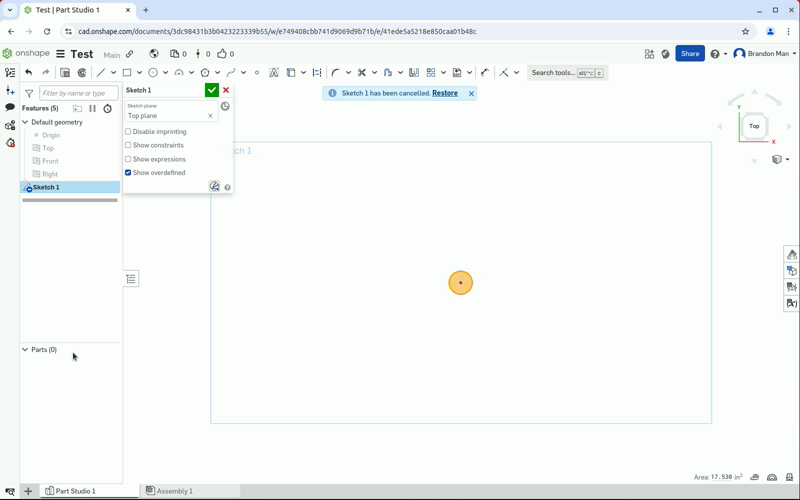
key(shift+e)
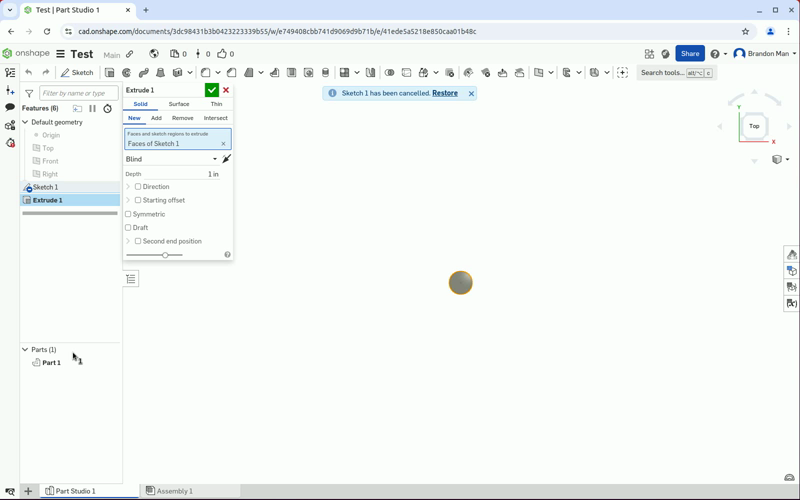
mouse_move(143, 106)
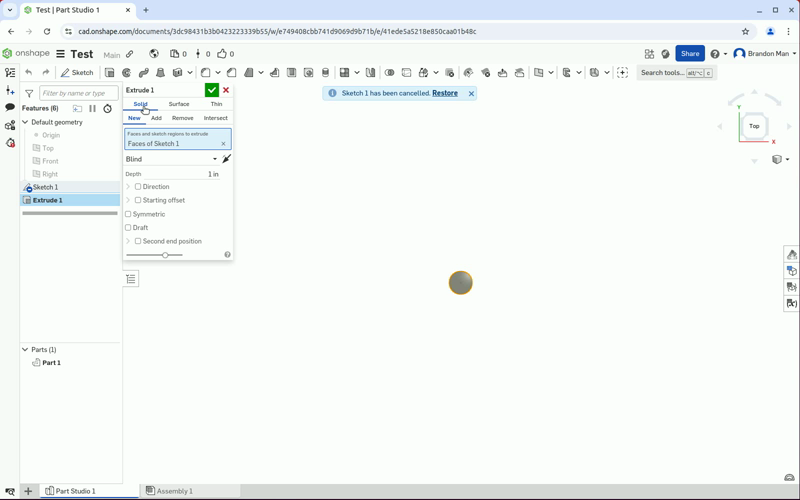
click(143, 106)
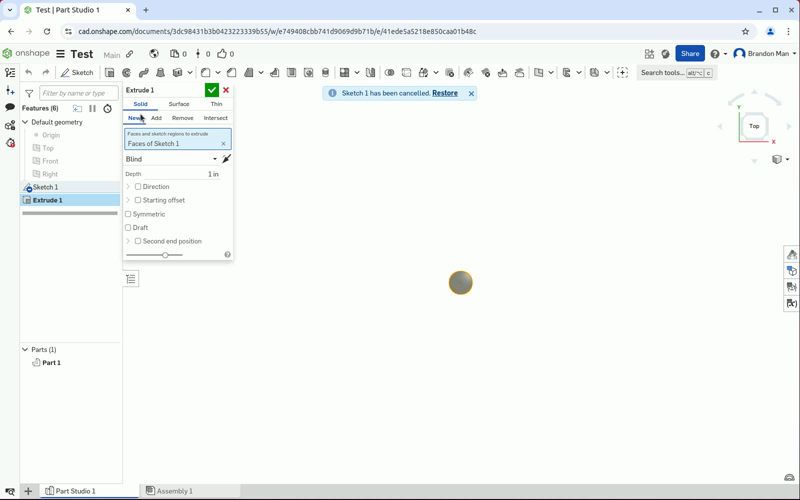
mouse_move(137, 120)
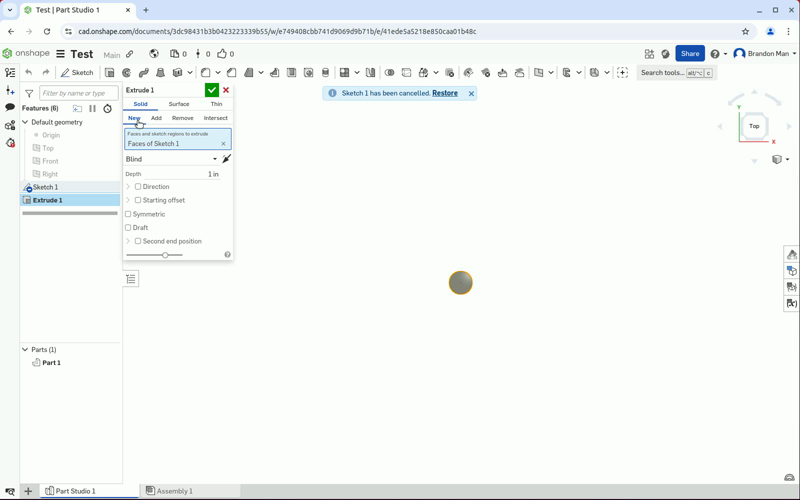
click(137, 120)
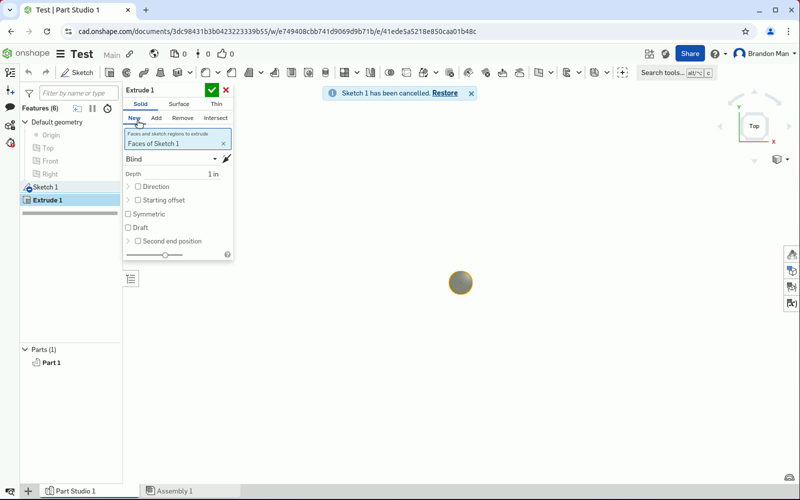
key(tab, 4)
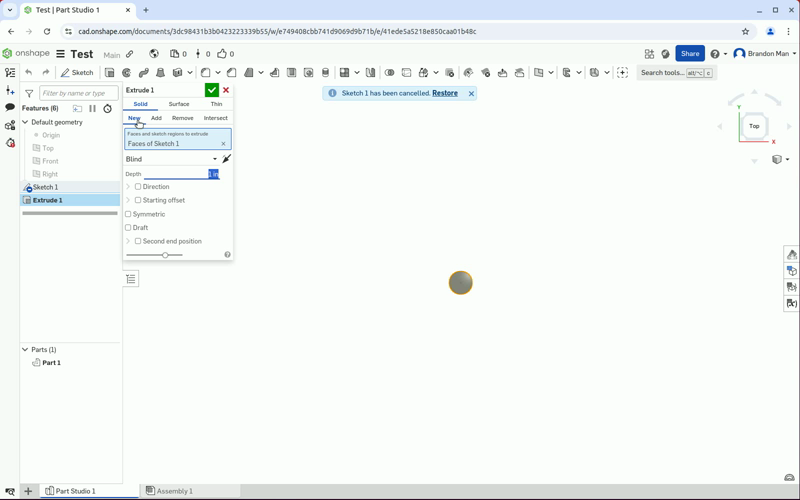
text(7.221)
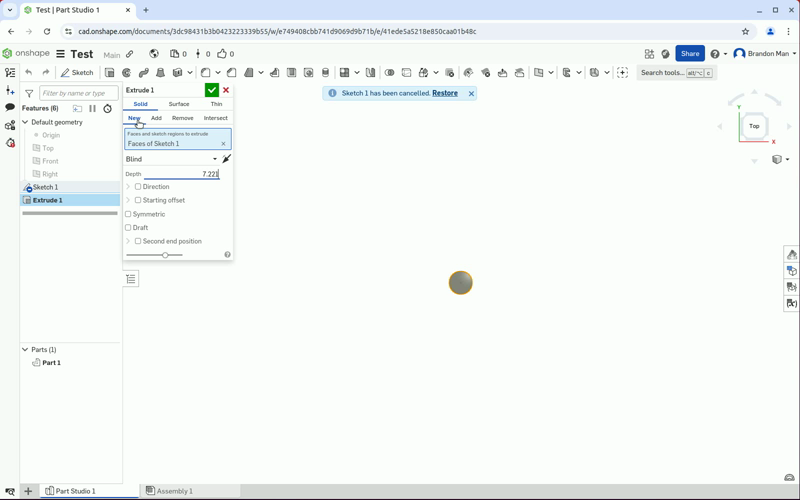
key(enter)
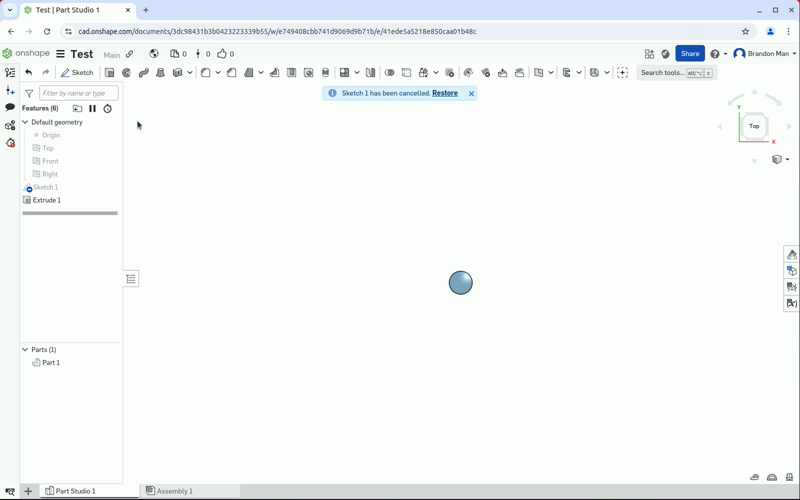
key(shift+h)
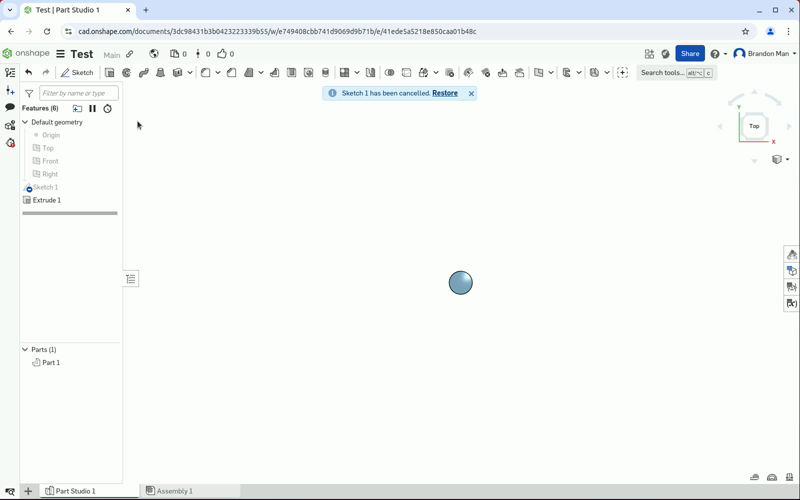
key(shift+h)
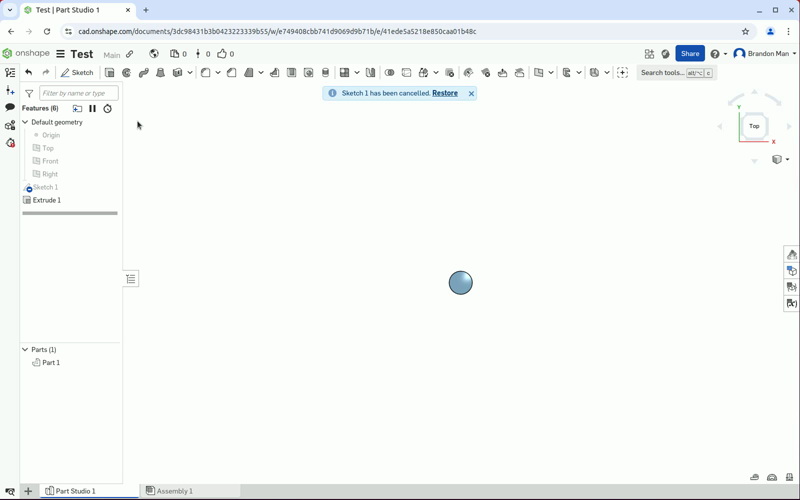
mouse_move(73, 189)
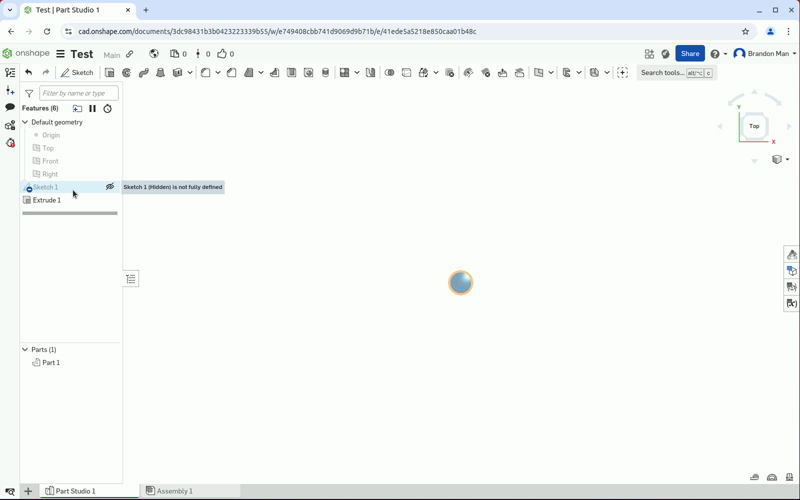
click(73, 189)
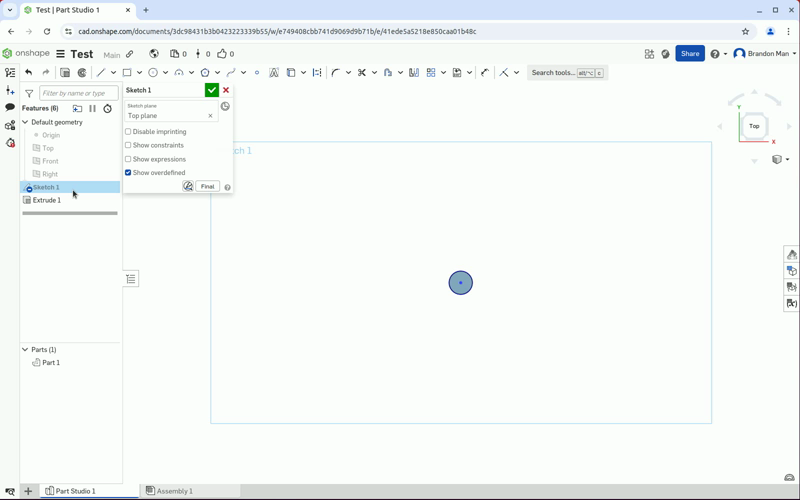
mouse_move(229, 92)
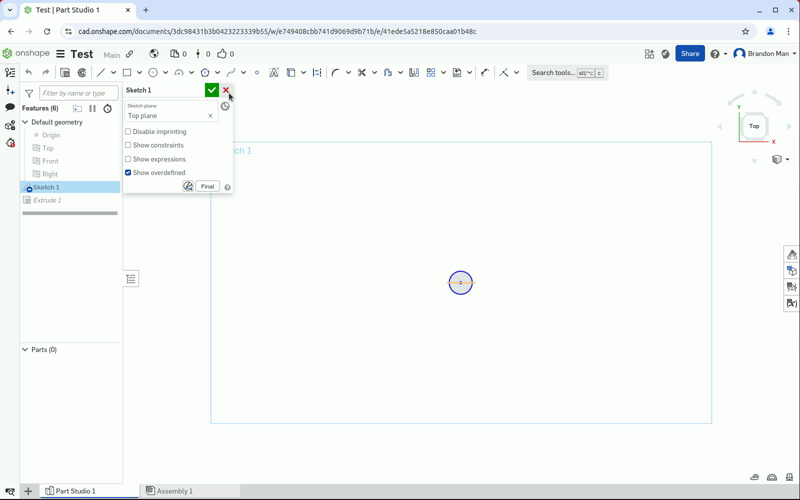
click(229, 92)
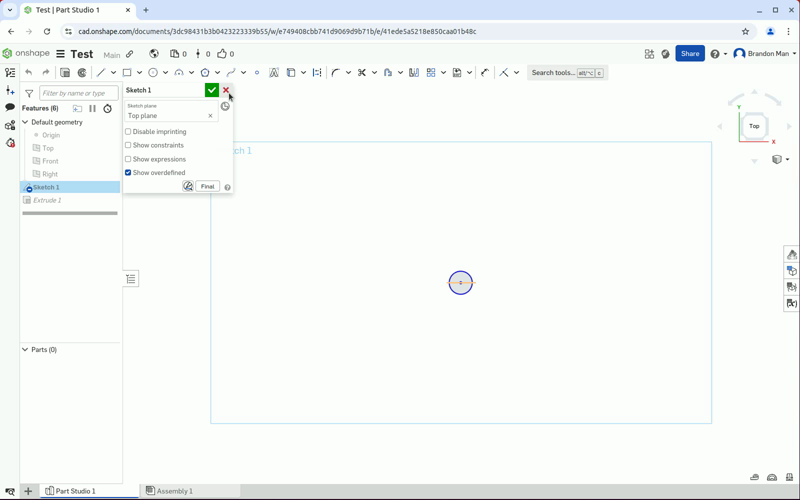
key(shift+s)
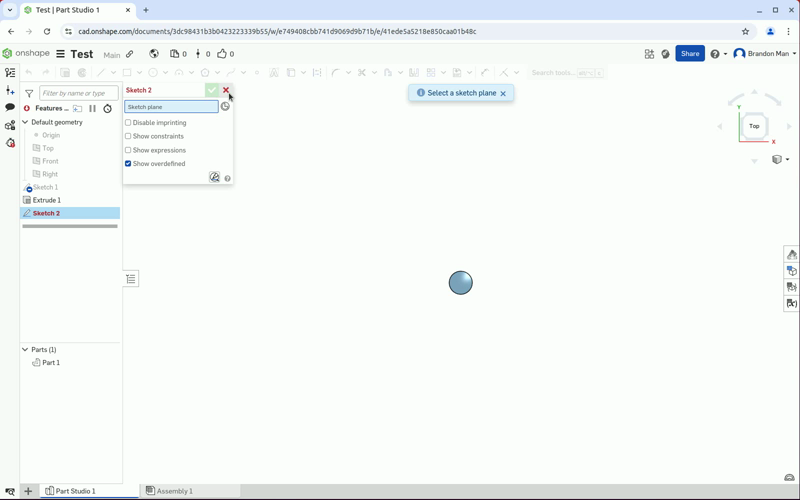
mouse_move(73, 150)
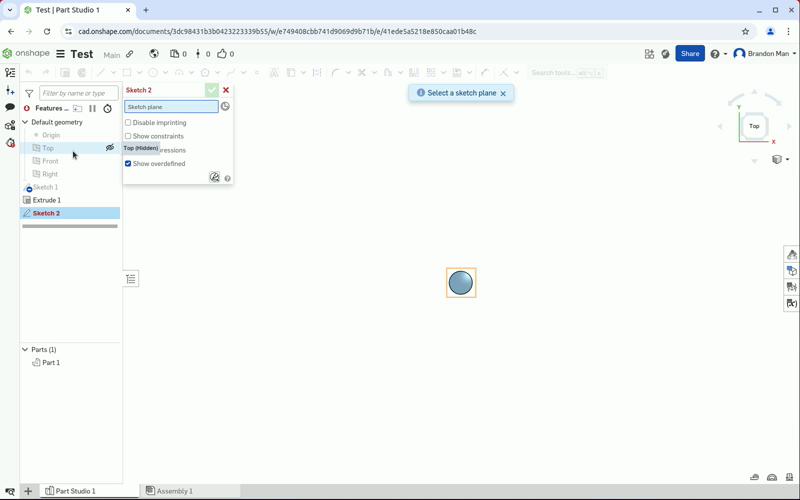
click(73, 150)
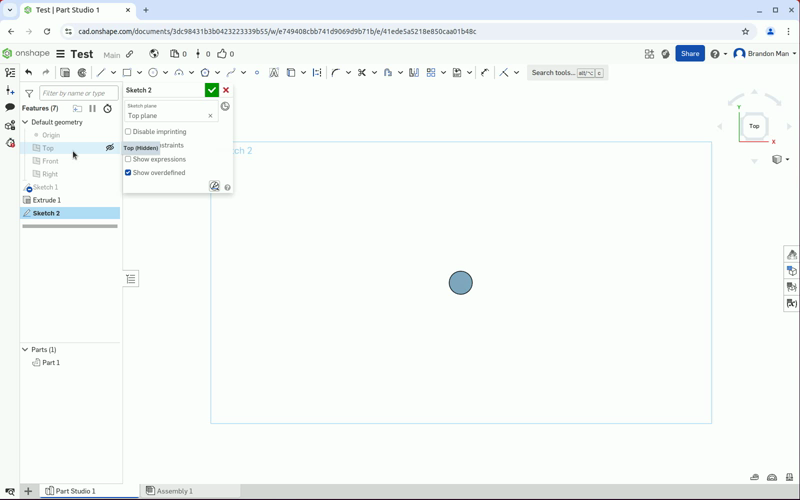
mouse_move(73, 352)
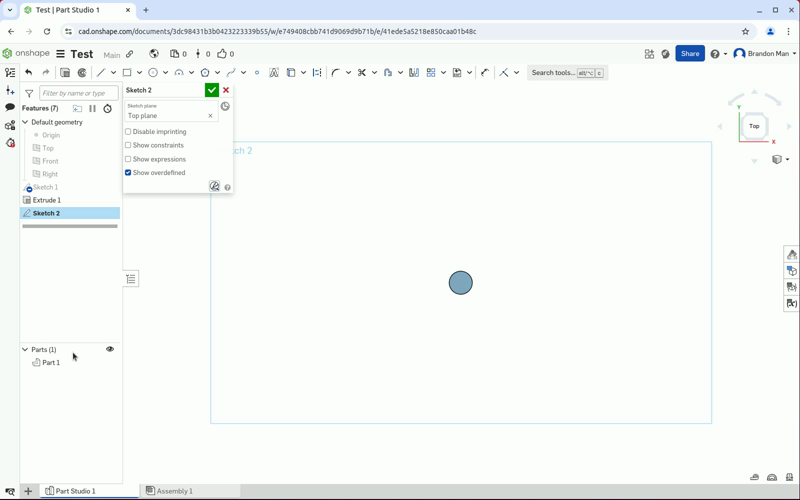
key(y)
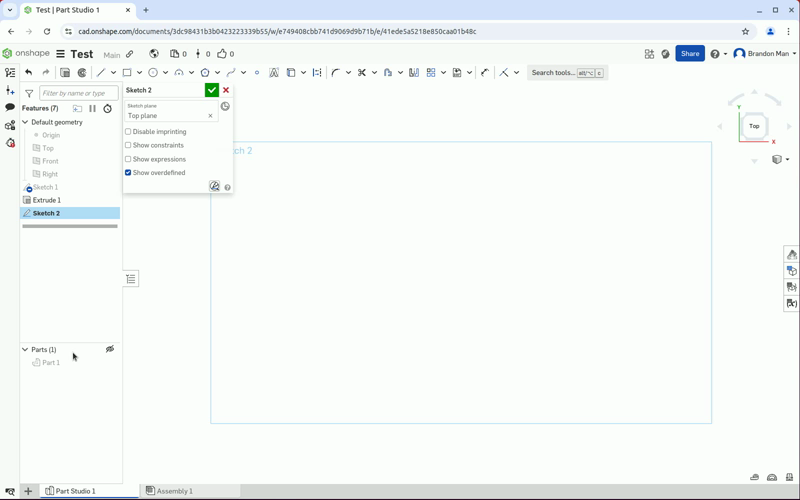
key(c)
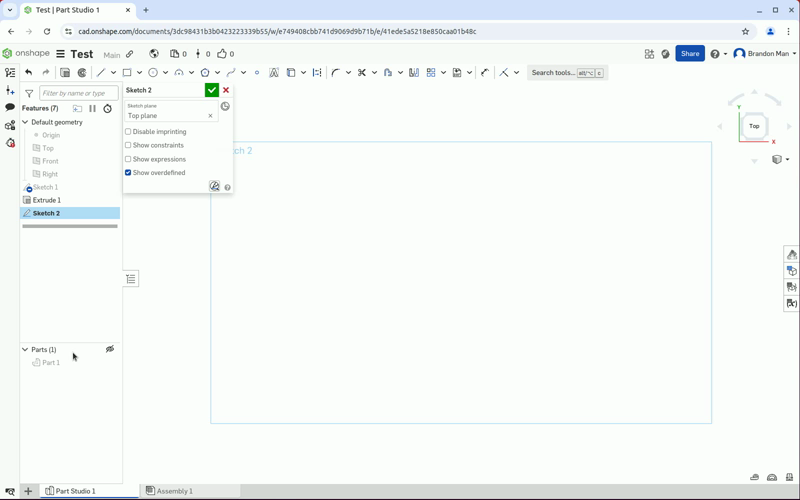
key_down(shift)
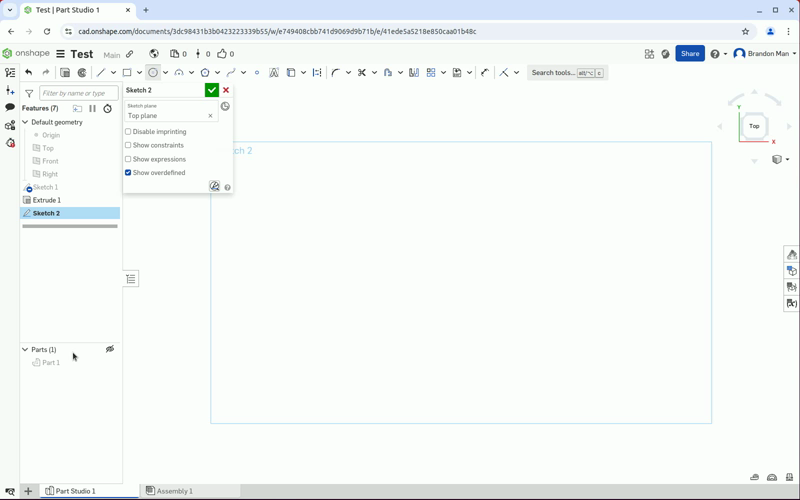
mouse_move(556, 335)
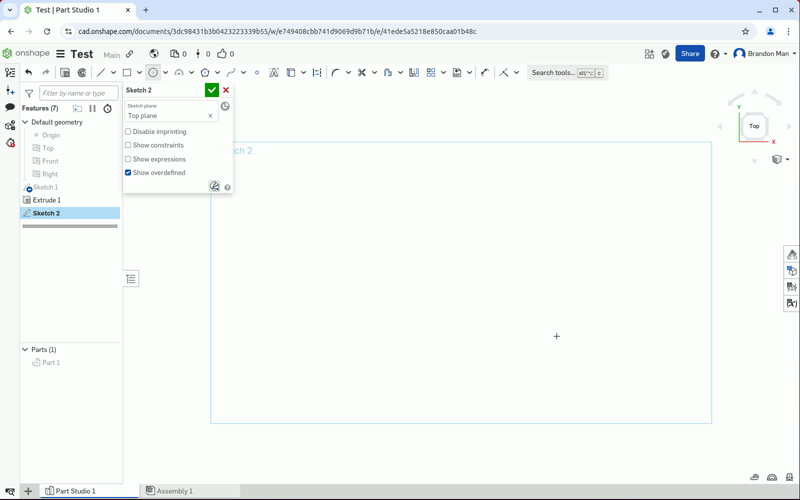
click(556, 335)
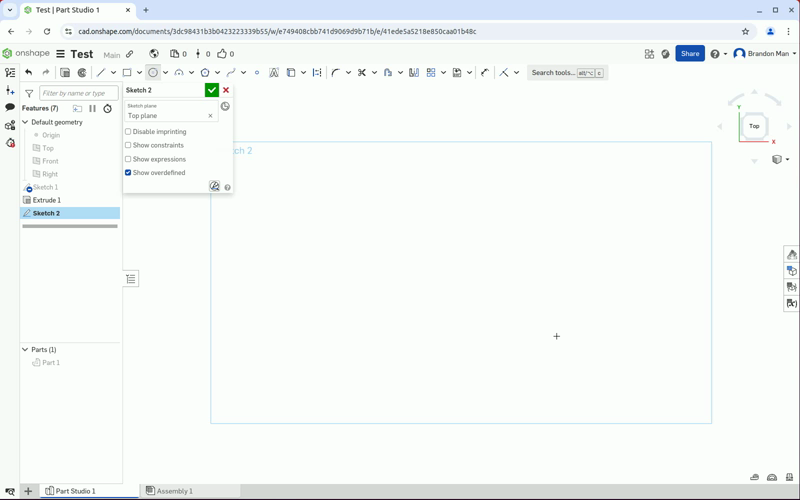
key_up(shift)
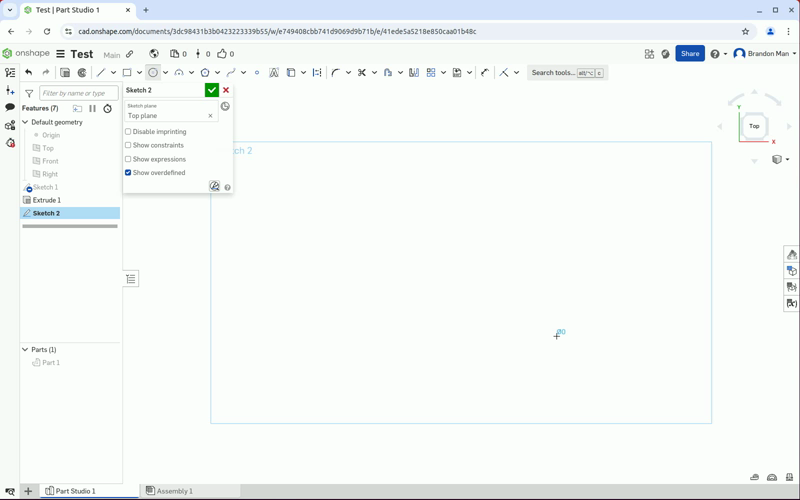
mouse_move(569, 335)
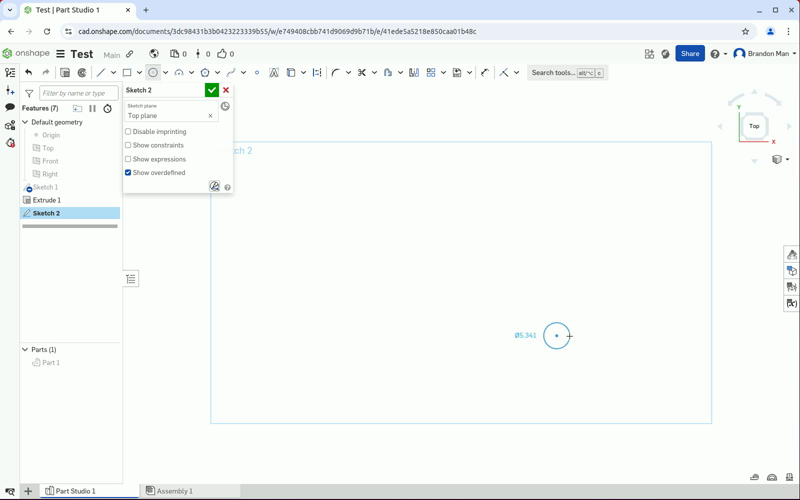
click(569, 335)
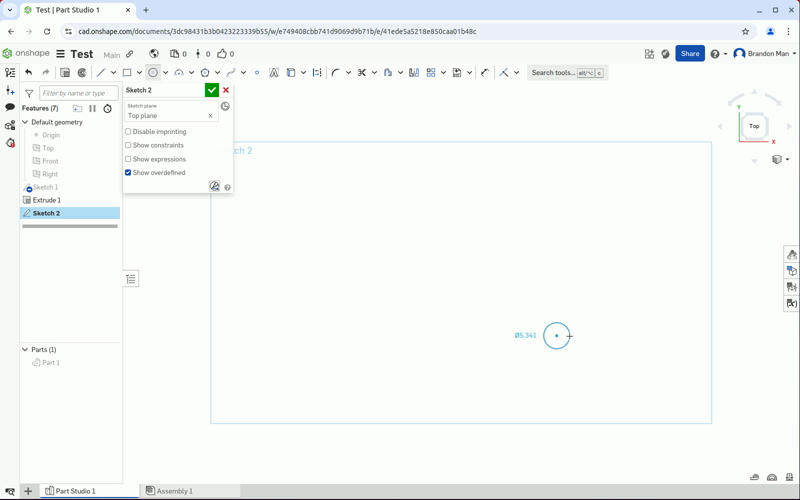
key(esc)
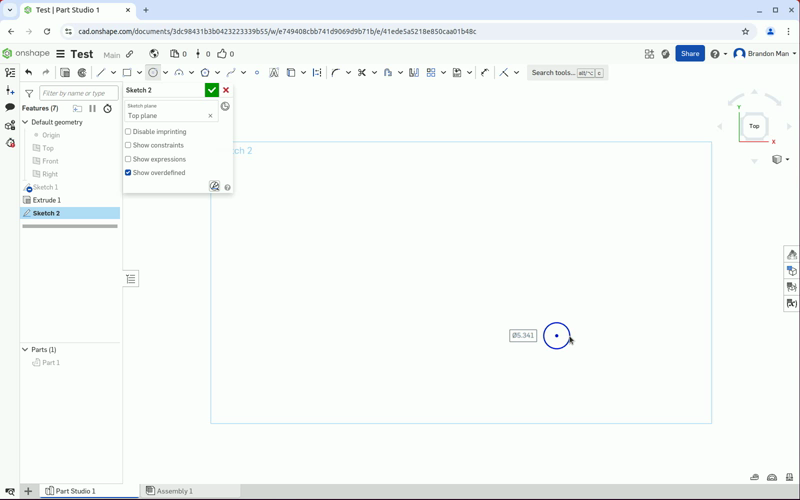
mouse_move(555, 330)
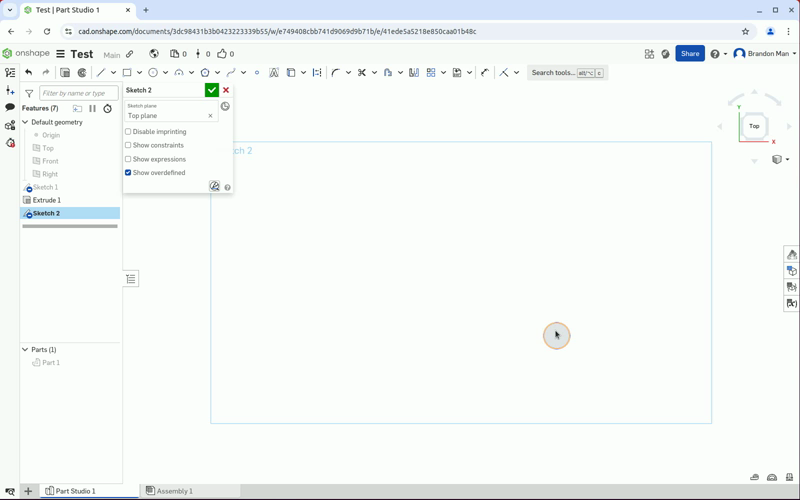
scroll(6)
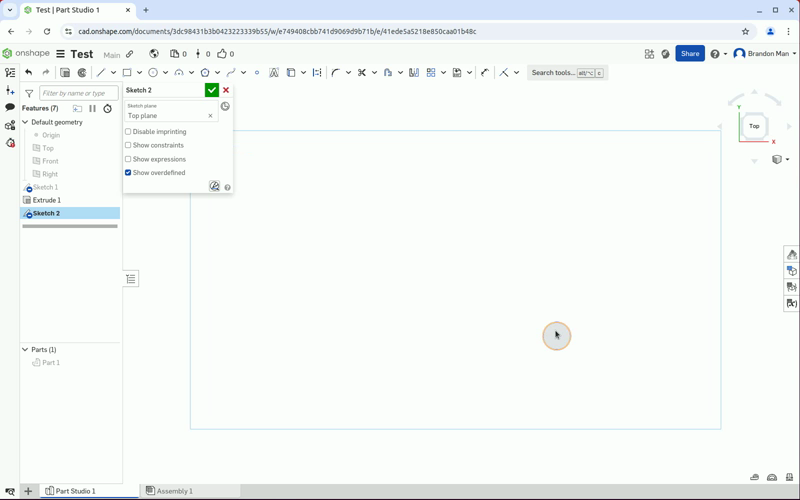
scroll(6)
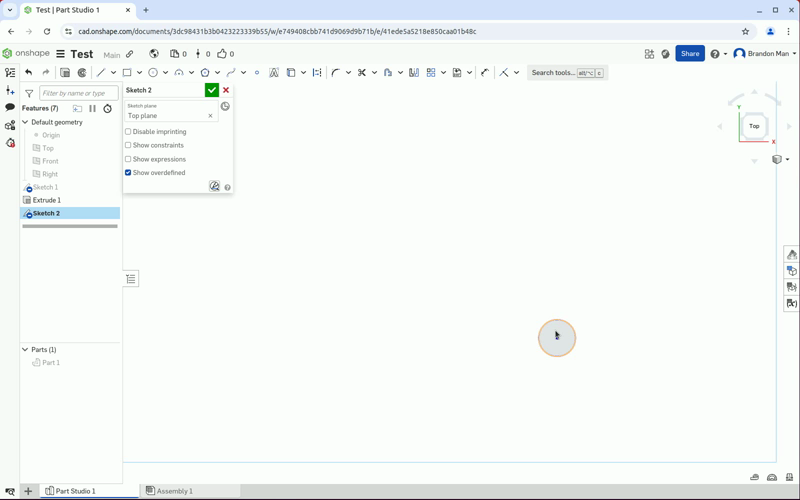
scroll(6)
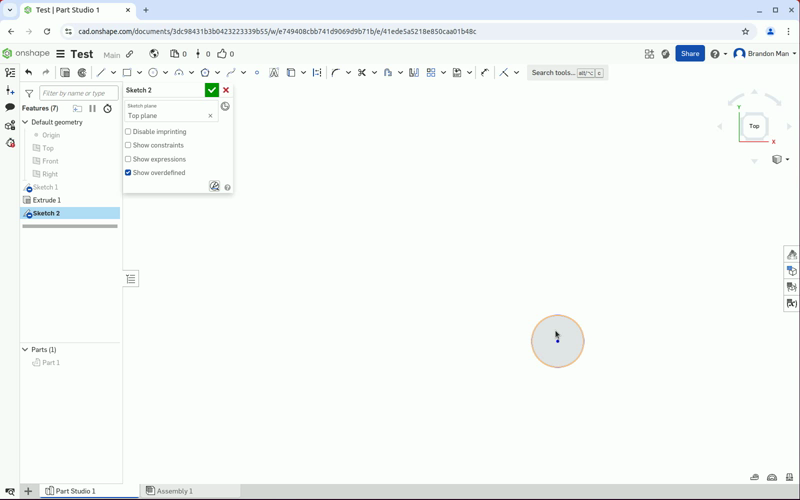
scroll(6)
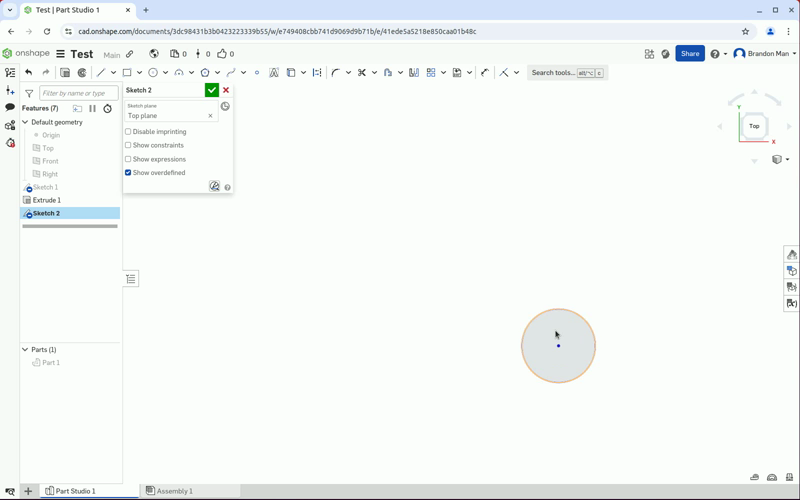
scroll(6)
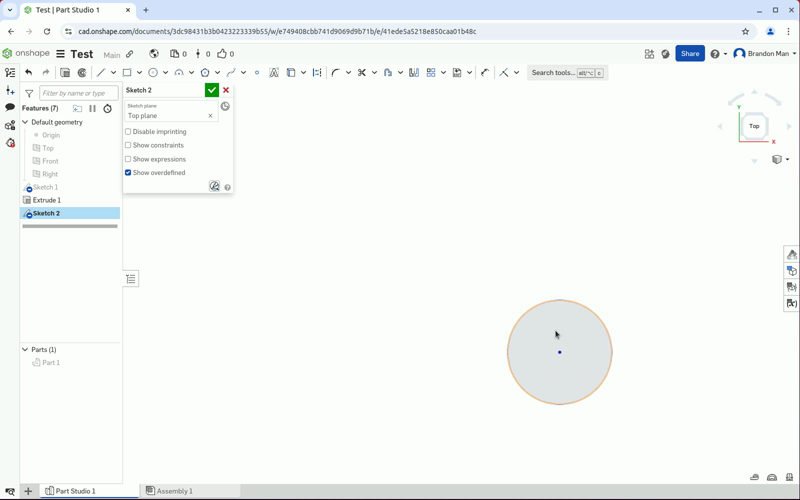
scroll(6)
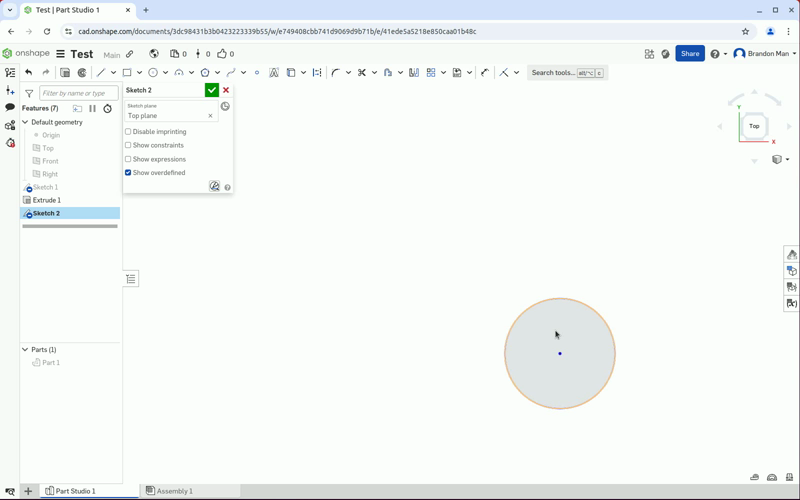
scroll(6)
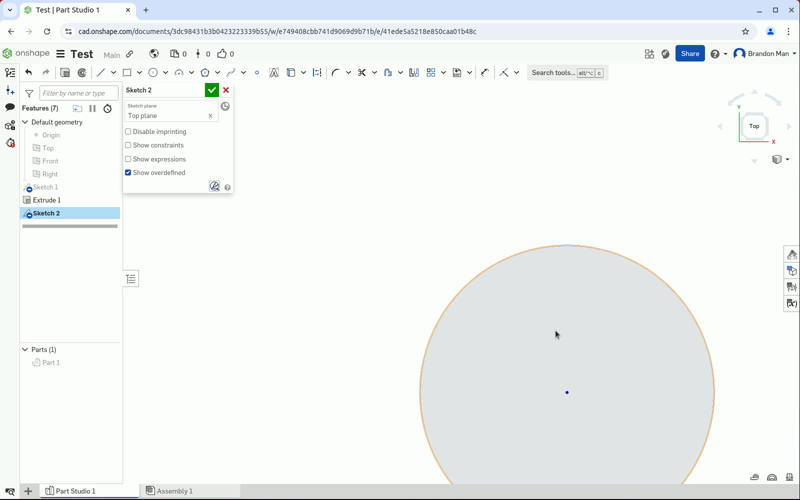
click(555, 330)
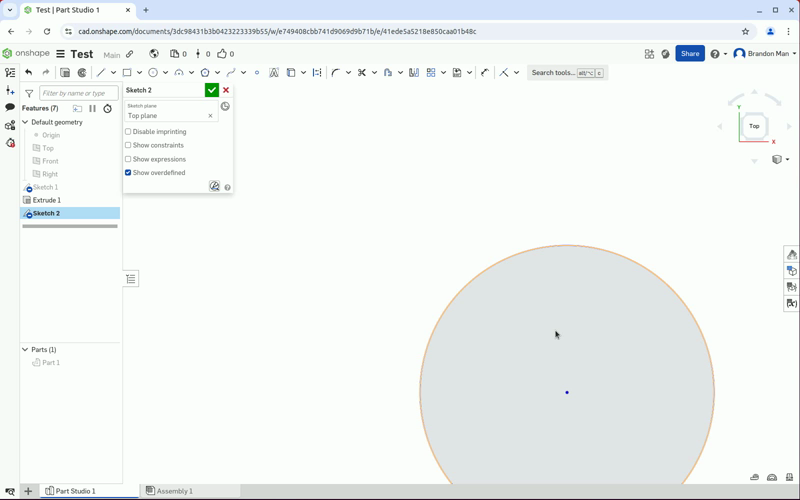
scroll(-6)
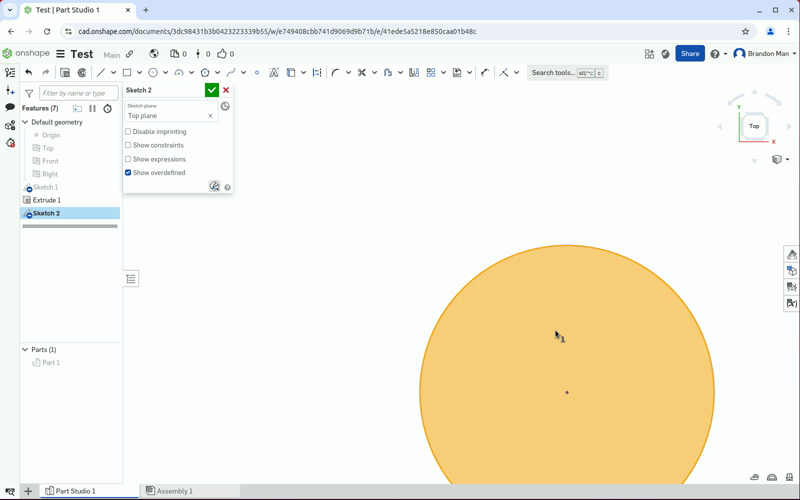
scroll(-6)
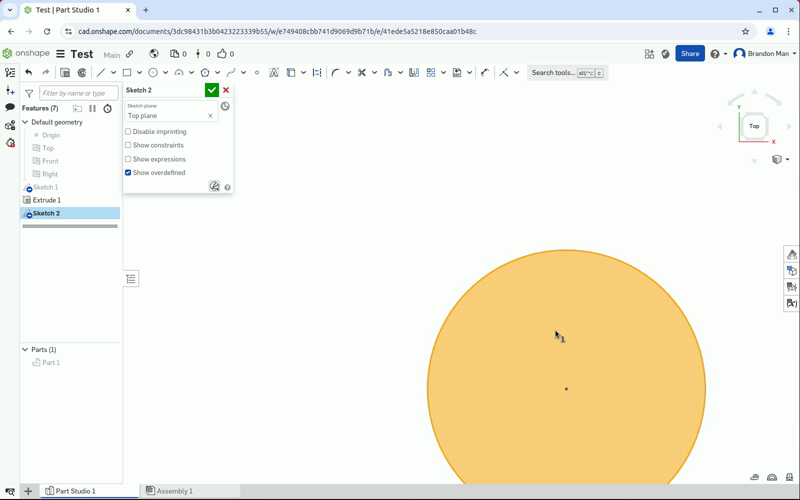
scroll(-6)
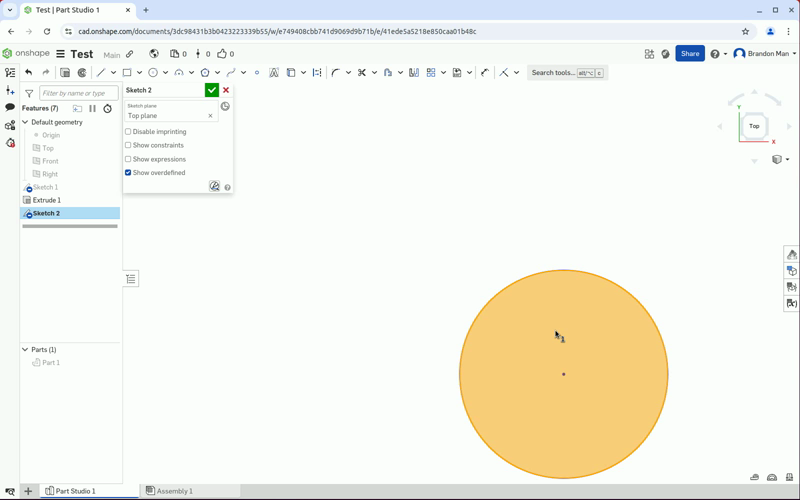
scroll(-6)
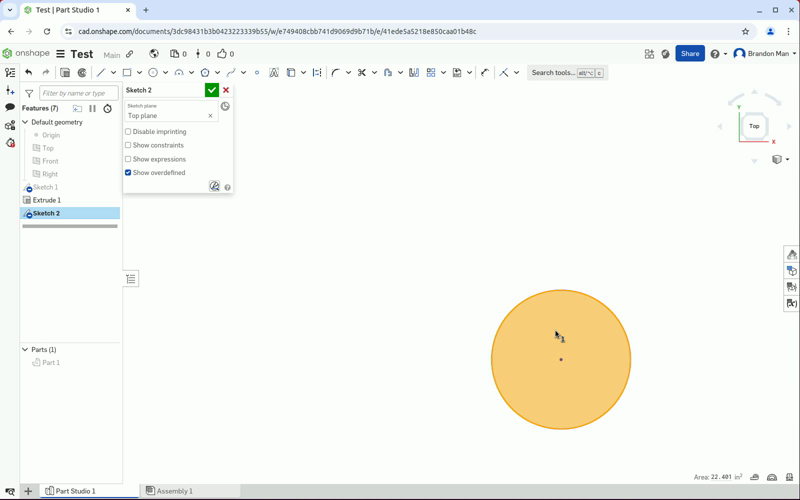
scroll(-6)
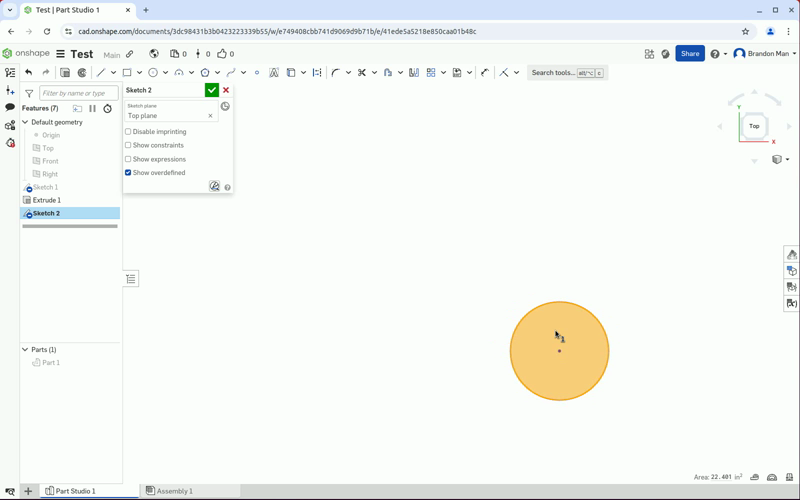
scroll(-6)
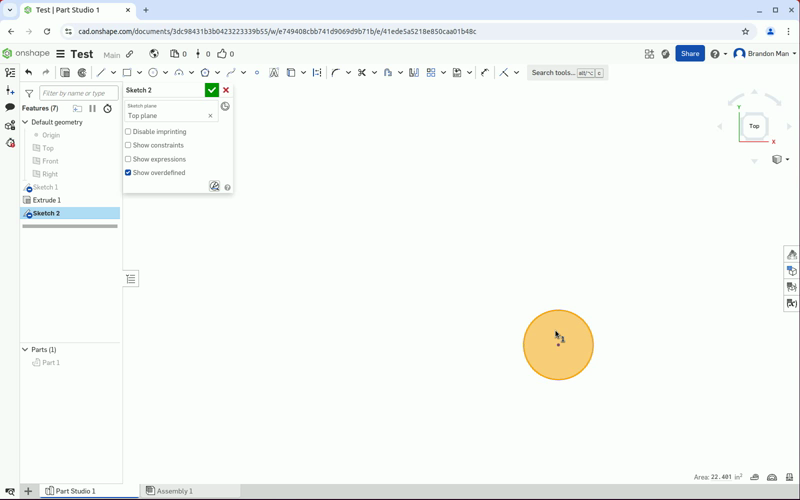
scroll(-6)
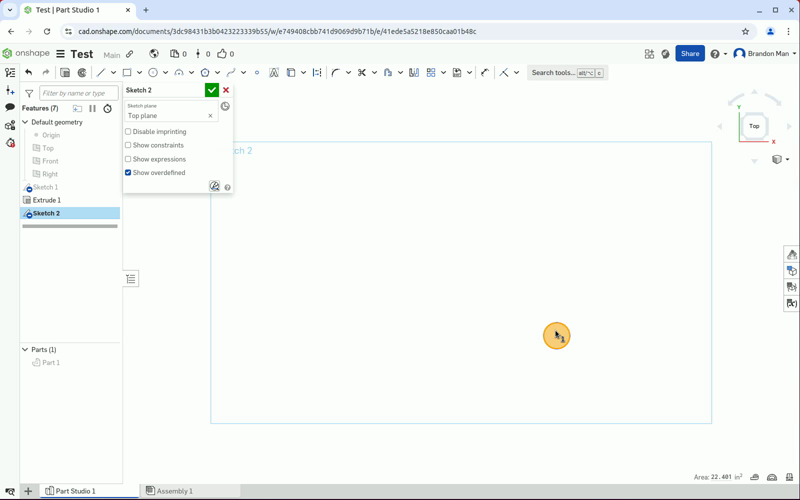
mouse_move(73, 352)
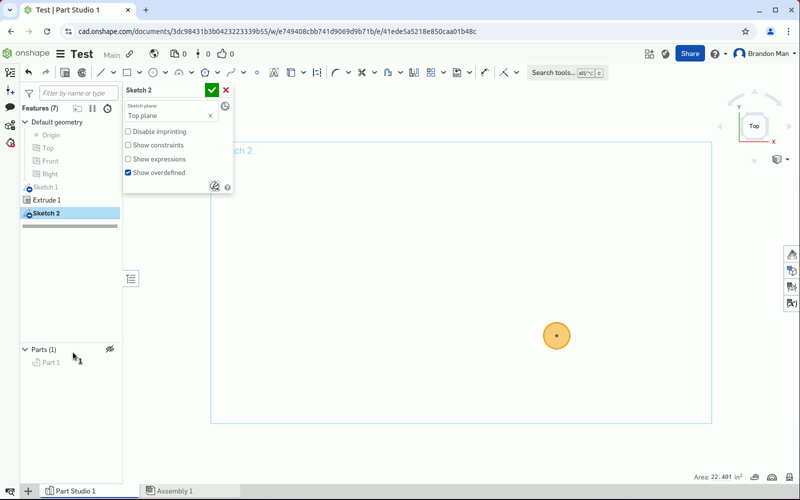
key(shift+y)
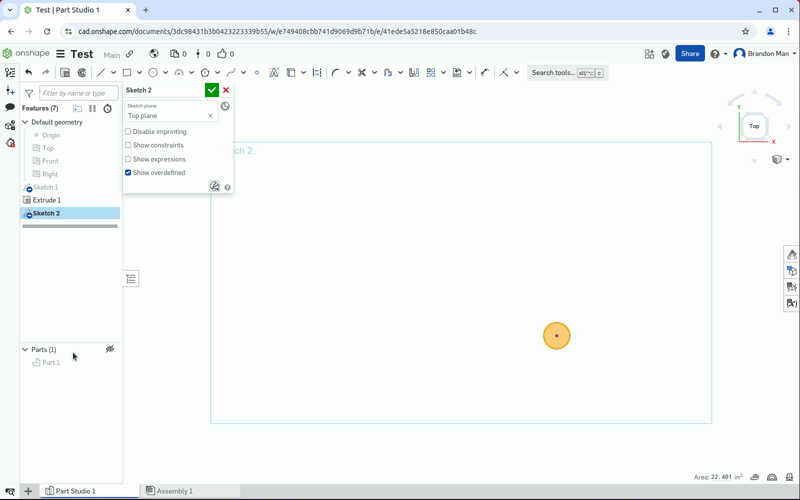
key(shift+e)
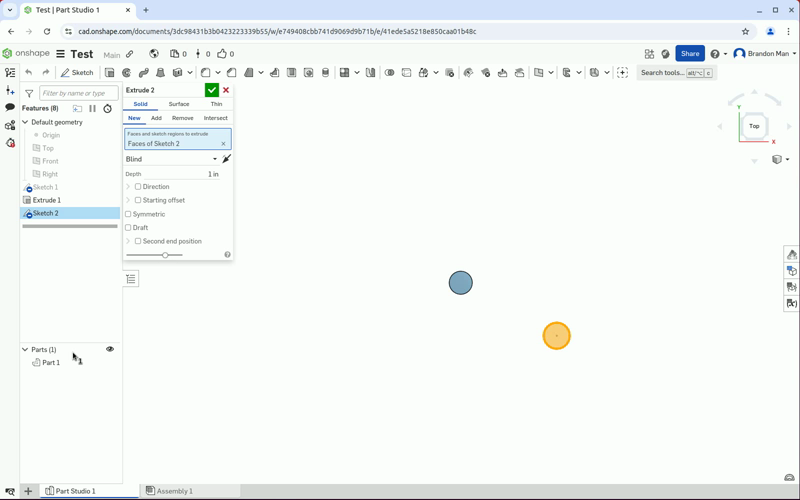
mouse_move(143, 106)
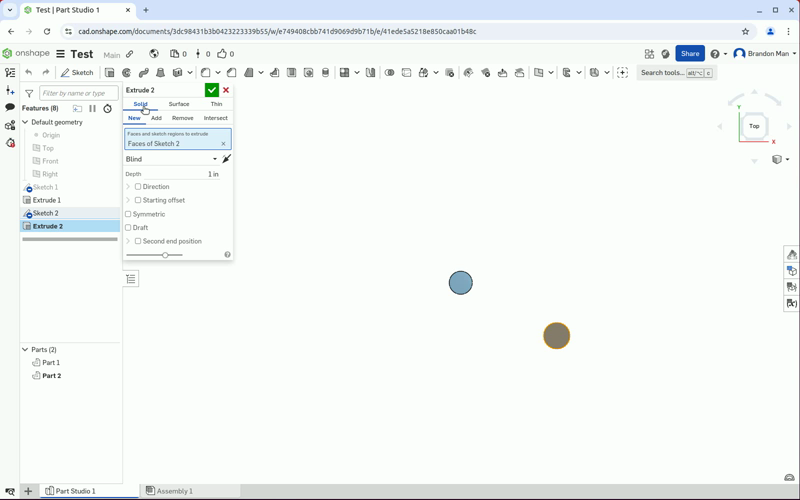
click(143, 106)
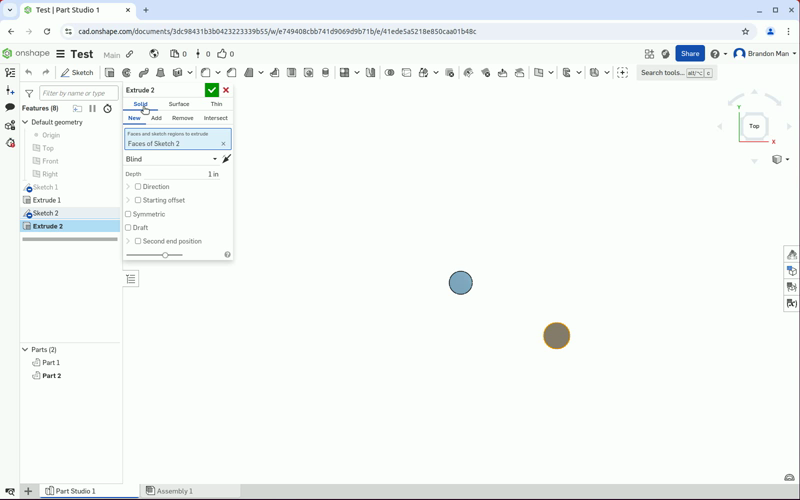
mouse_move(137, 120)
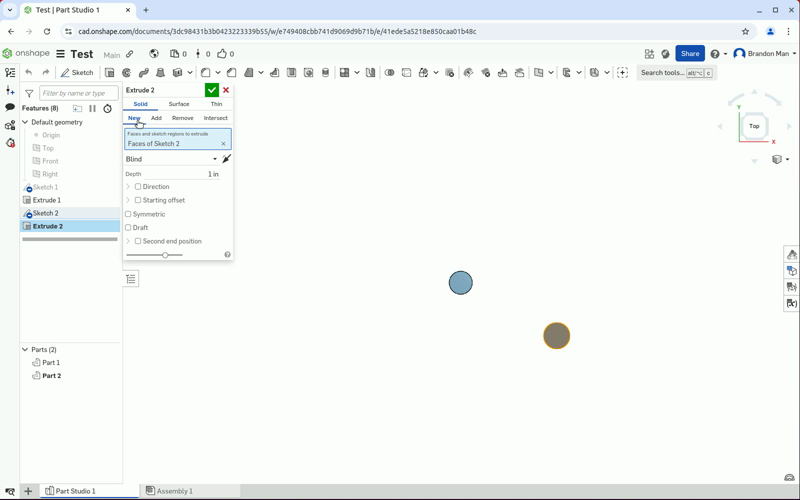
click(137, 120)
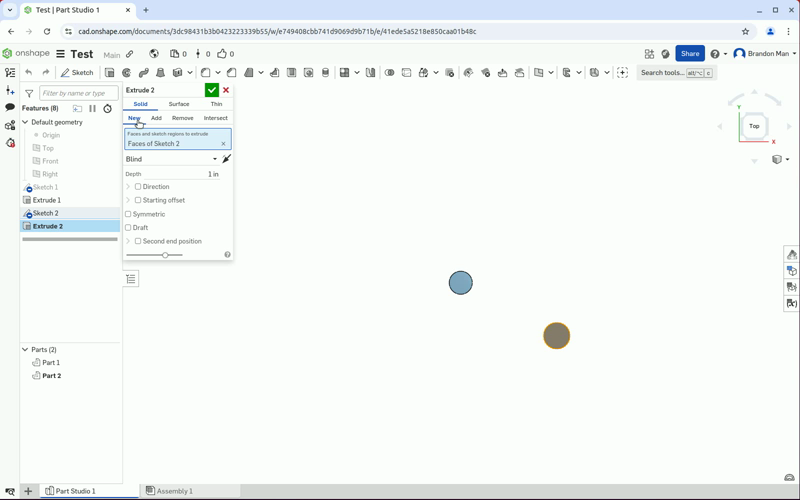
key(tab, 4)
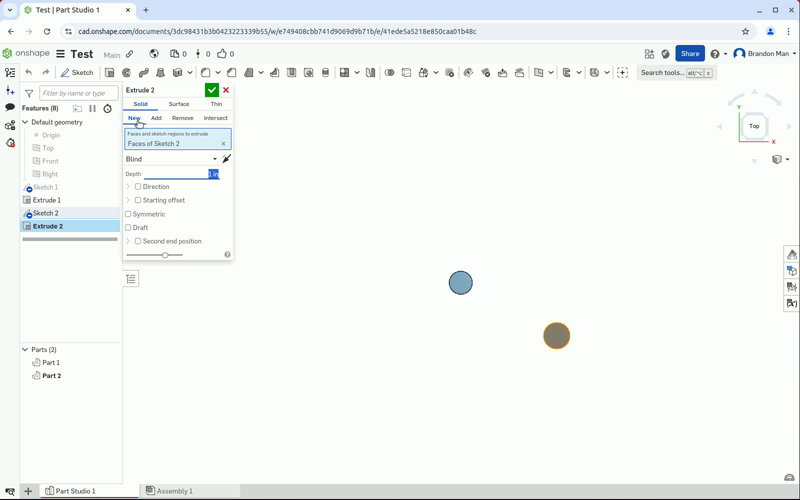
text(1.444)
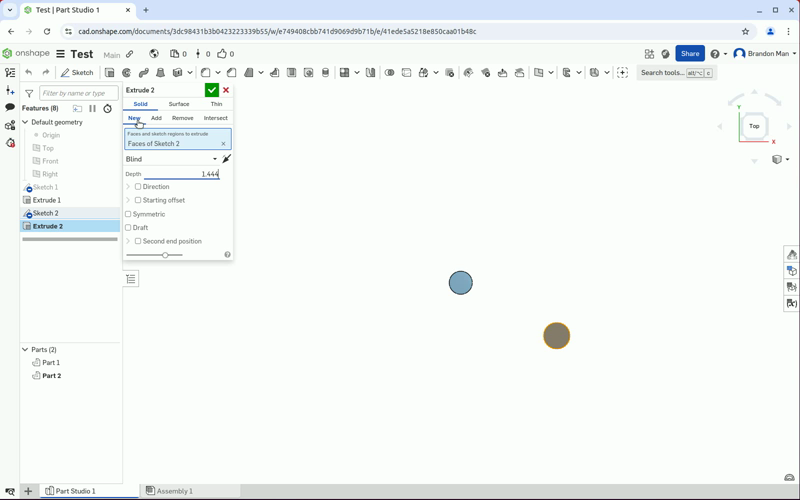
key(enter)
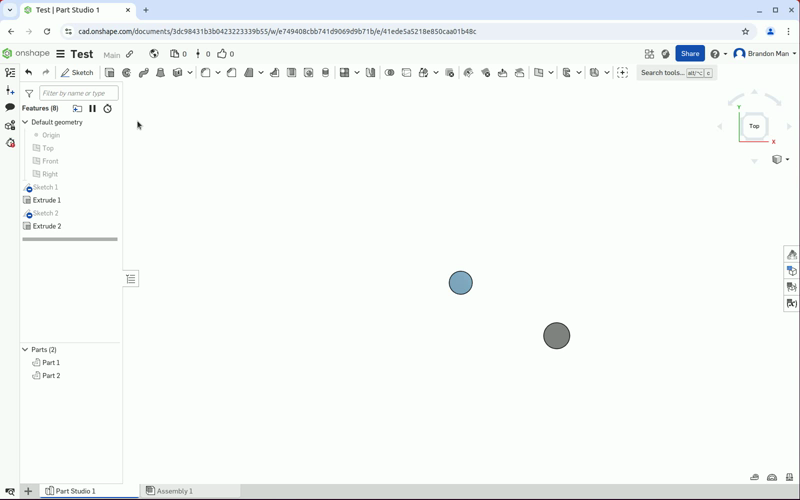
key(shift+h)
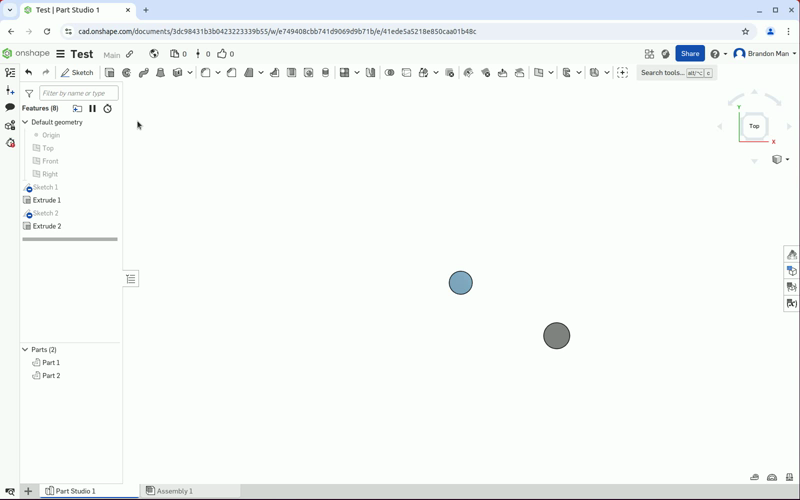
key(shift+h)
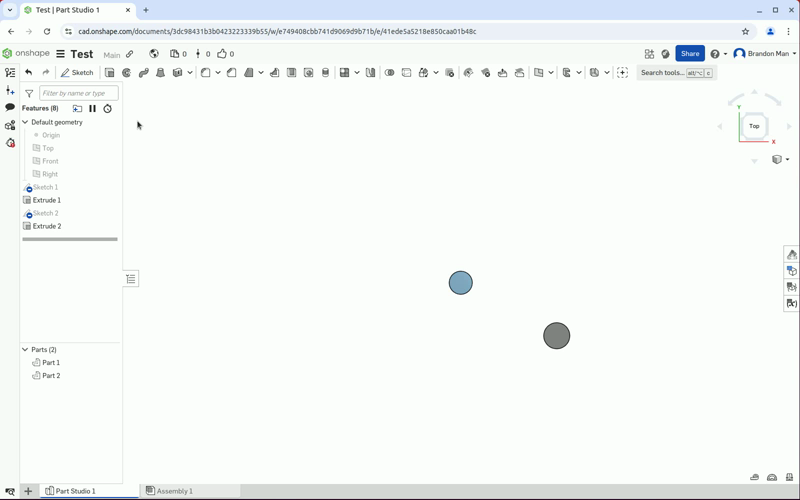
mouse_move(73, 189)
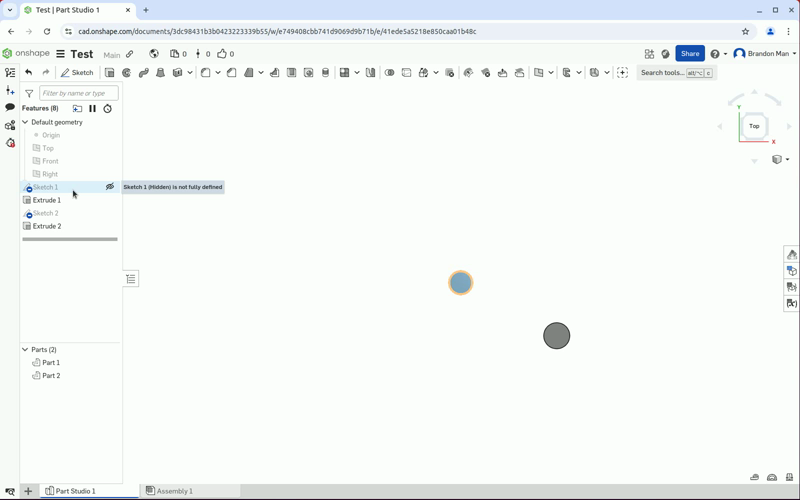
click(73, 189)
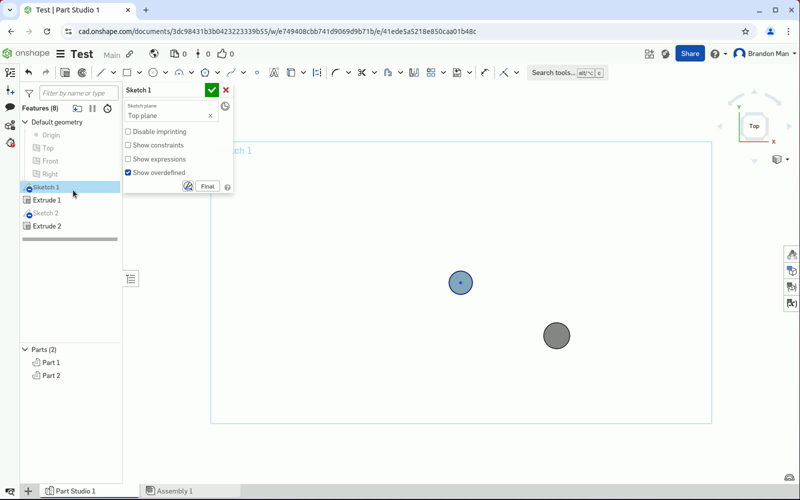
mouse_move(229, 92)
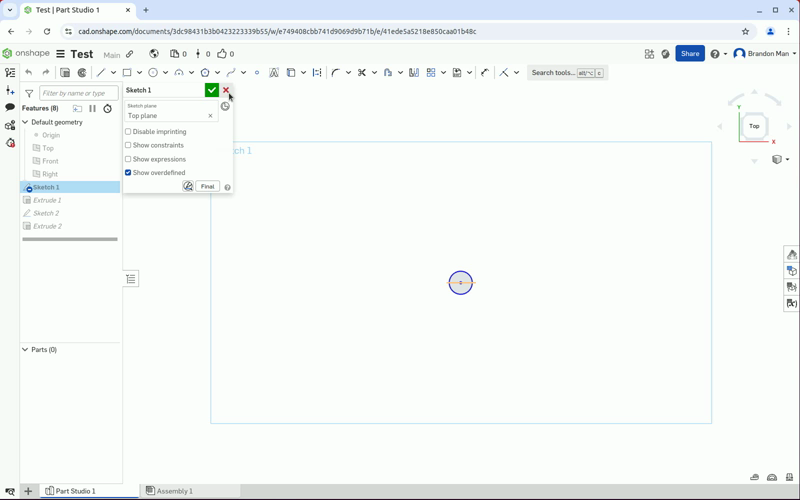
click(229, 92)
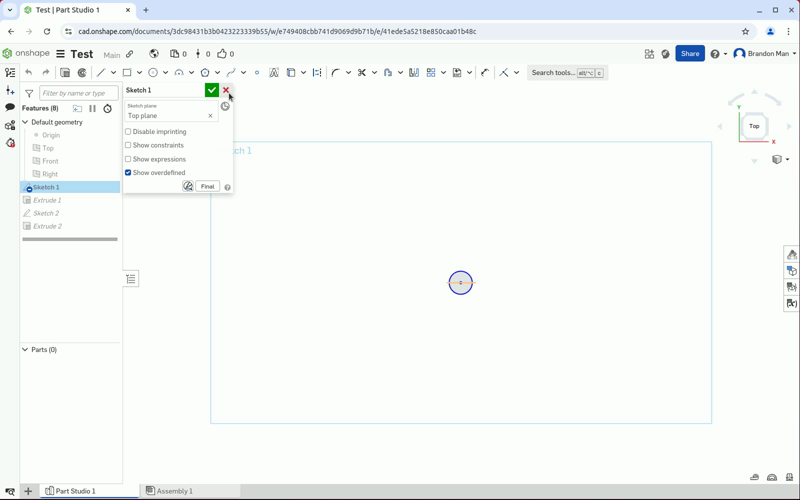
key(shift+s)
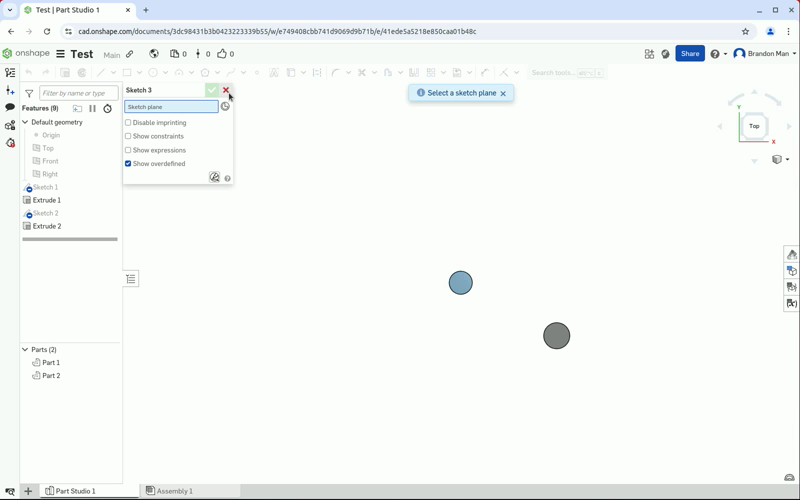
mouse_move(73, 150)
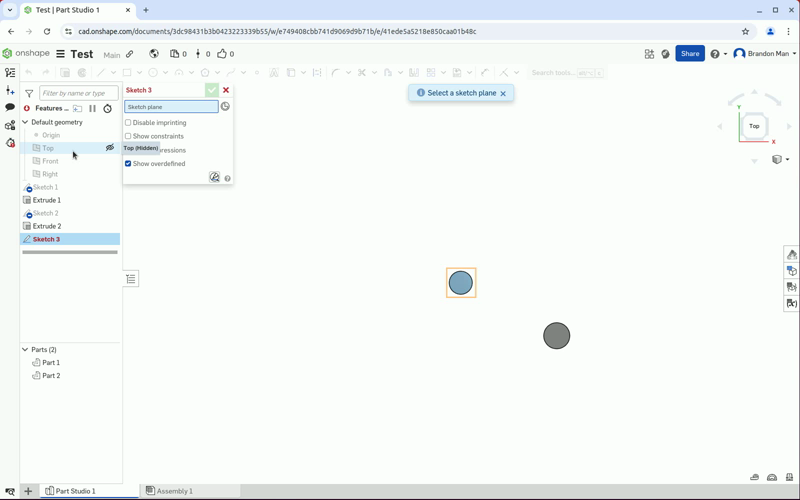
click(73, 150)
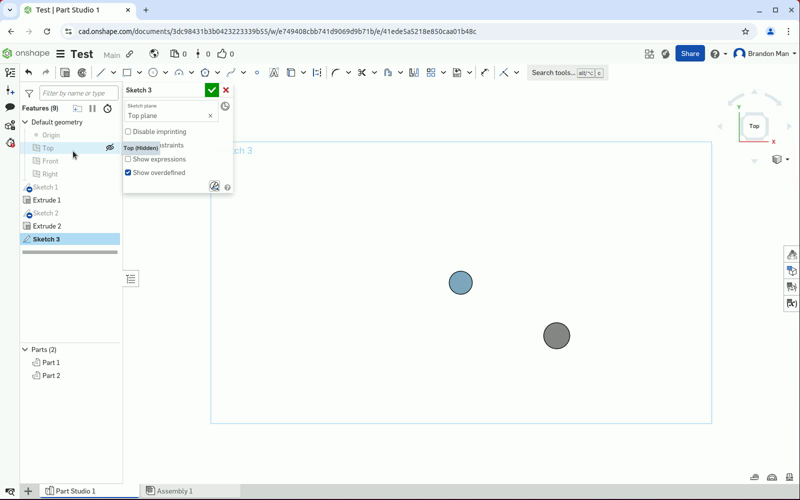
mouse_move(73, 352)
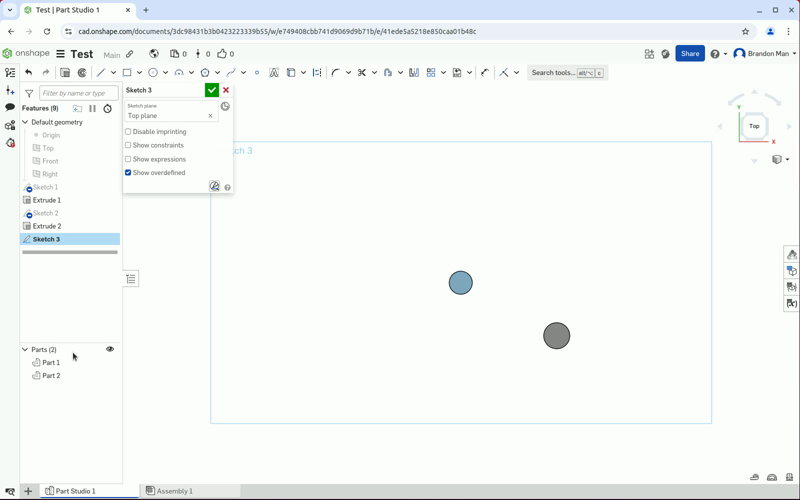
key(y)
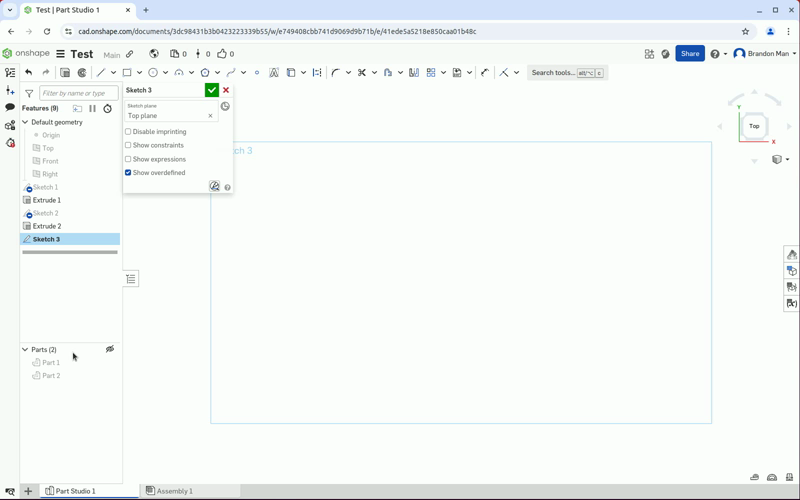
key(c)
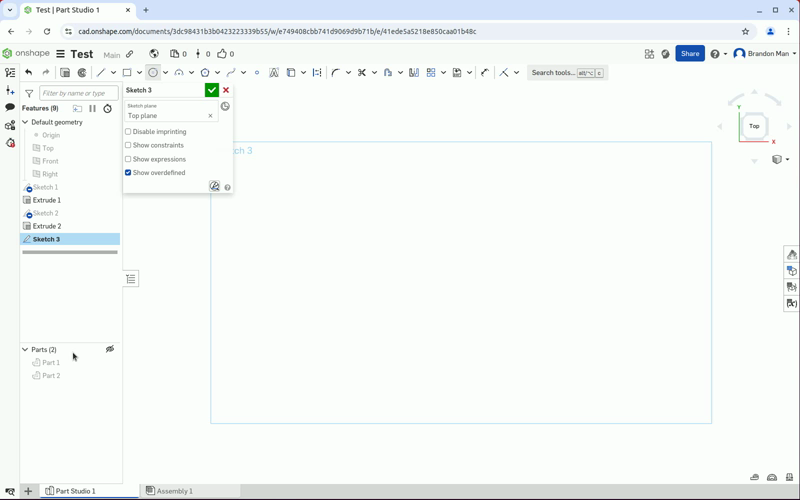
key_down(shift)
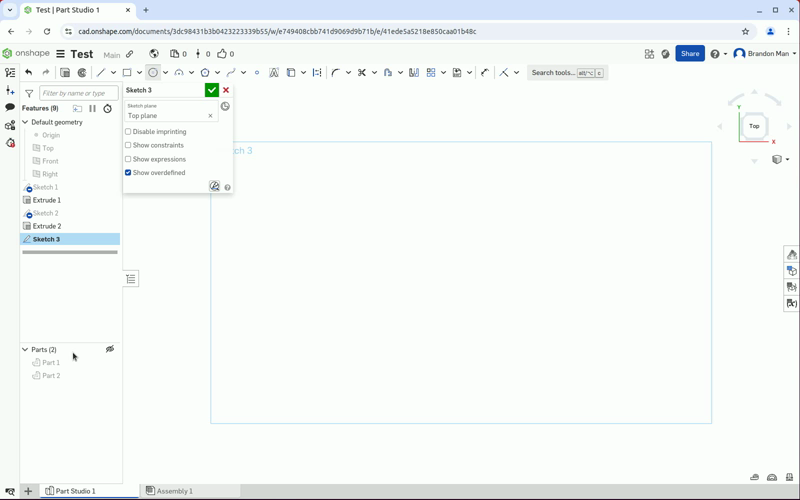
mouse_move(454, 352)
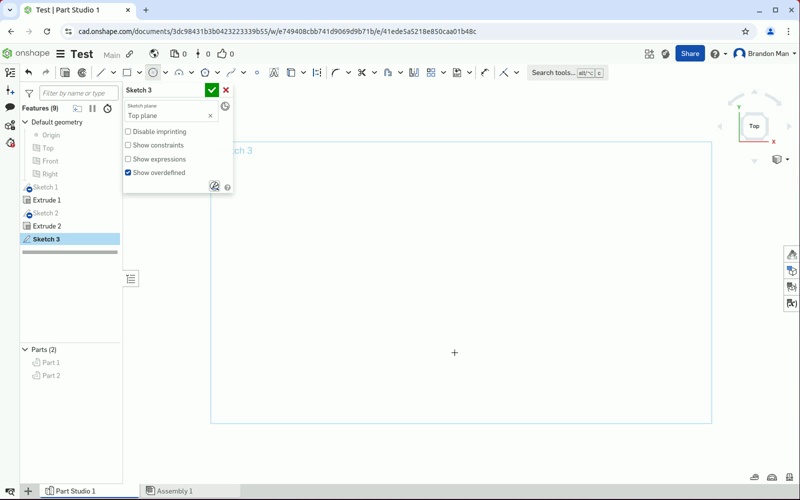
click(454, 352)
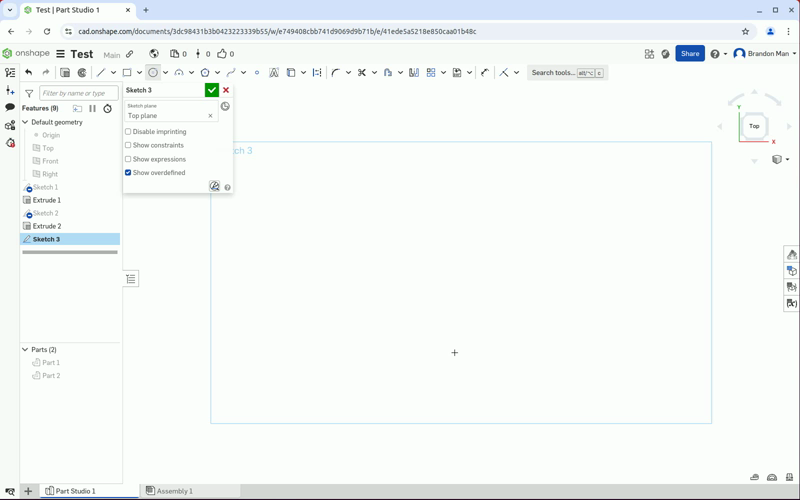
key_up(shift)
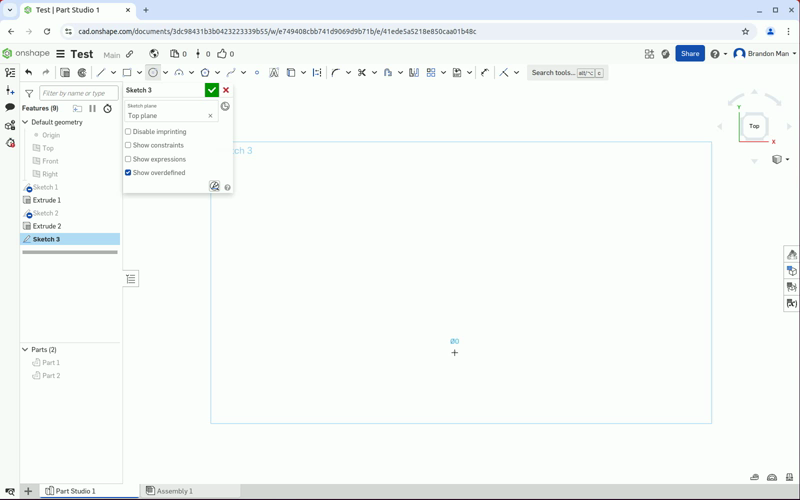
mouse_move(458, 352)
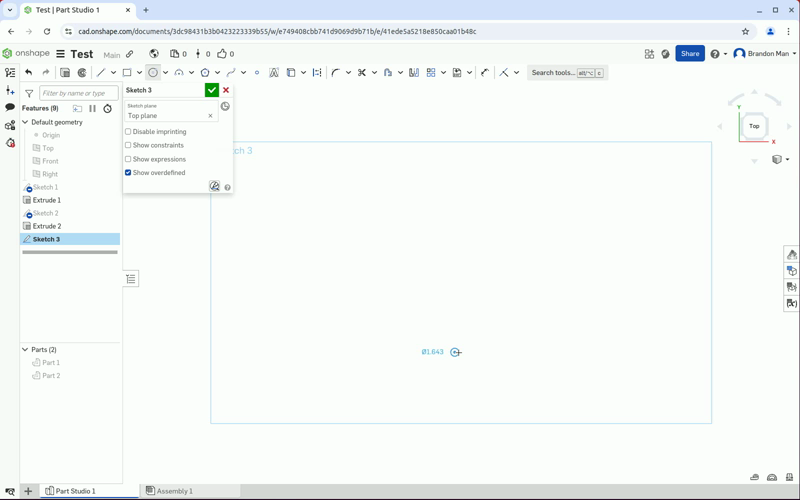
click(458, 352)
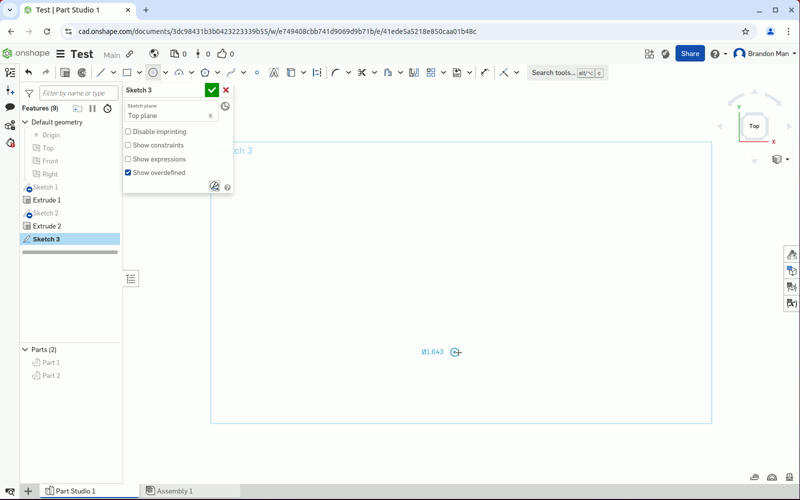
key(esc)
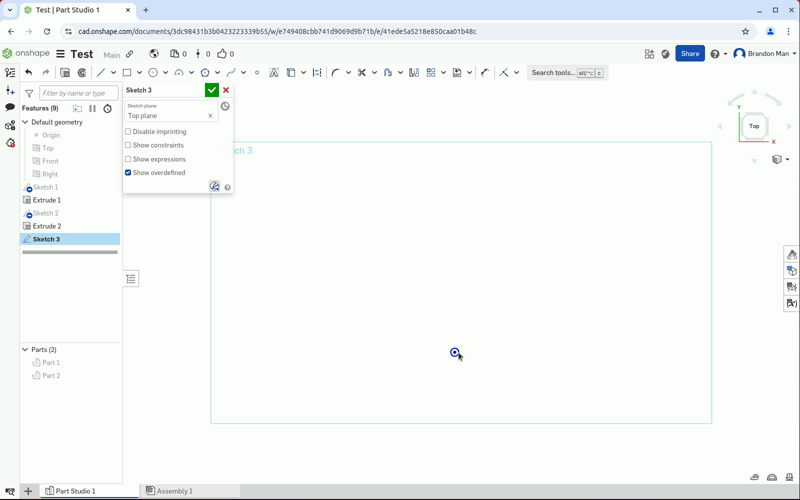
mouse_move(457, 352)
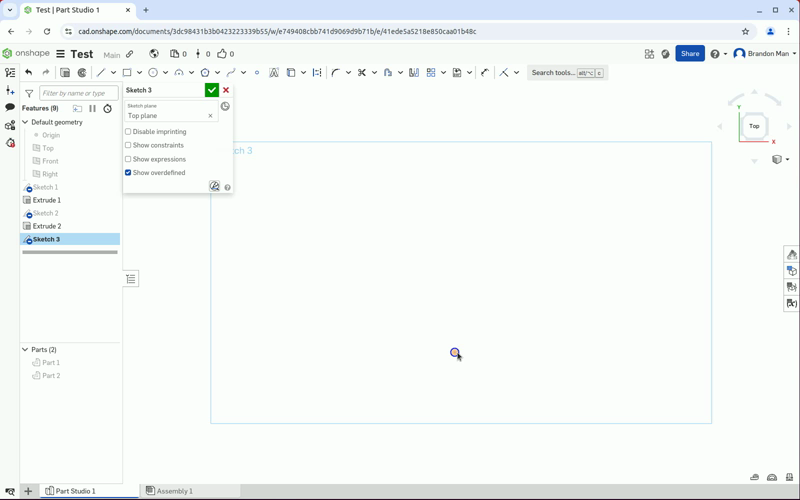
scroll(6)
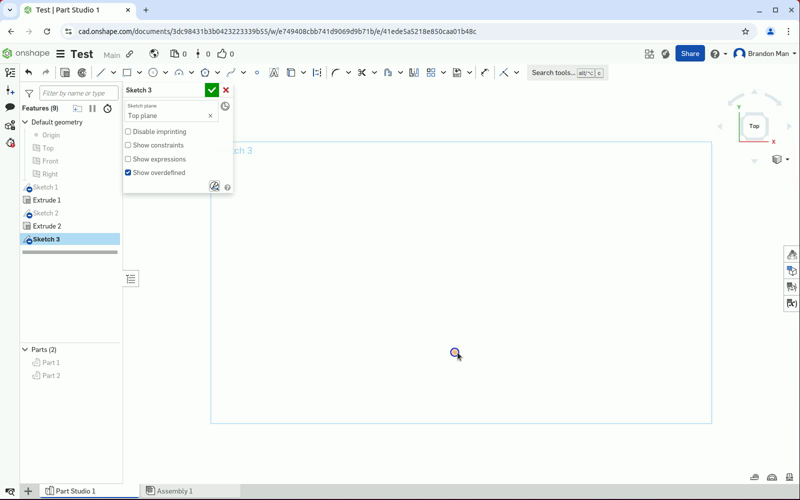
scroll(6)
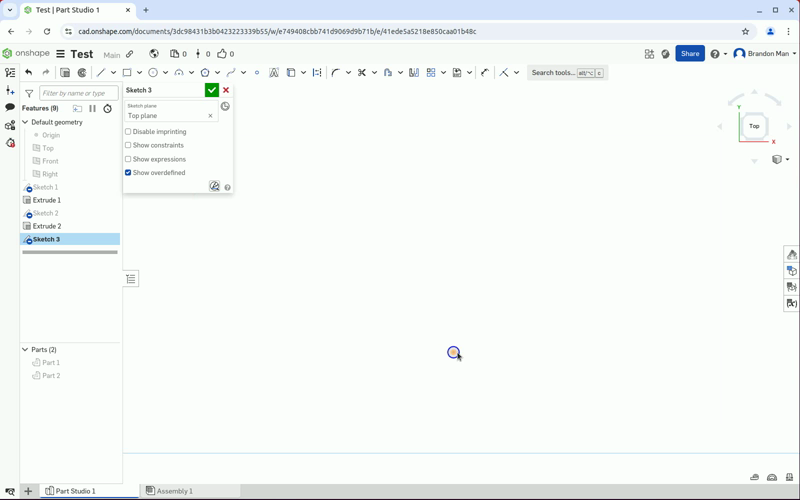
scroll(6)
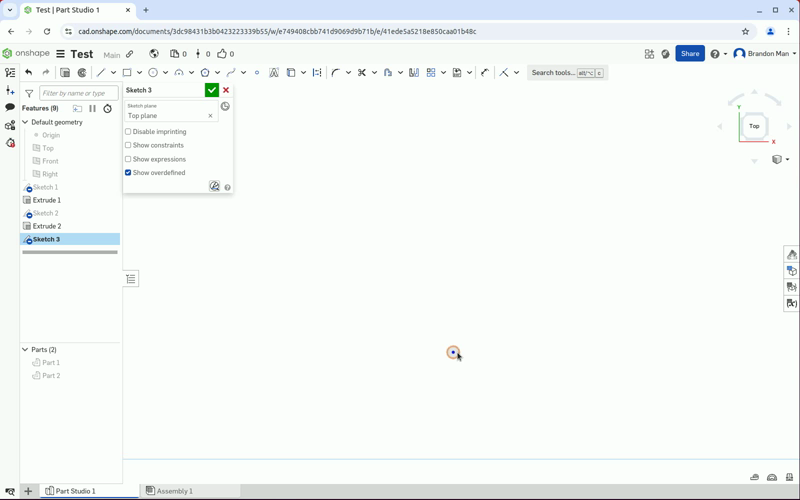
scroll(6)
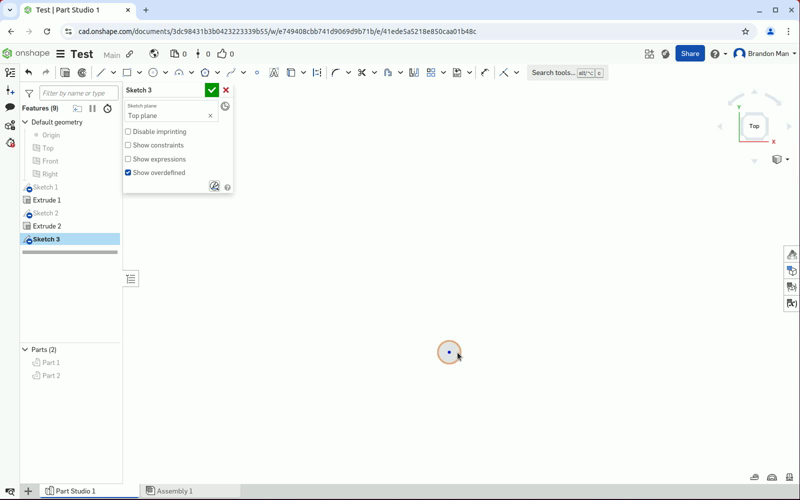
scroll(6)
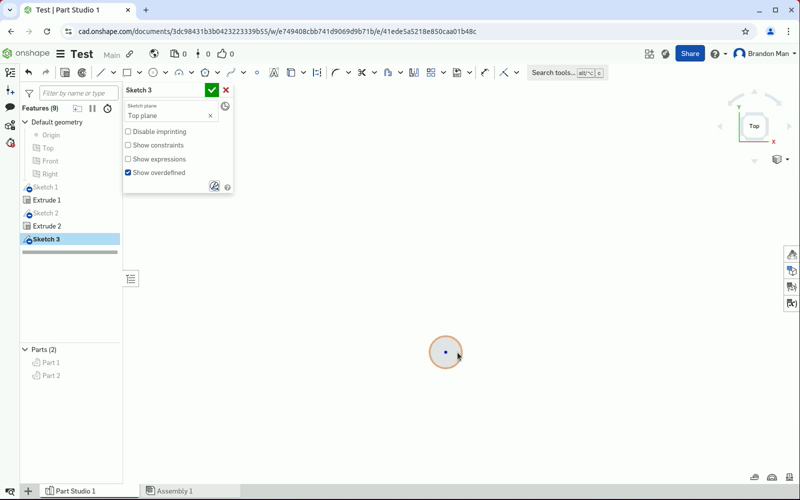
scroll(6)
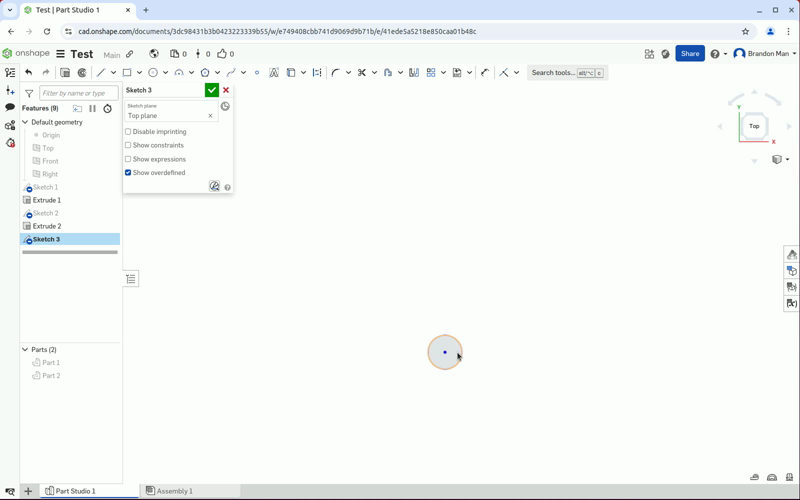
scroll(6)
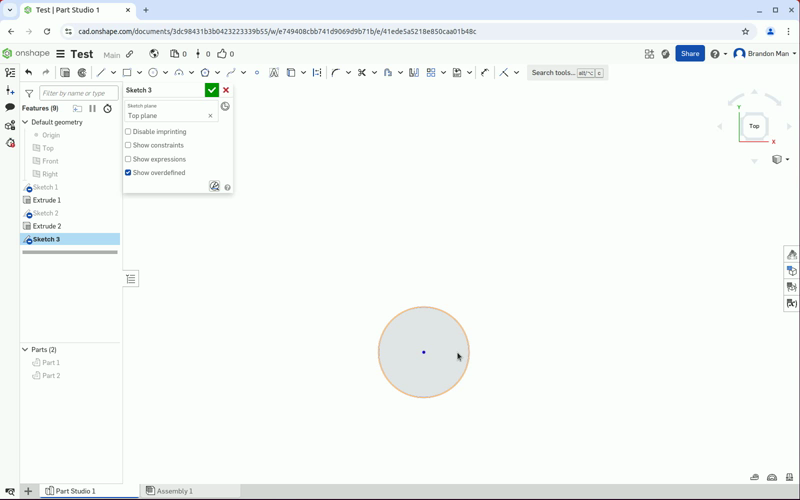
click(457, 352)
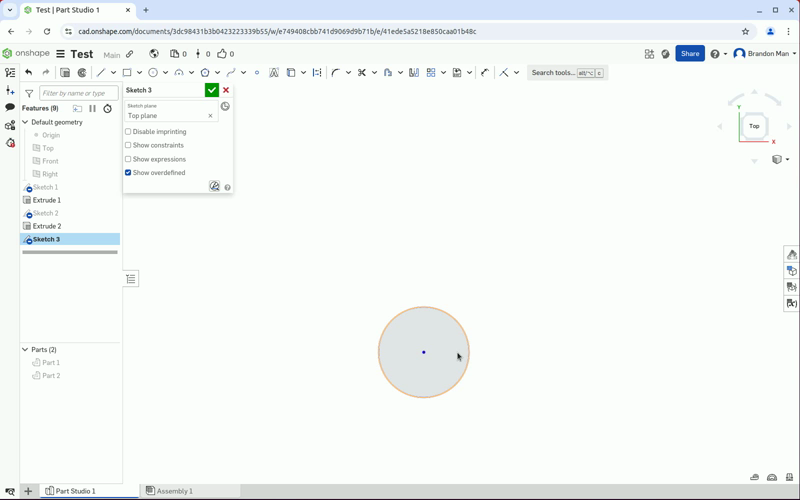
scroll(-6)
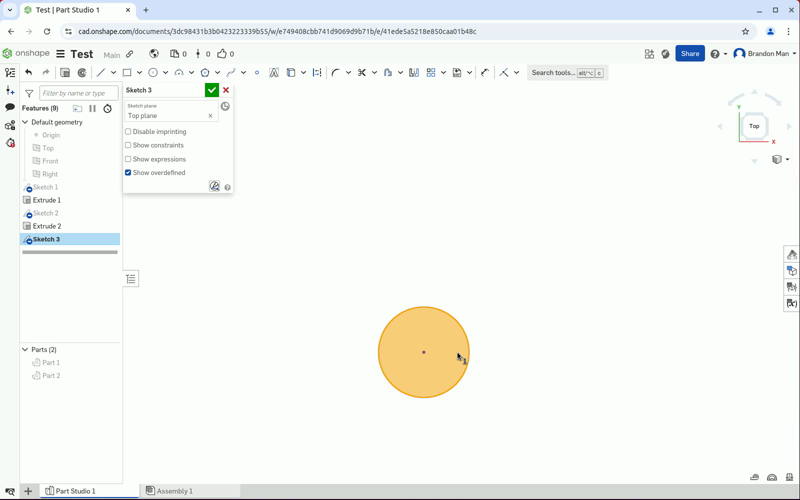
scroll(-6)
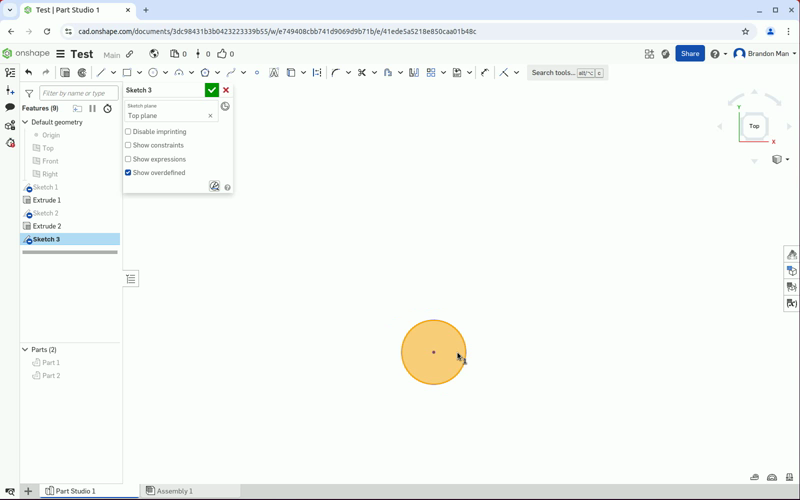
scroll(-6)
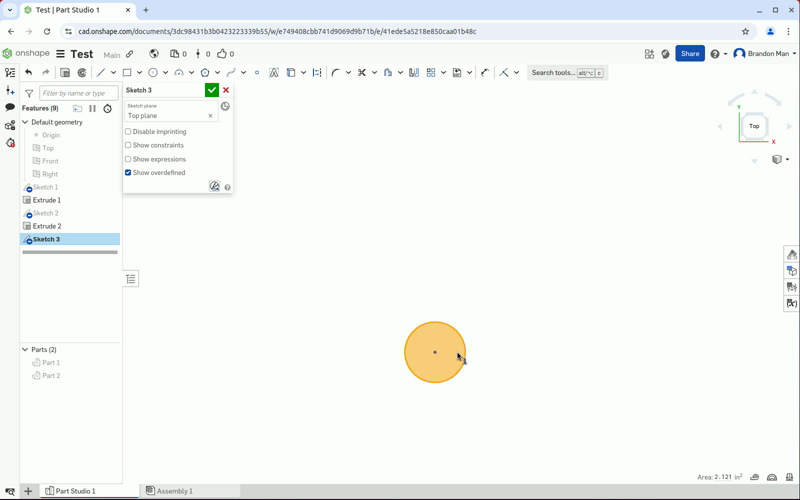
scroll(-6)
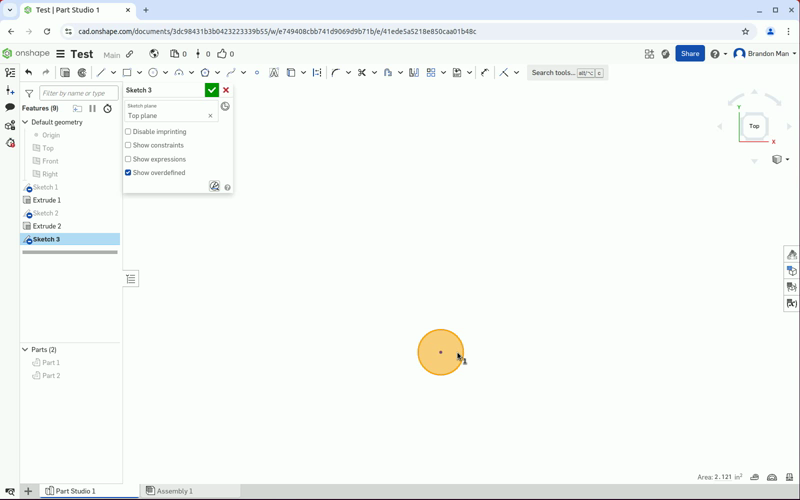
scroll(-6)
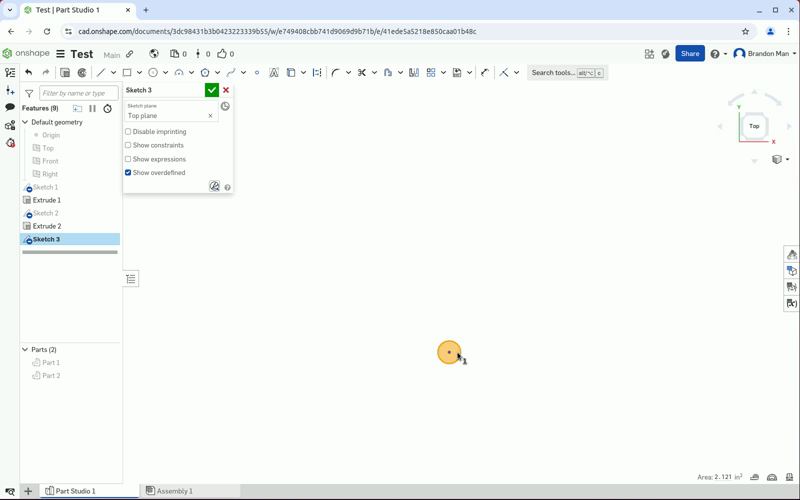
scroll(-6)
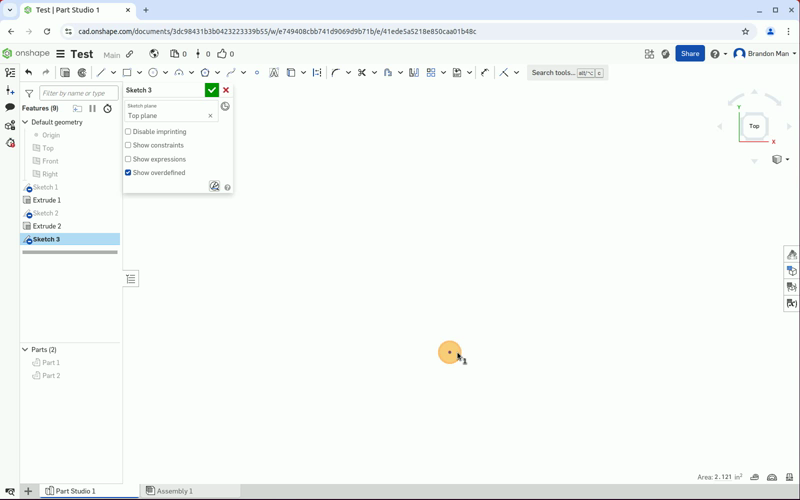
scroll(-6)
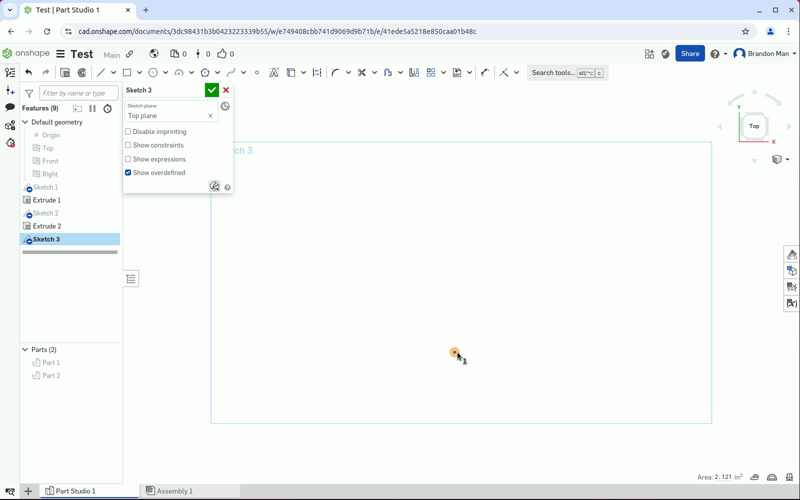
mouse_move(73, 352)
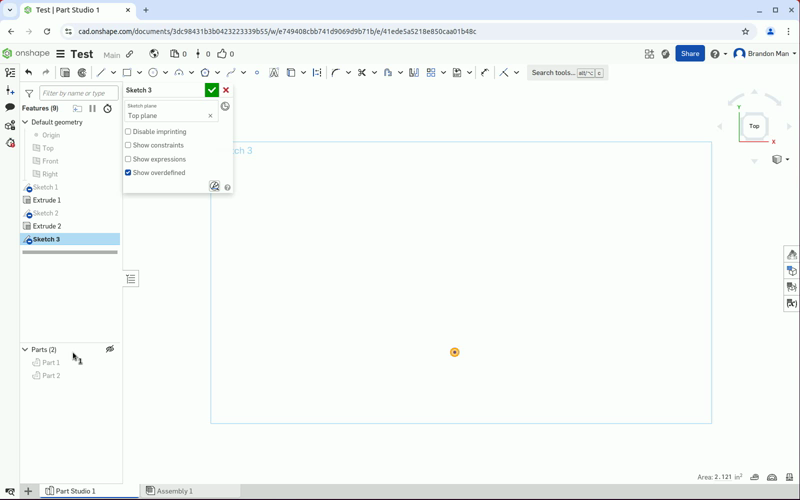
key(shift+y)
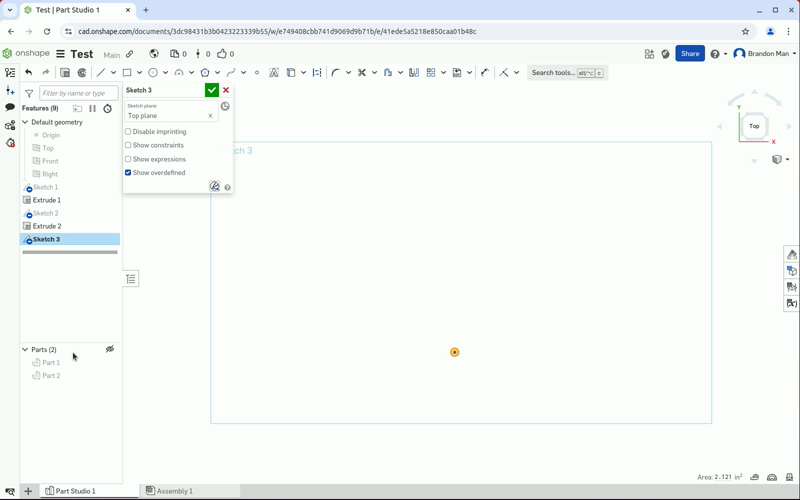
key(shift+e)
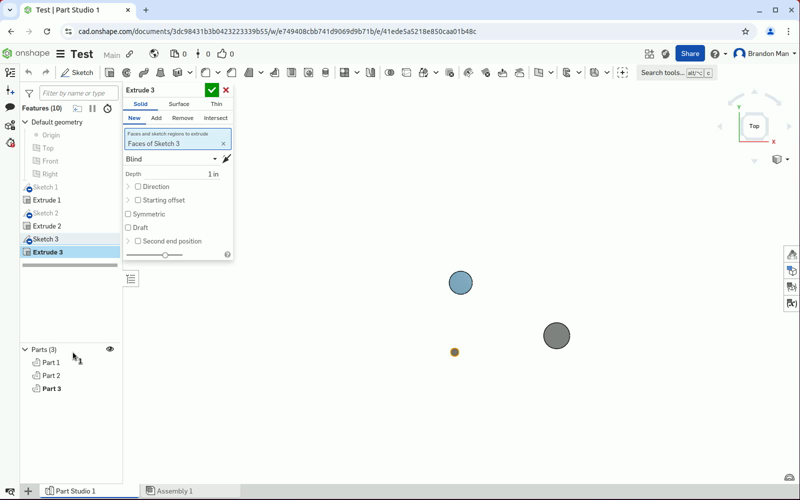
mouse_move(143, 106)
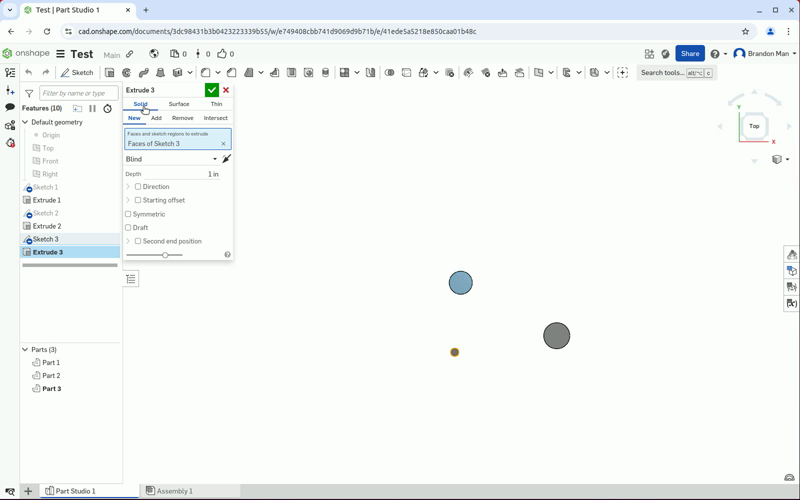
click(143, 106)
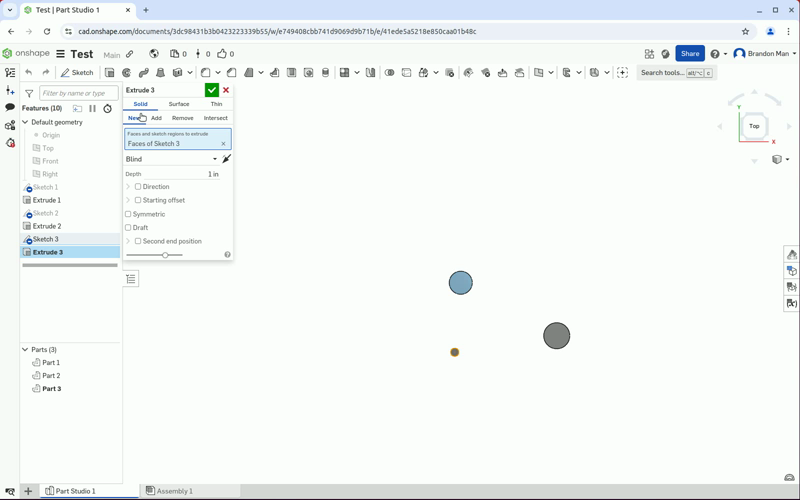
mouse_move(137, 120)
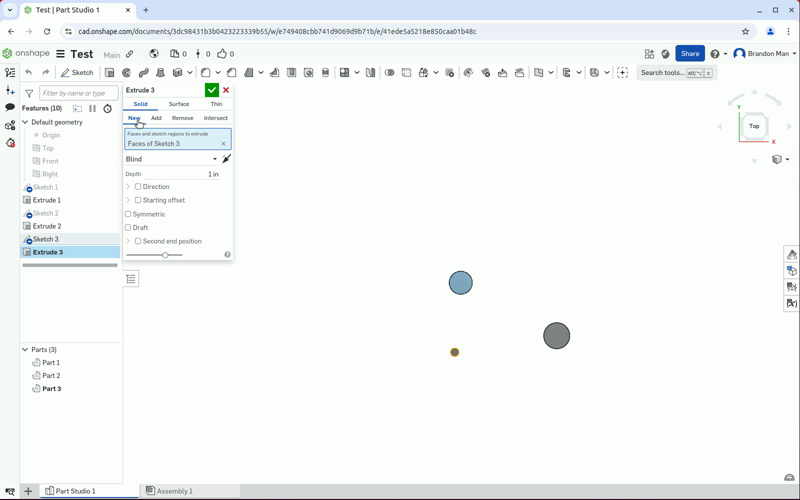
click(137, 120)
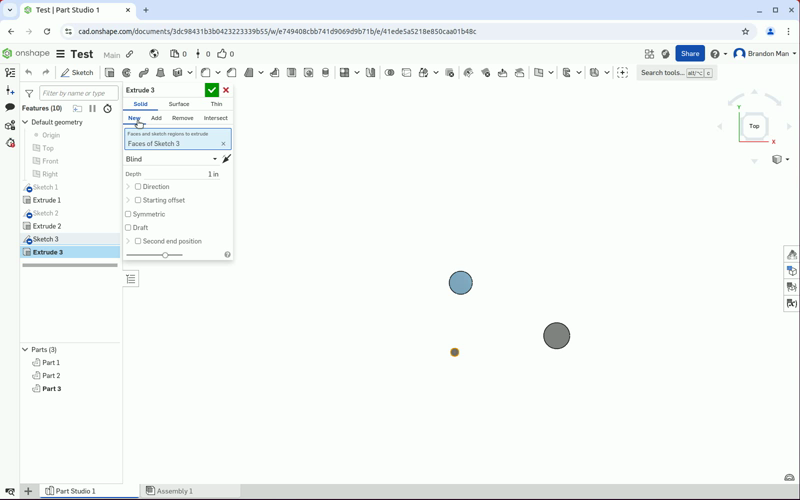
key(tab, 4)
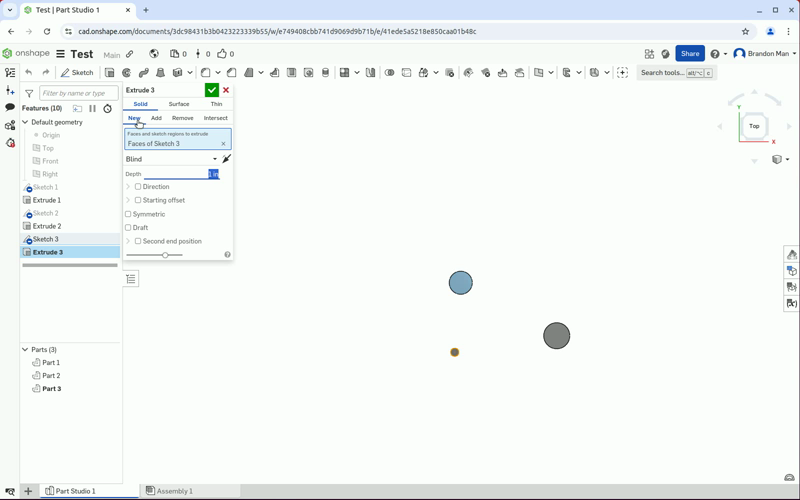
text(0.963)
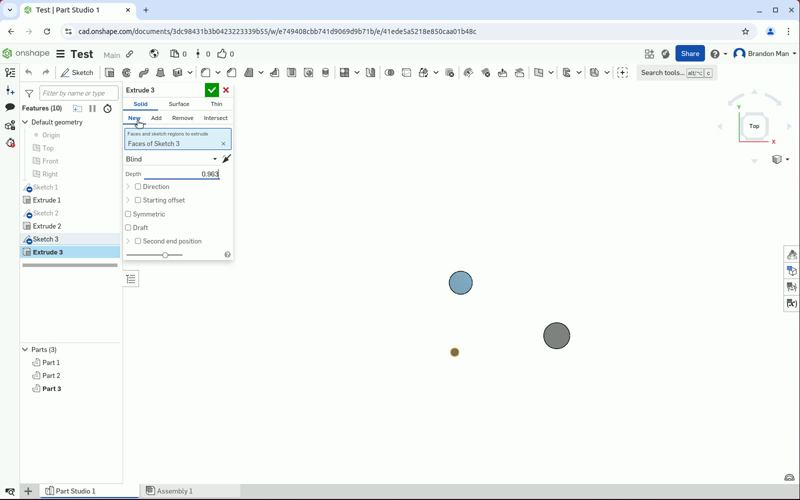
key(enter)
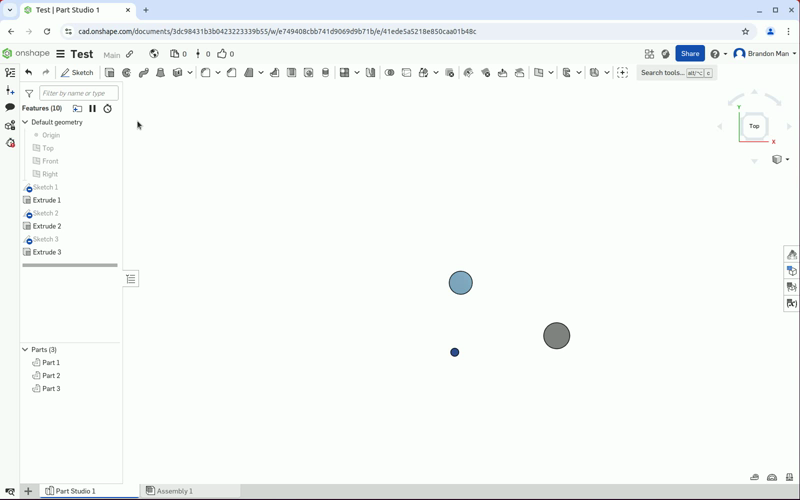
key(shift+h)
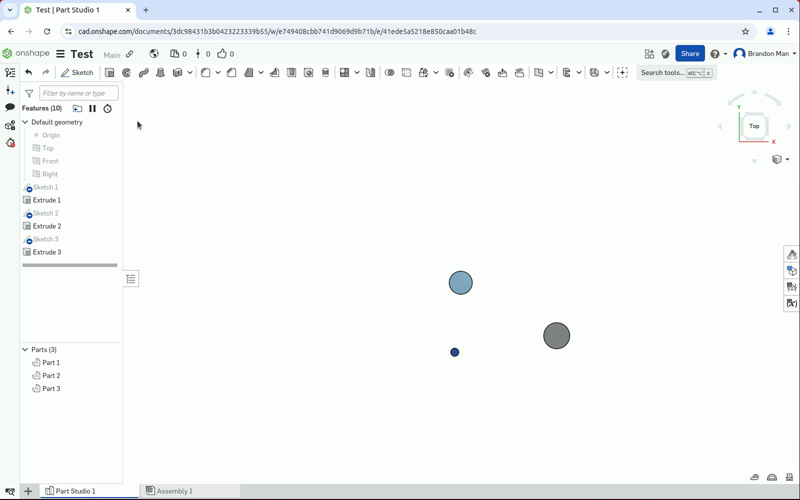
key(shift+h)
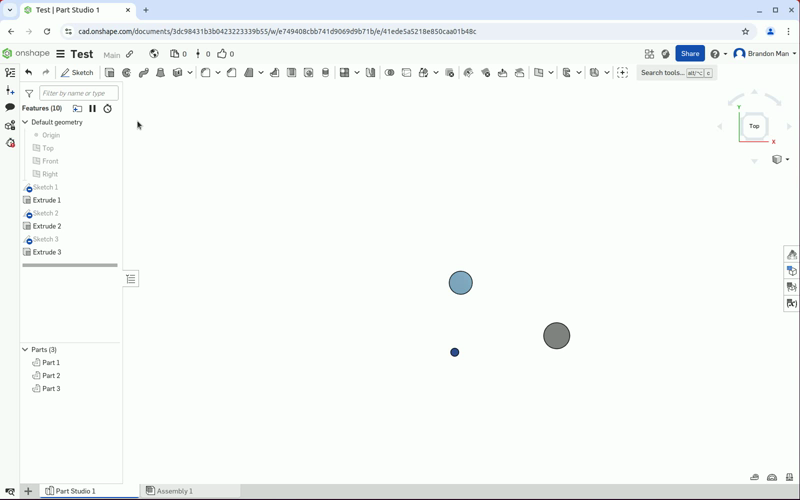
mouse_move(73, 189)
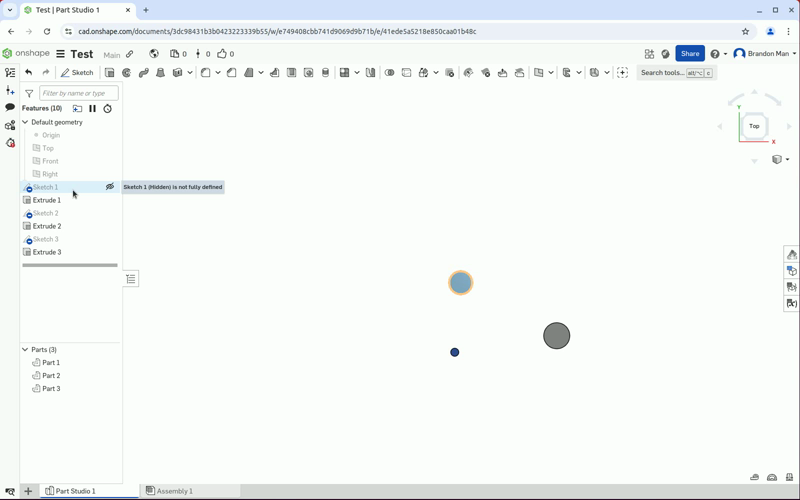
click(73, 189)
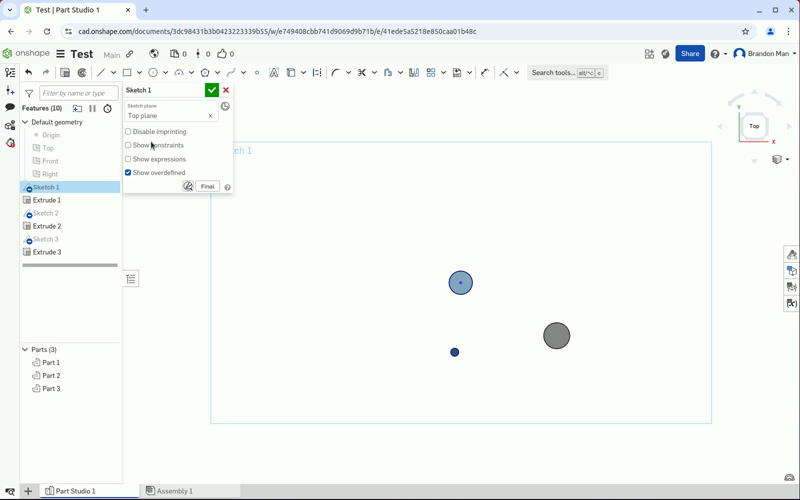
mouse_move(229, 92)
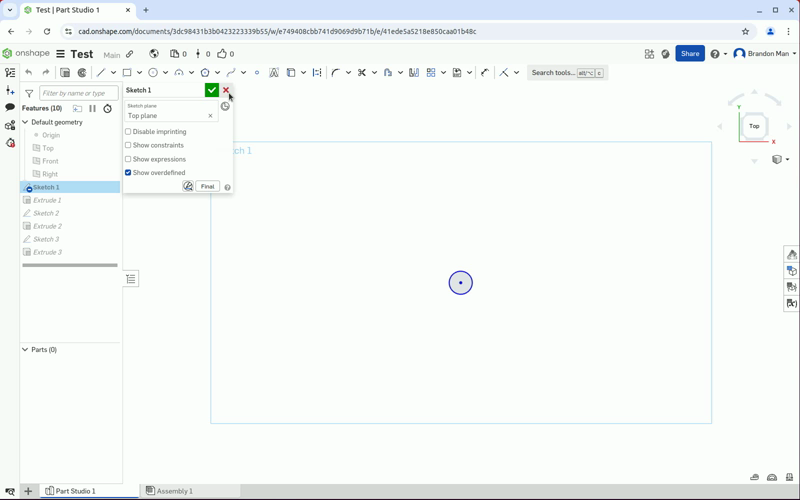
click(229, 92)
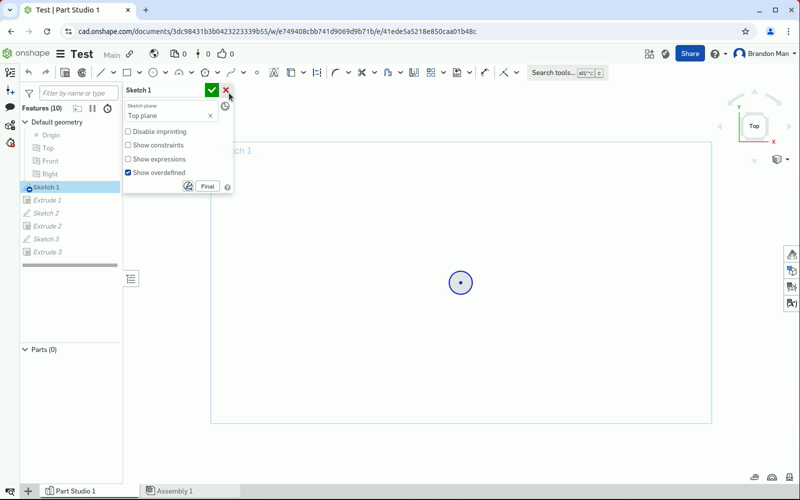
key(shift+s)
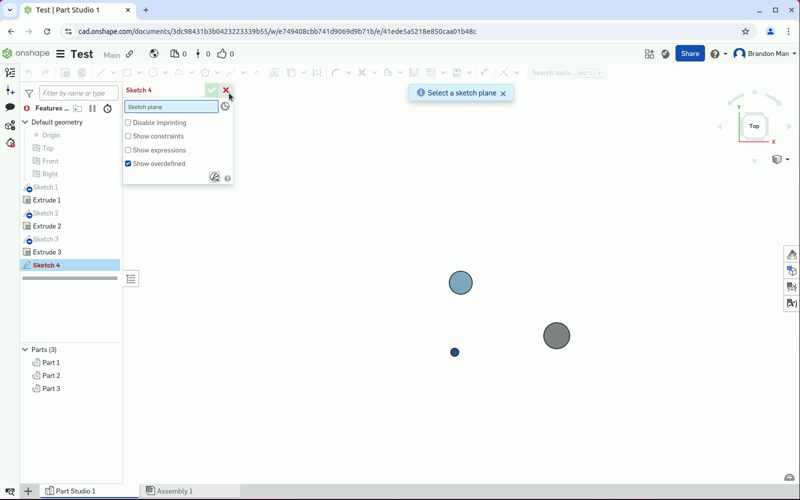
mouse_move(73, 150)
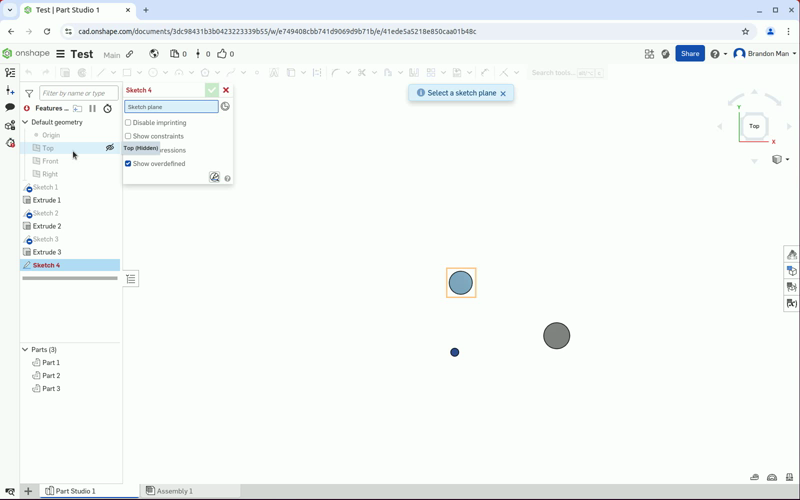
click(73, 150)
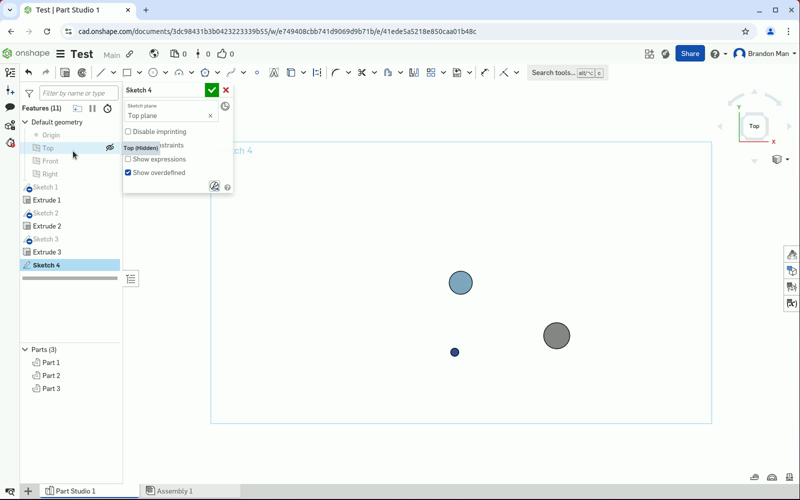
mouse_move(73, 352)
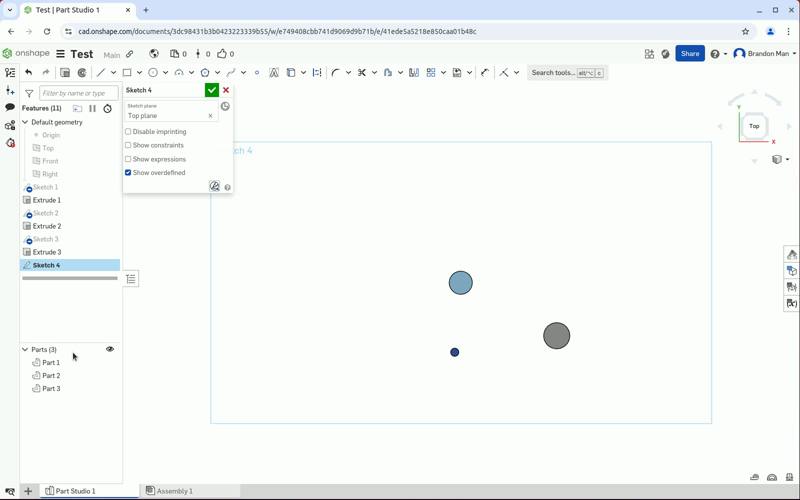
key(y)
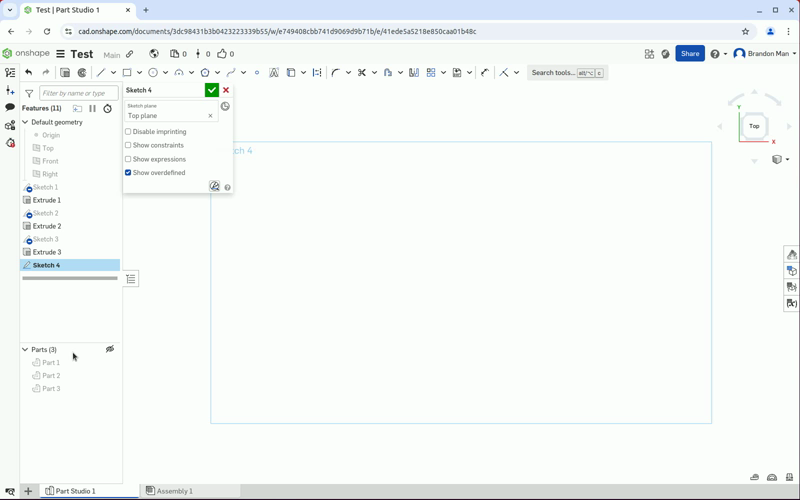
key(l)
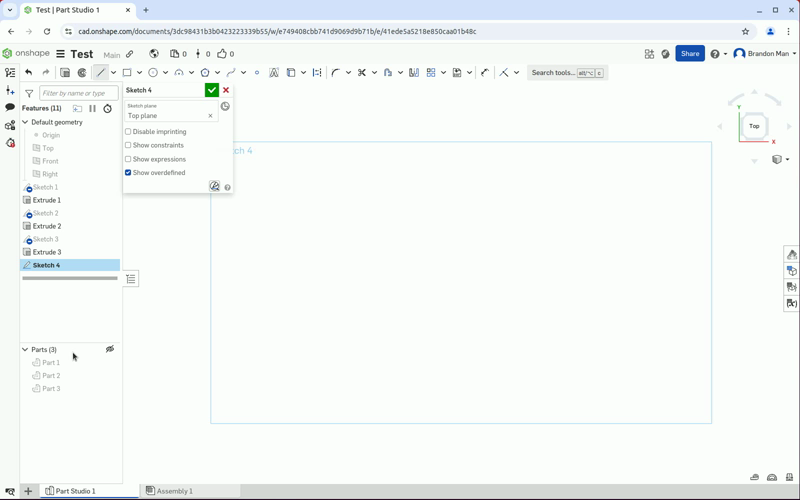
key_down(shift)
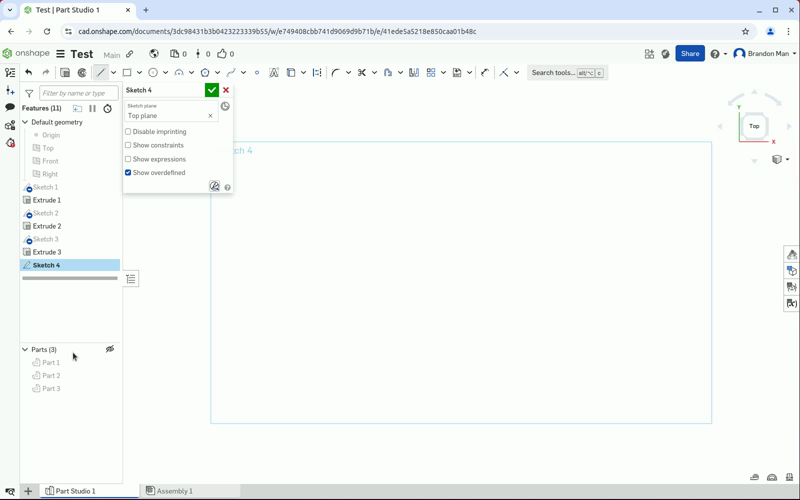
mouse_move(546, 306)
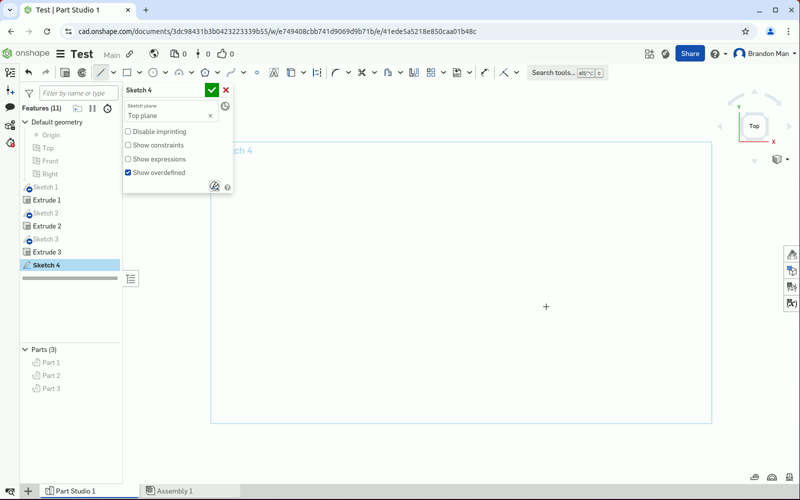
click(546, 306)
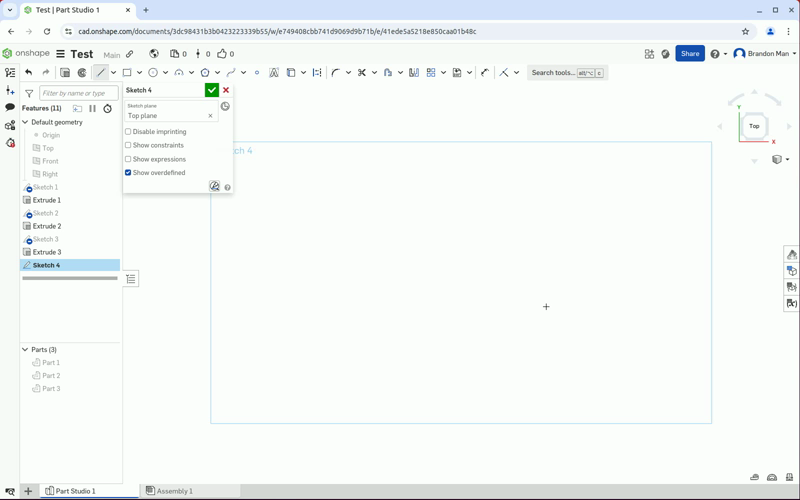
key_up(shift)
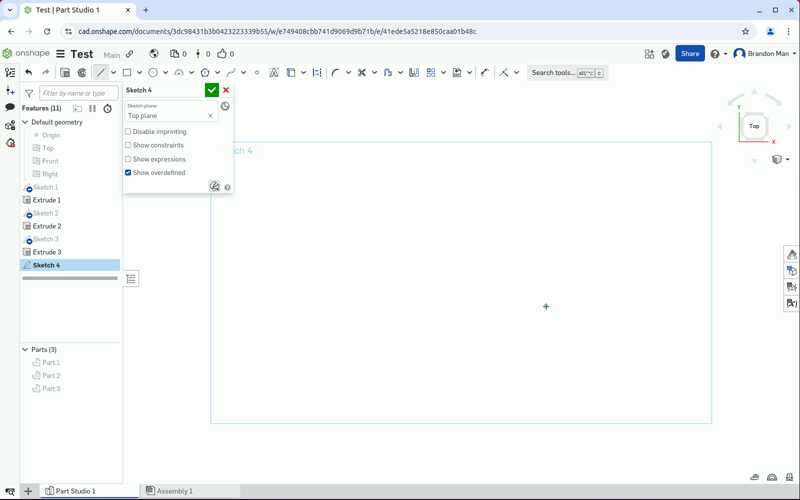
key_down(shift)
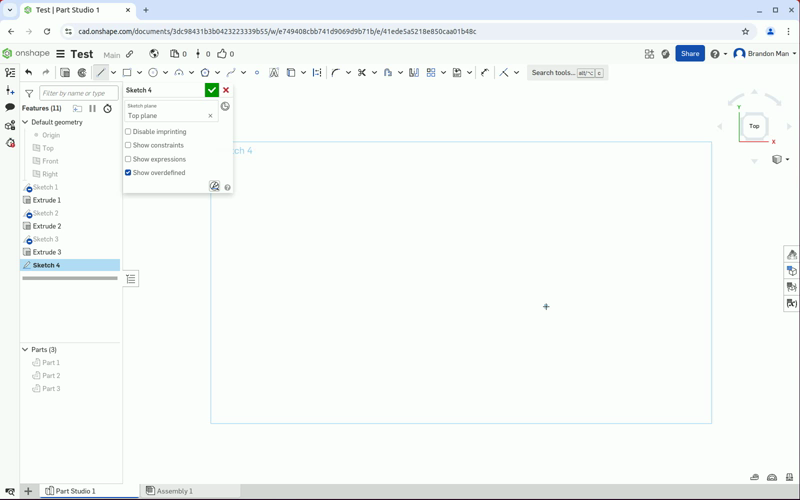
mouse_move(576, 306)
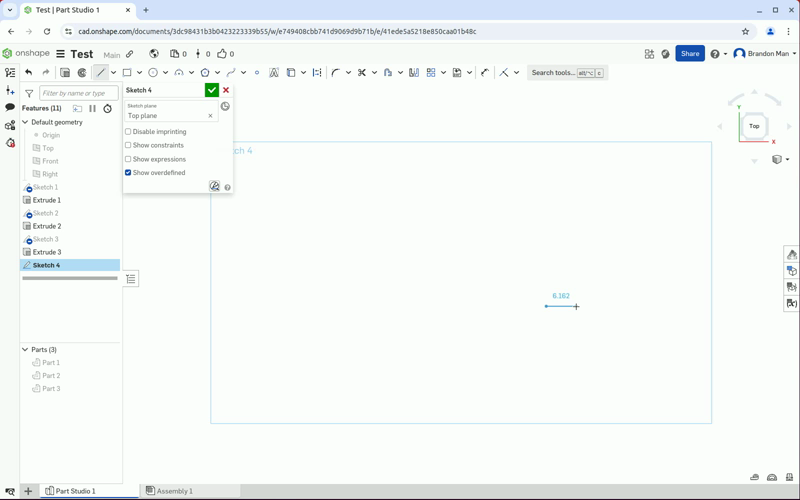
mouse_move(574, 306)
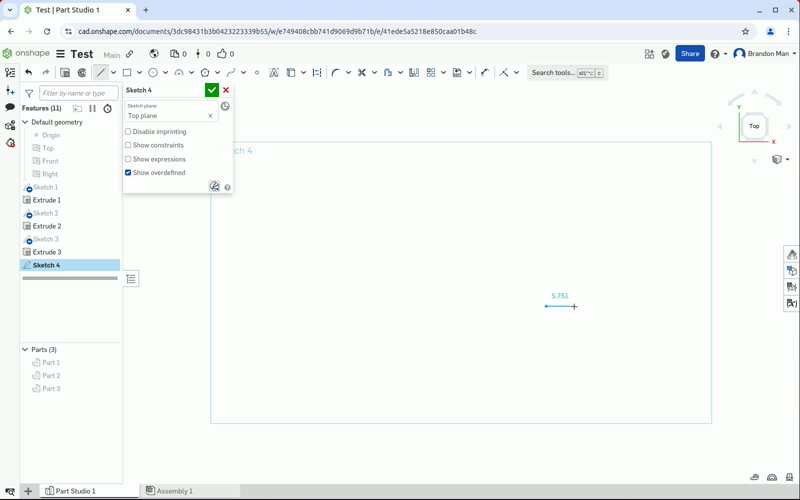
click(574, 306)
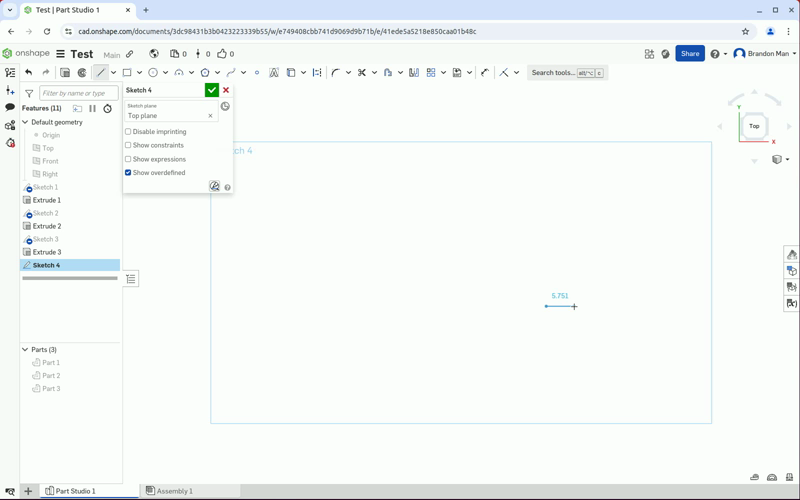
key_up(shift)
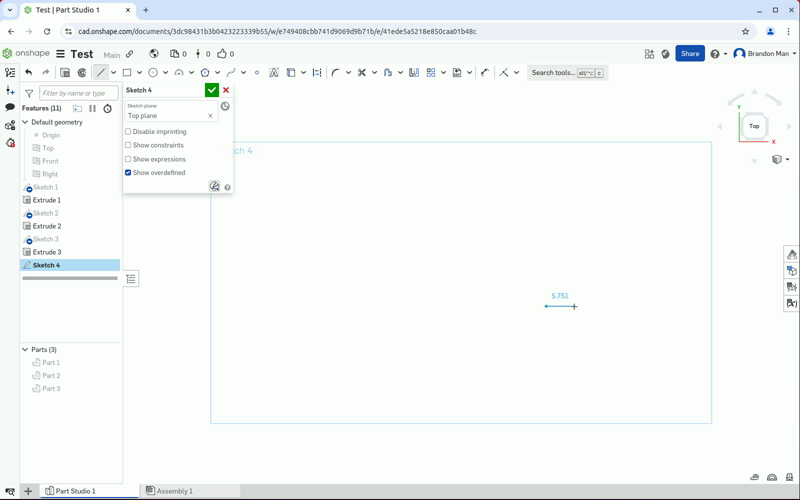
key_down(shift)
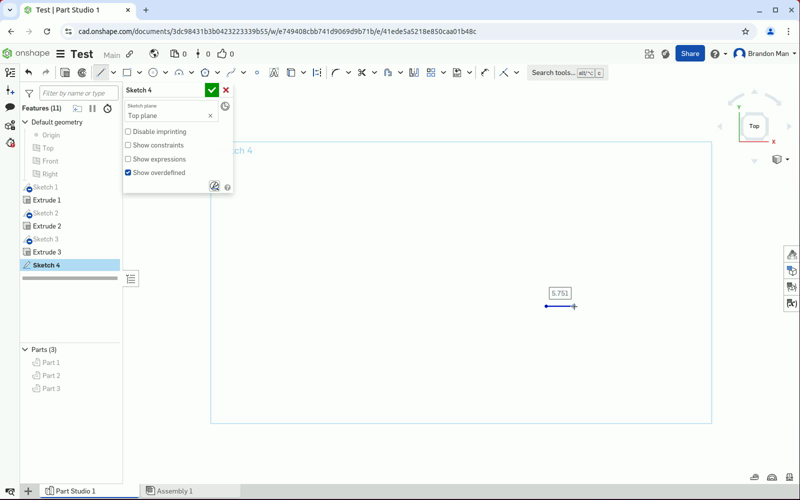
mouse_move(589, 306)
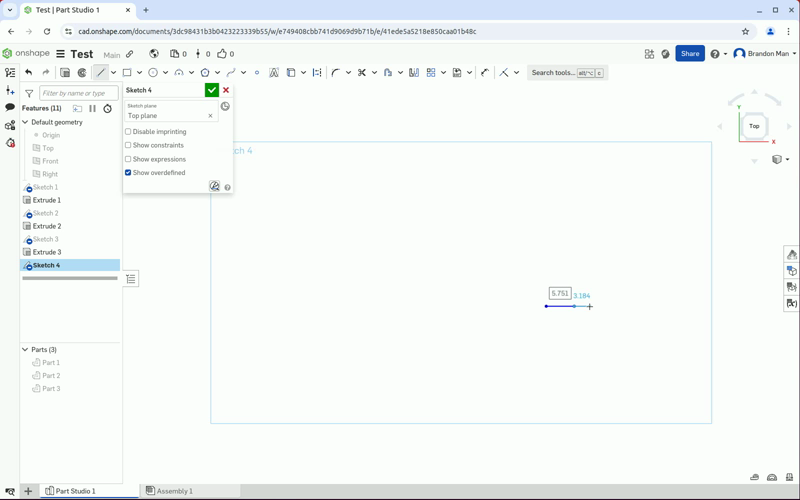
mouse_move(574, 289)
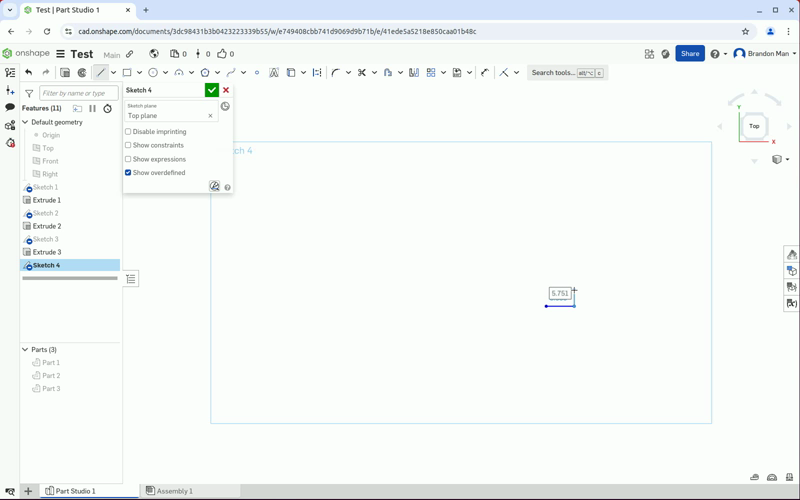
click(574, 289)
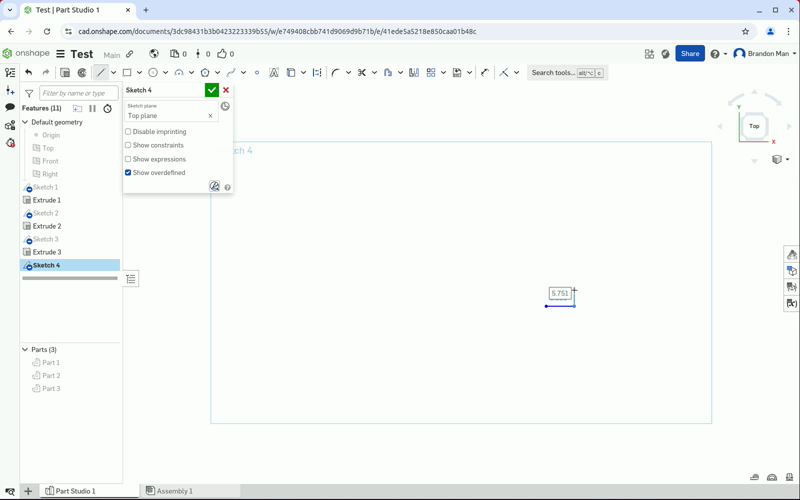
key_up(shift)
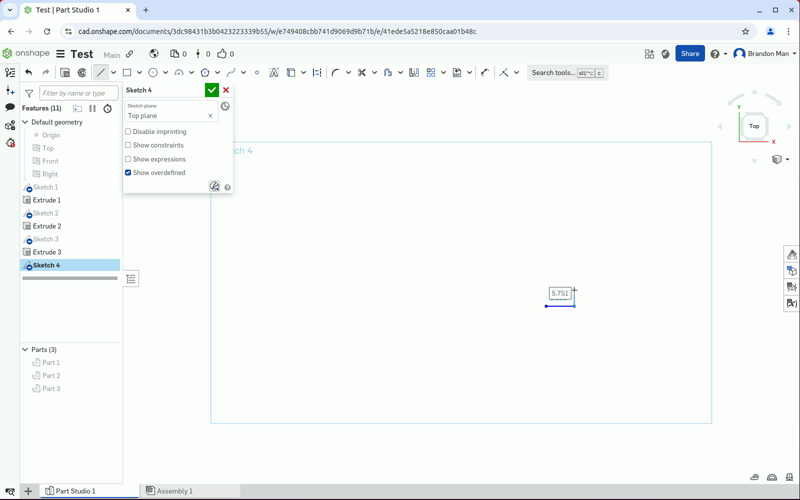
key_down(shift)
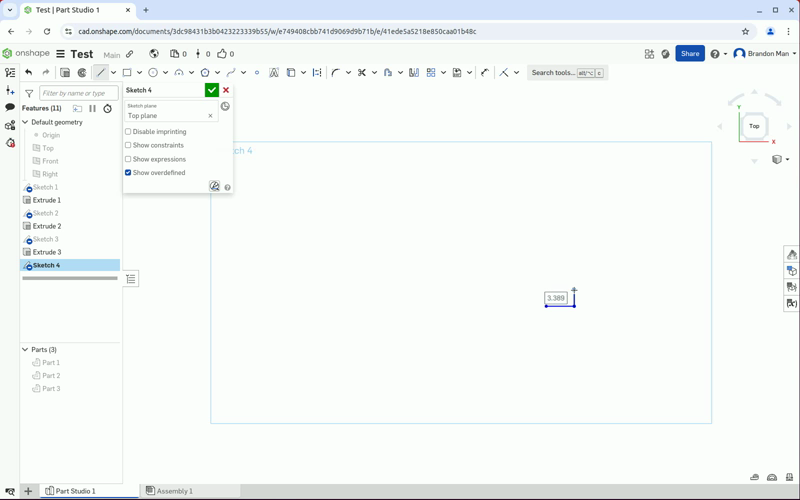
mouse_move(589, 289)
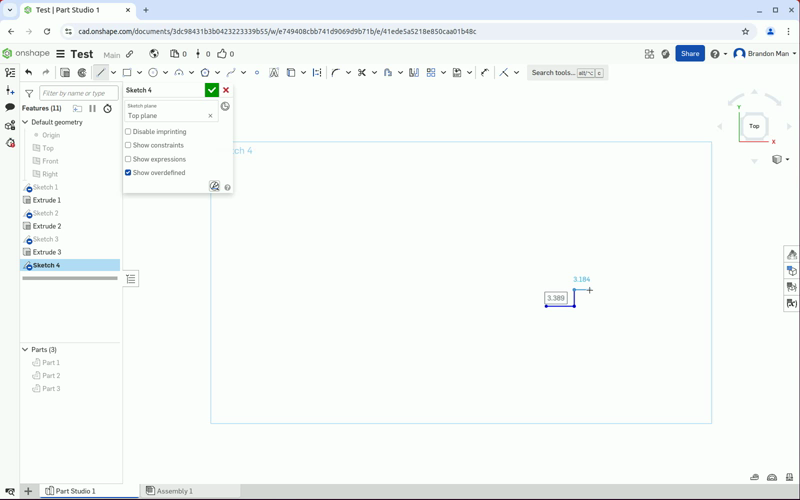
mouse_move(546, 289)
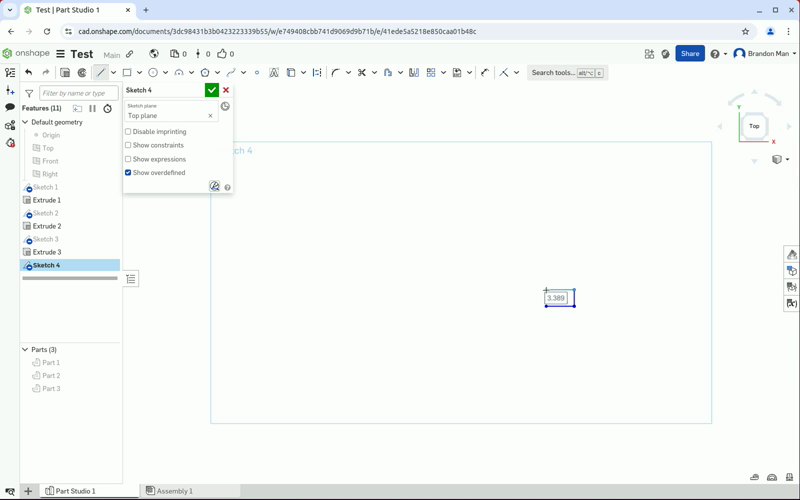
click(546, 289)
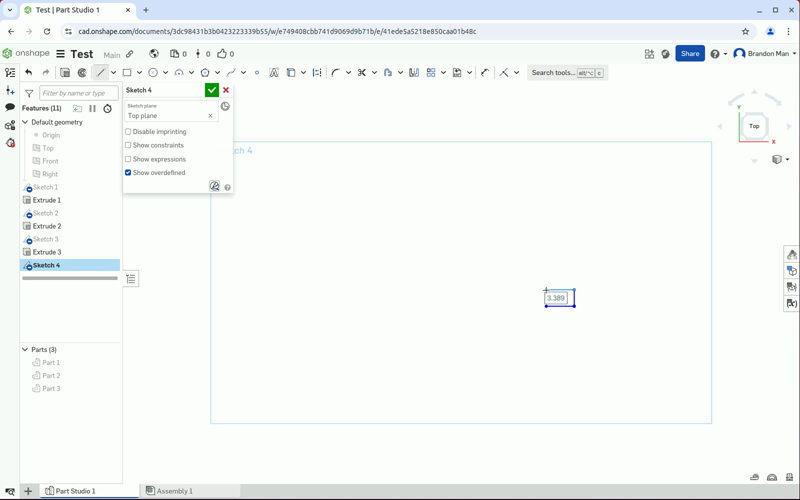
key_up(shift)
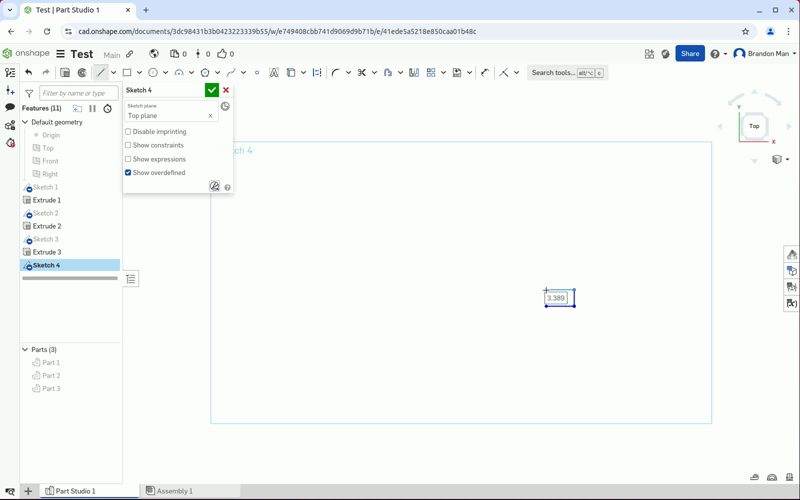
mouse_move(576, 289)
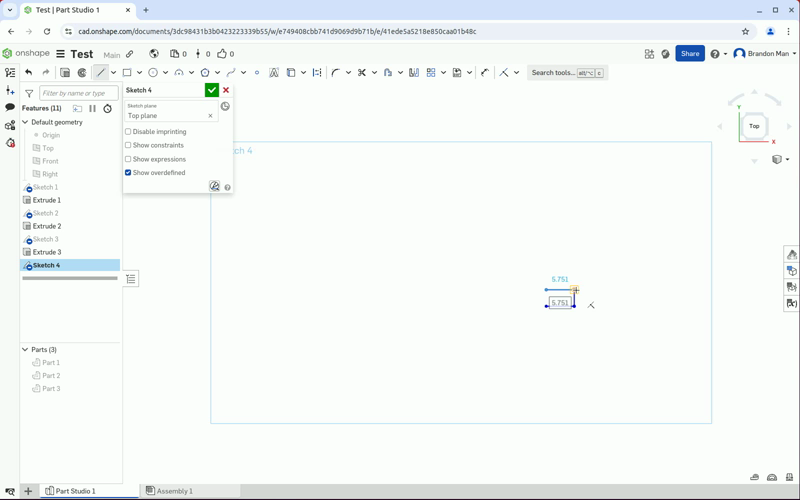
key_down(shift)
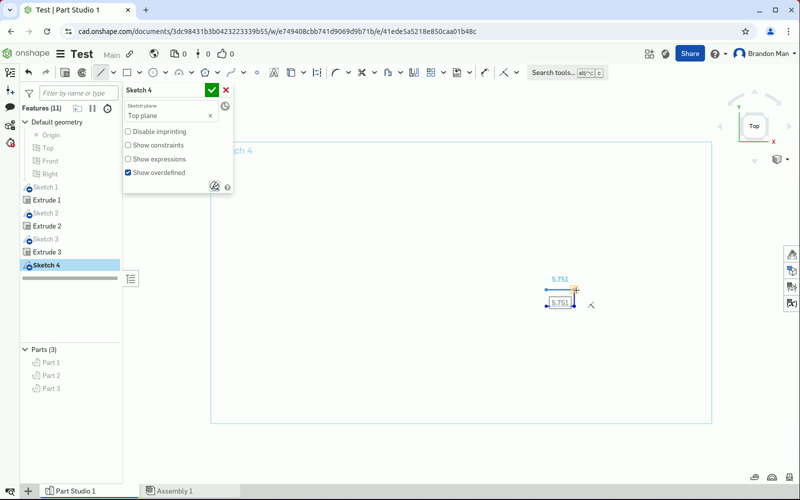
mouse_move(546, 306)
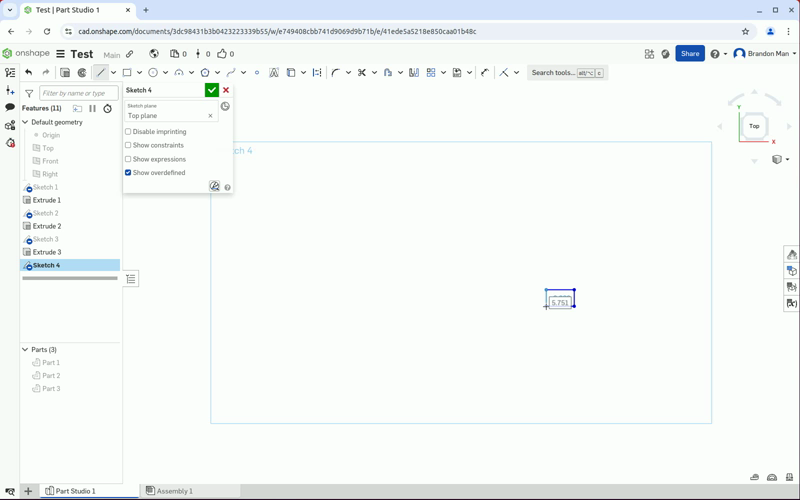
key_up(shift)
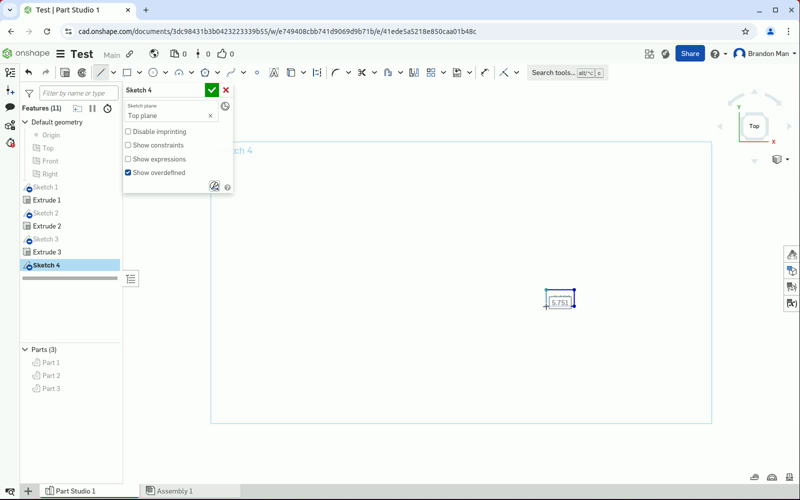
click(546, 306)
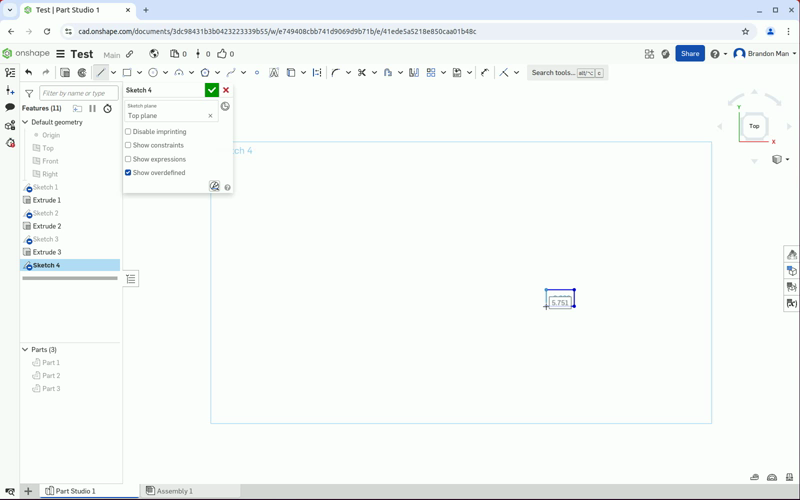
key(esc)
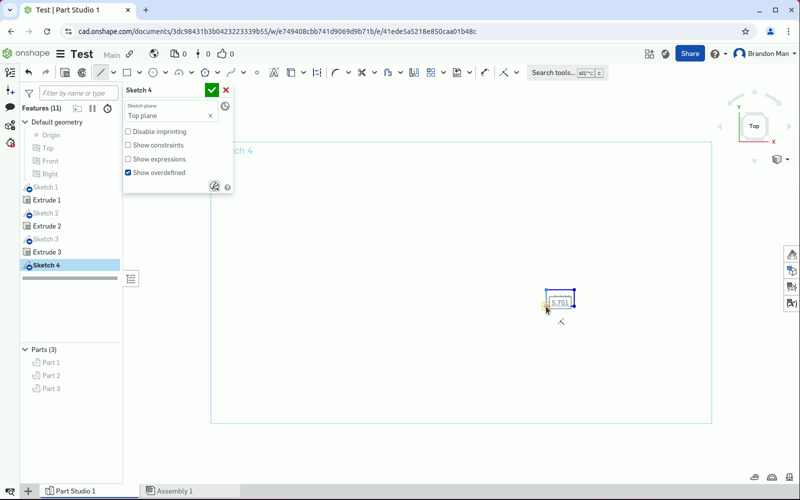
mouse_move(561, 305)
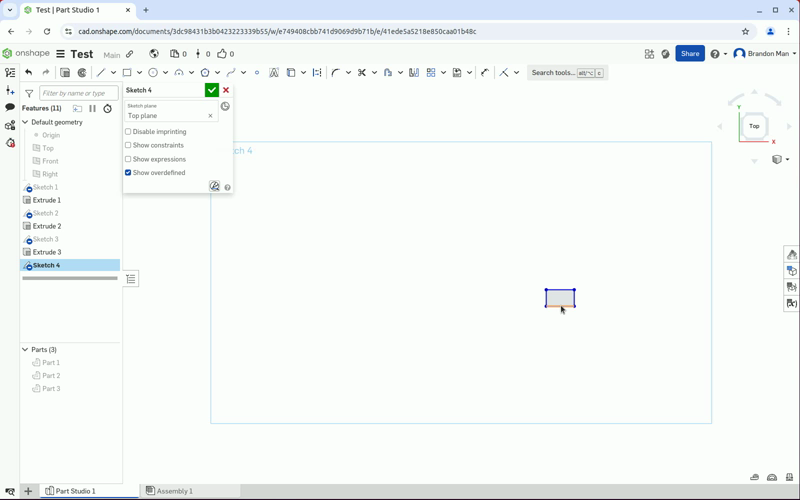
scroll(6)
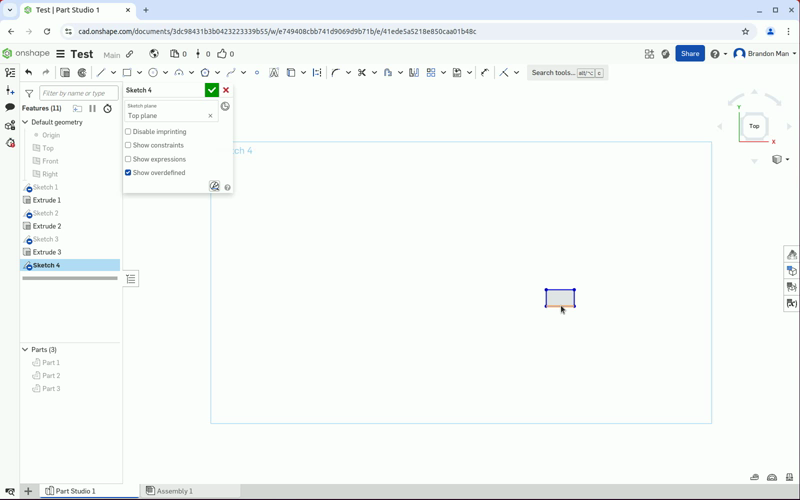
scroll(6)
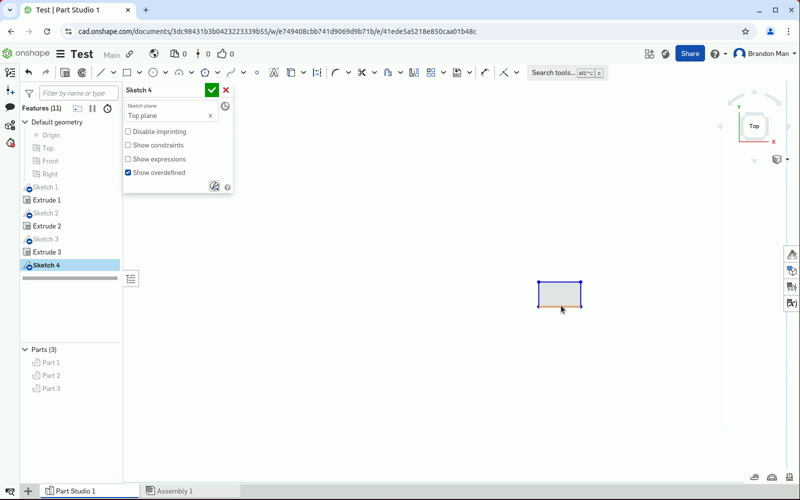
scroll(6)
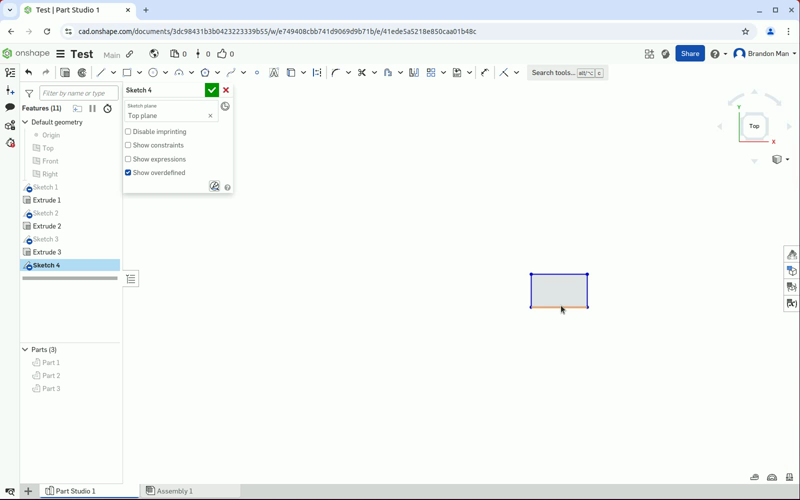
scroll(6)
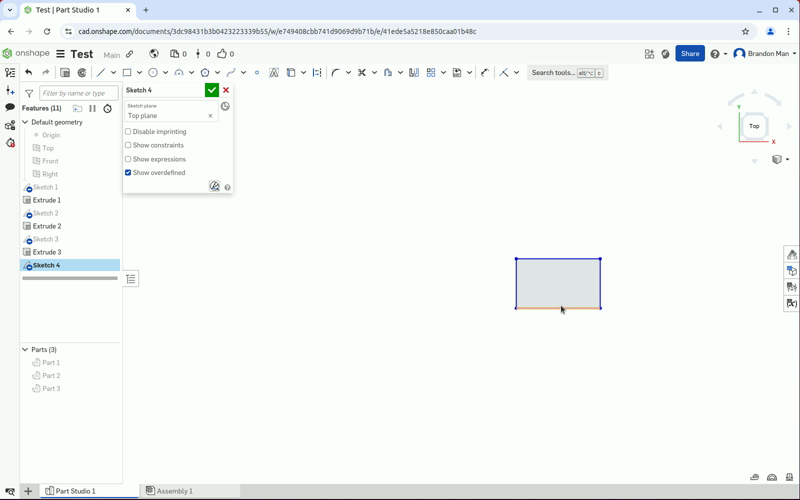
scroll(6)
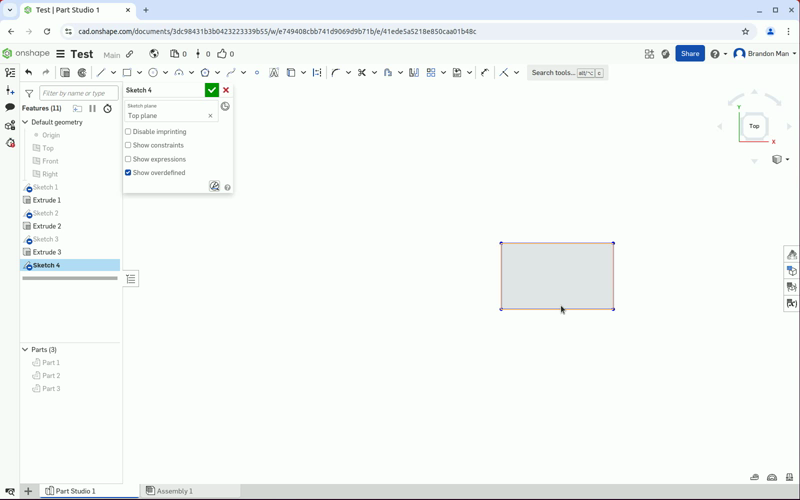
scroll(6)
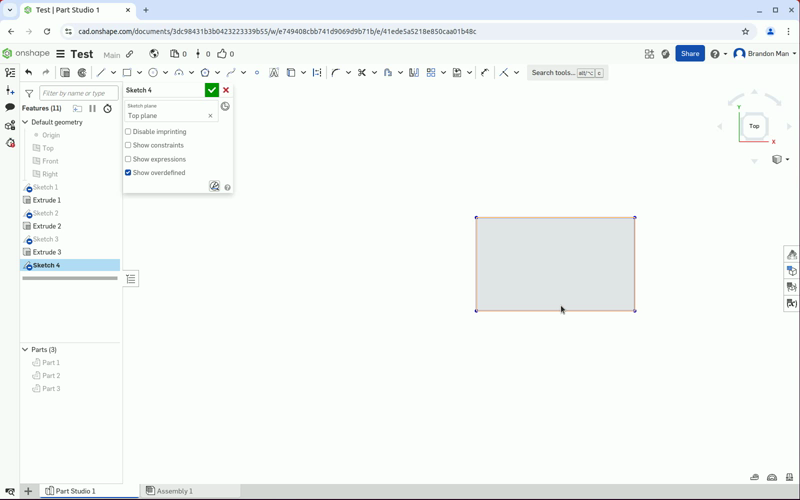
scroll(6)
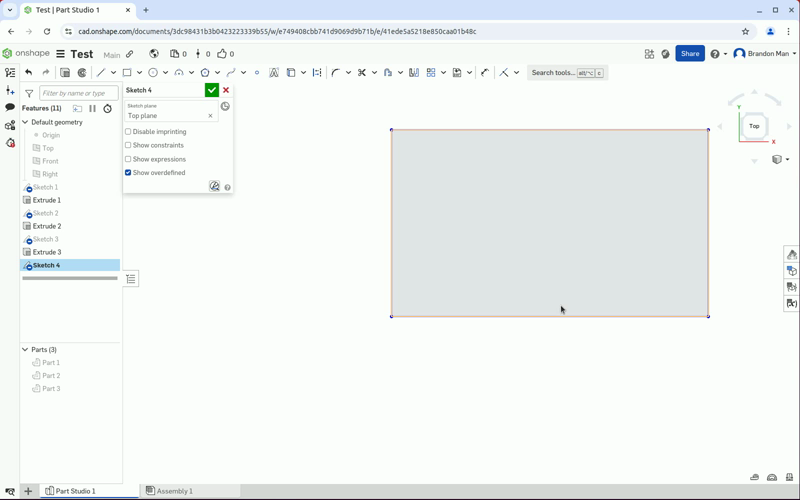
click(561, 305)
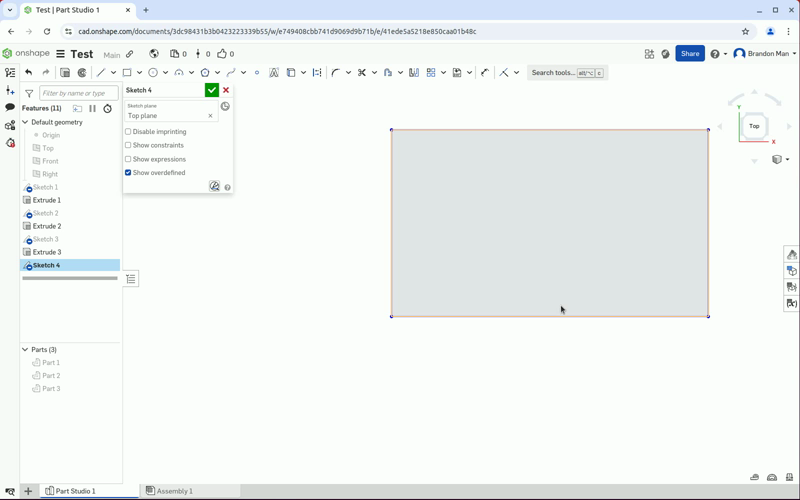
scroll(-6)
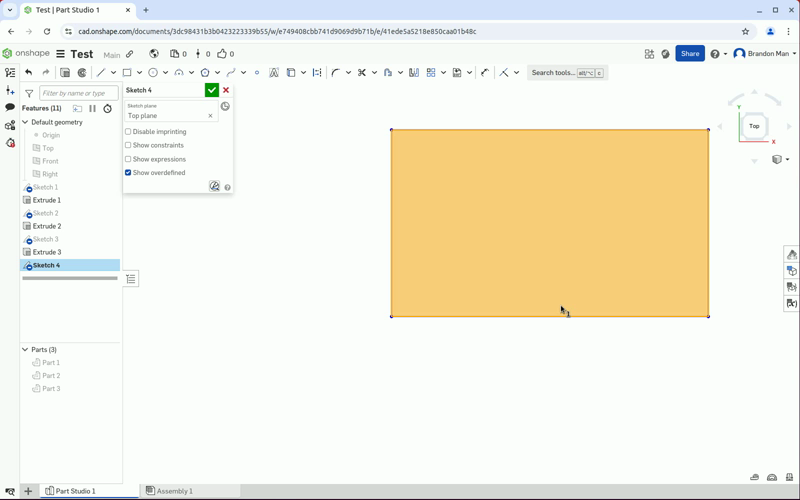
scroll(-6)
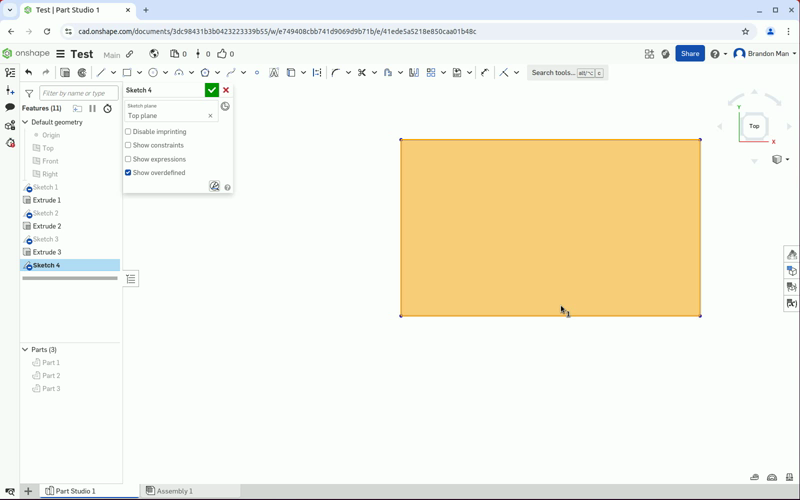
scroll(-6)
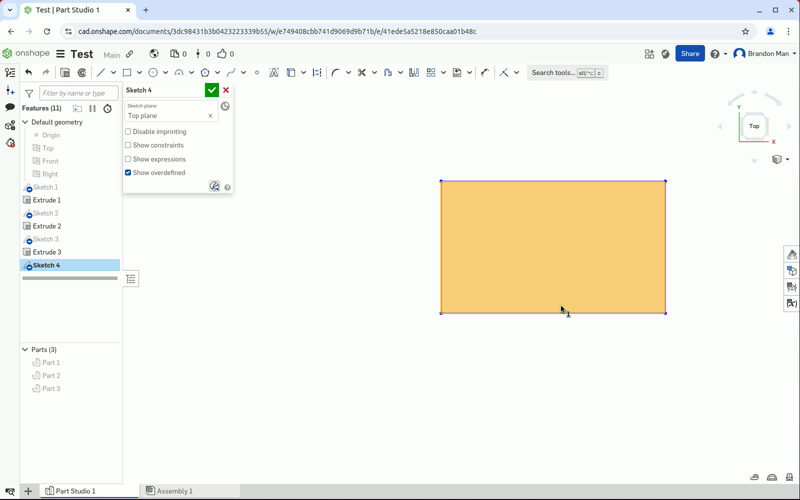
scroll(-6)
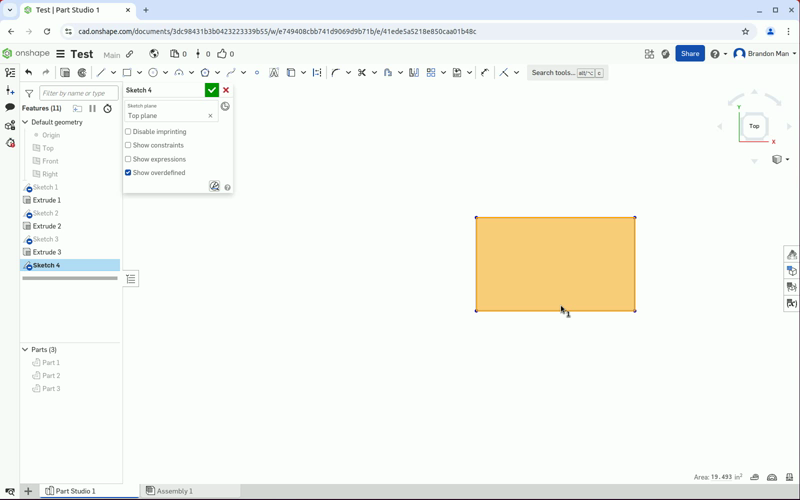
scroll(-6)
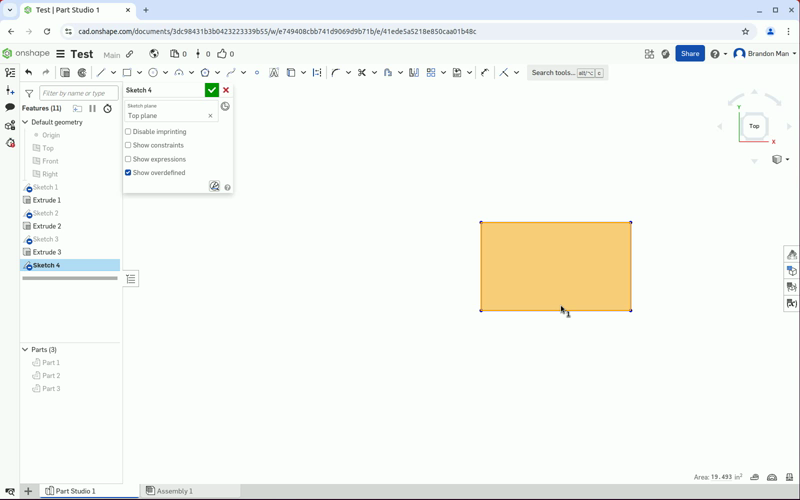
scroll(-6)
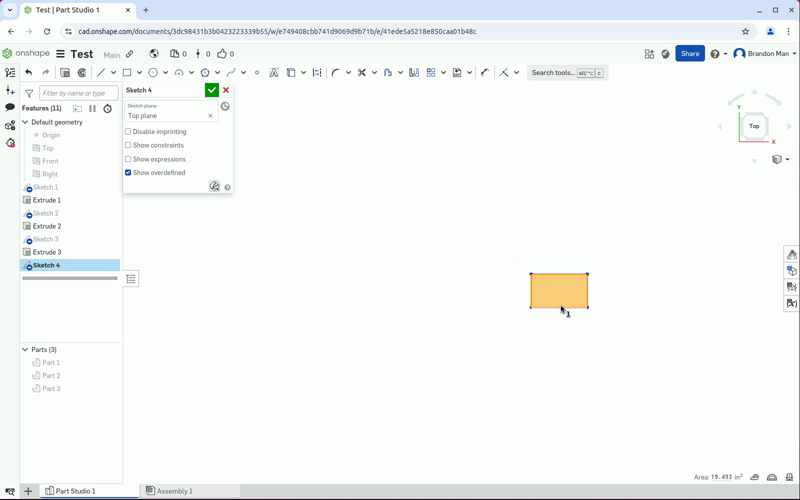
scroll(-6)
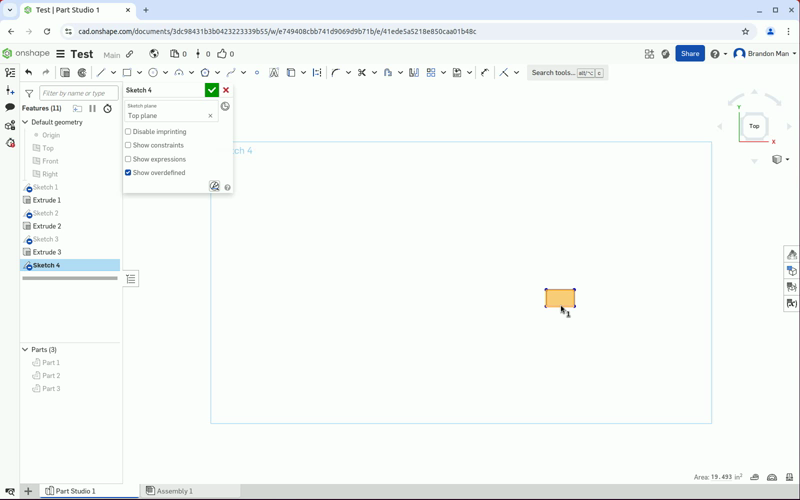
mouse_move(73, 352)
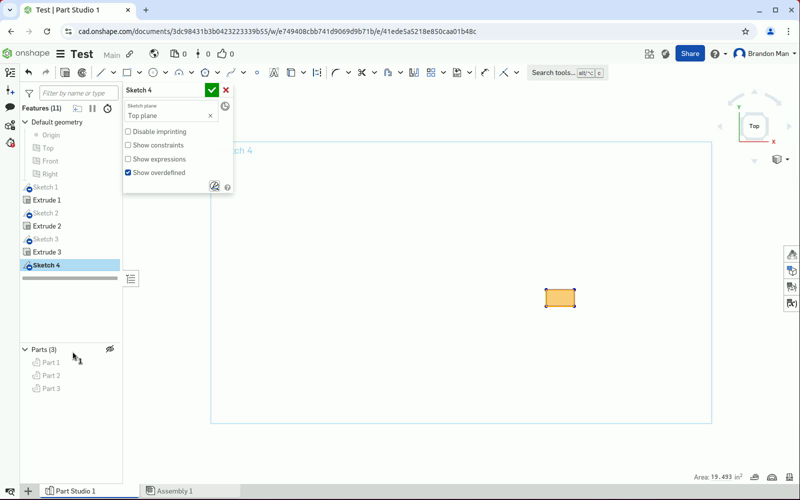
key(shift+y)
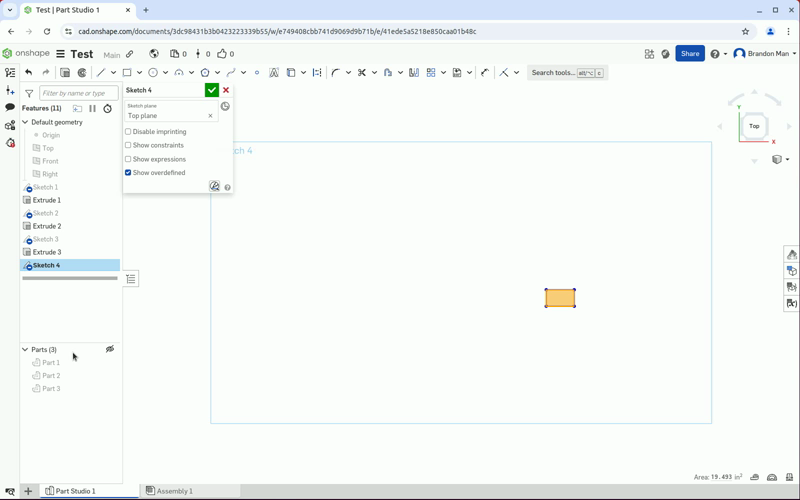
key(shift+e)
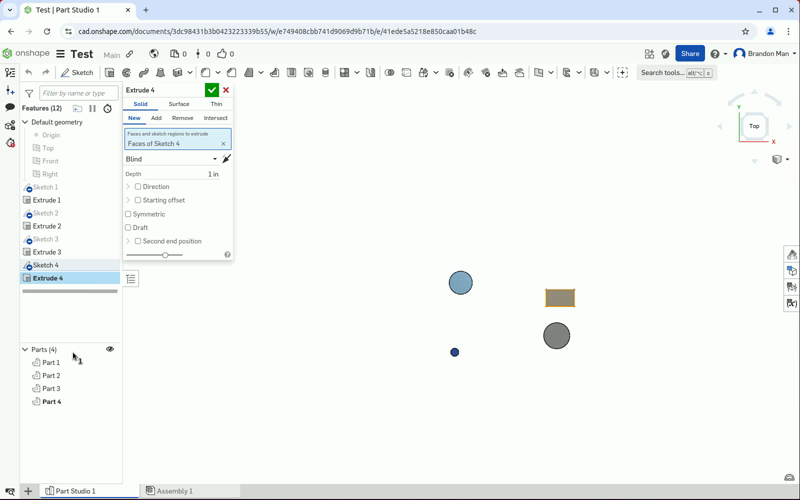
mouse_move(143, 106)
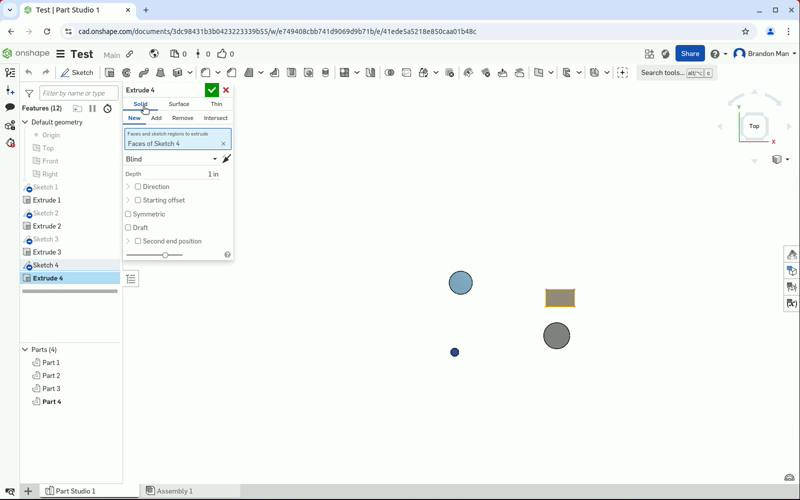
click(143, 106)
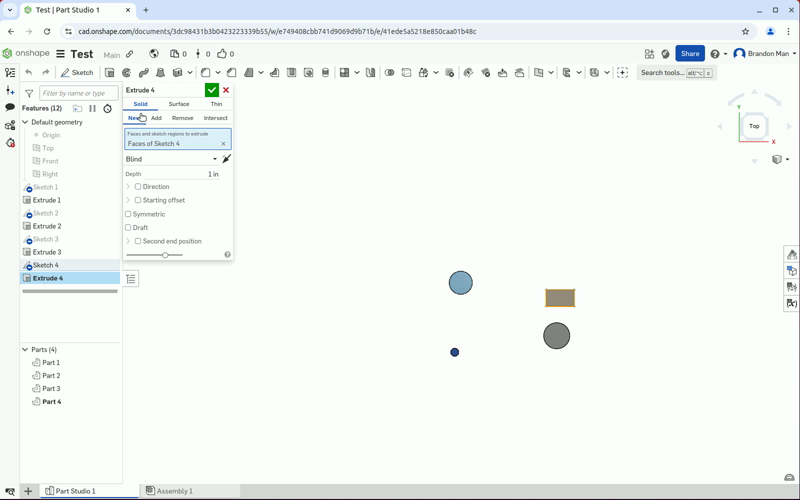
mouse_move(137, 120)
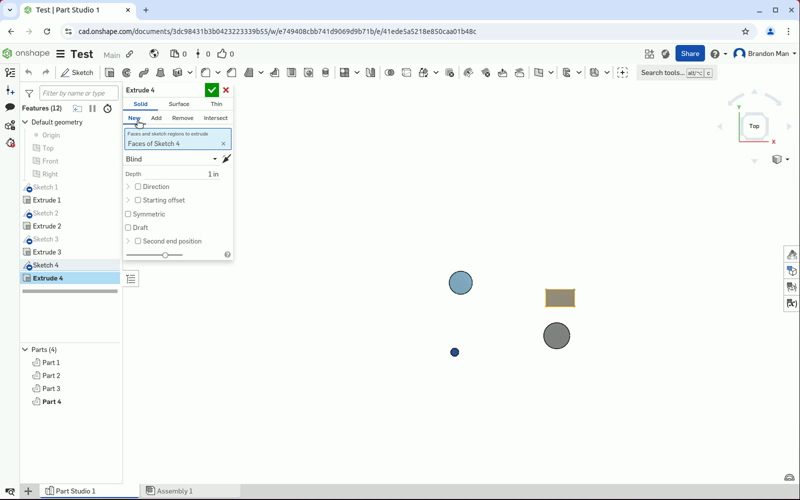
click(137, 120)
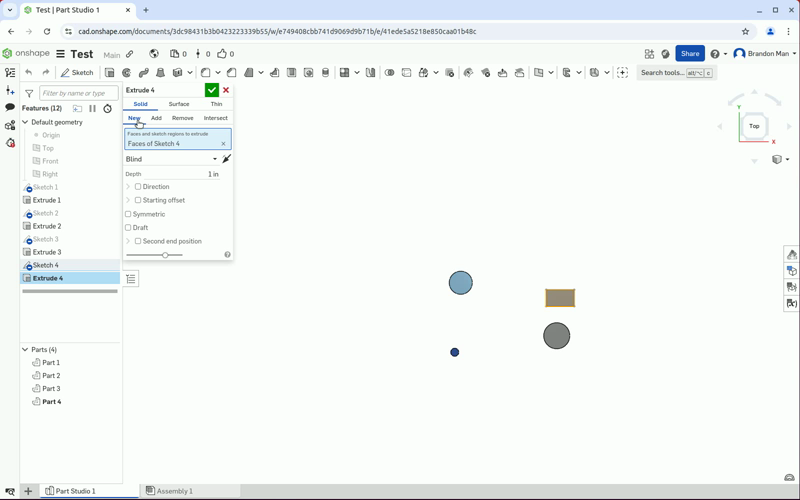
key(tab, 4)
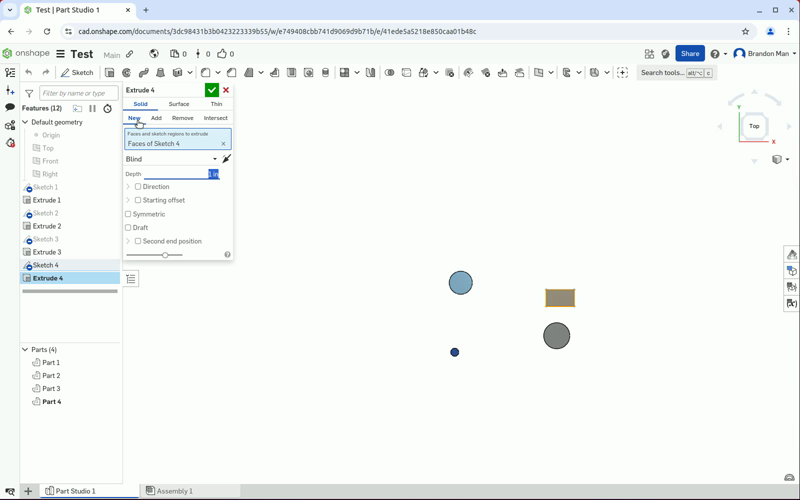
text(0.722)
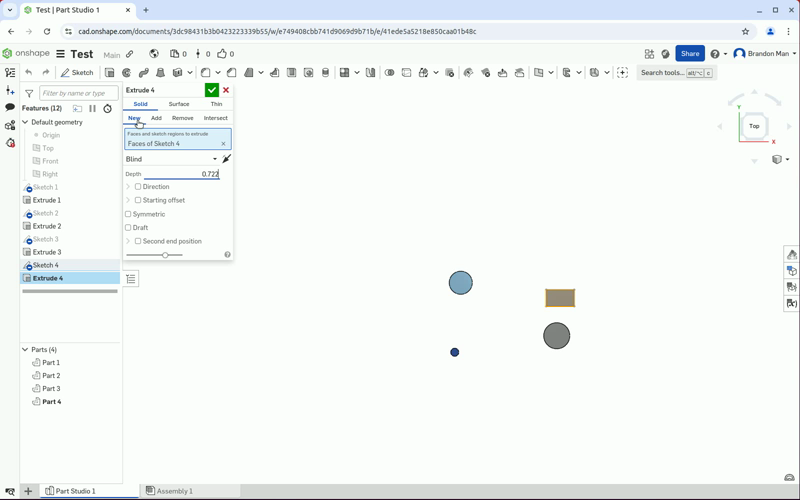
key(enter)
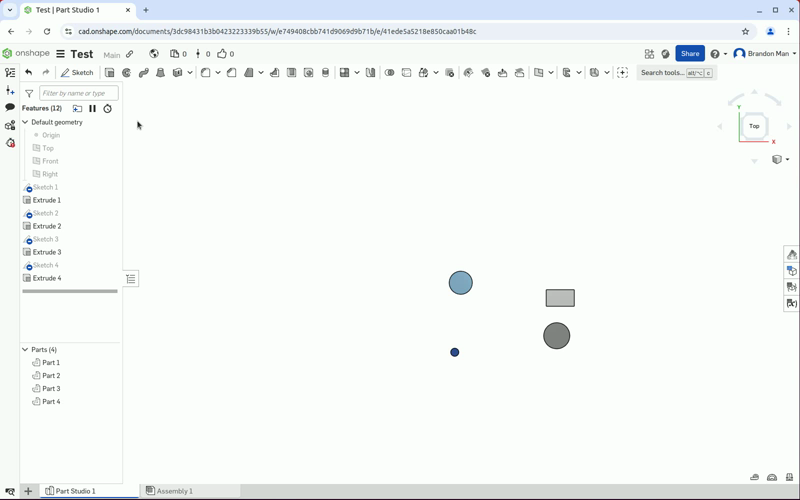
key(shift+h)
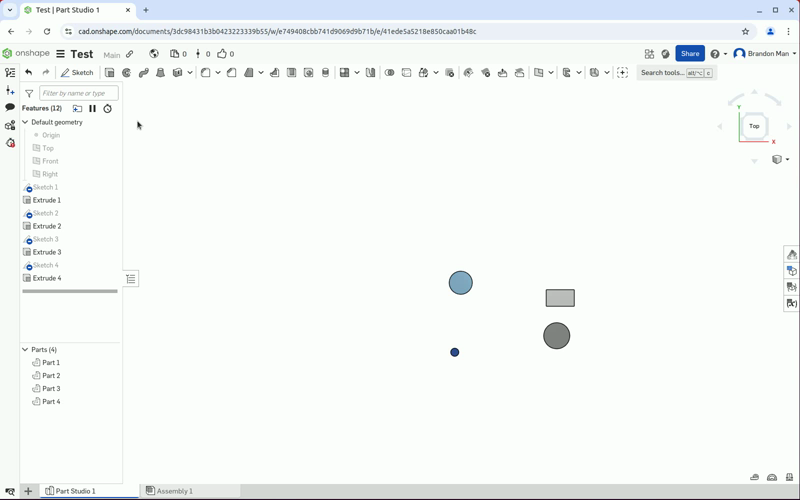
key(shift+h)
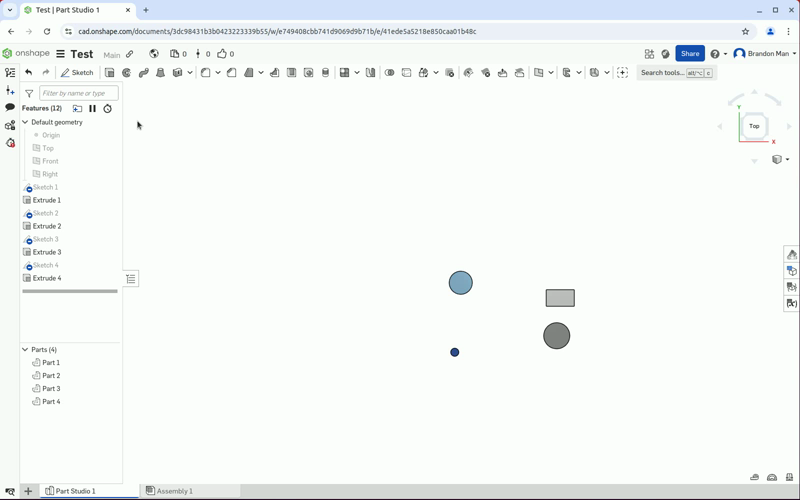
mouse_move(73, 189)
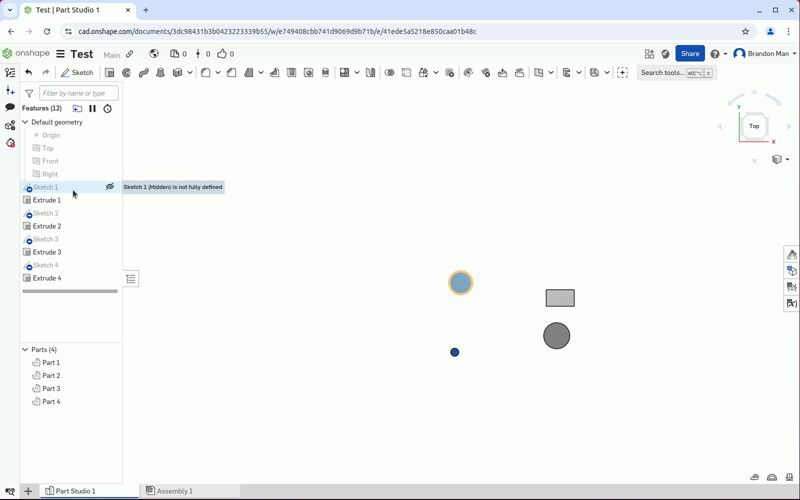
click(73, 189)
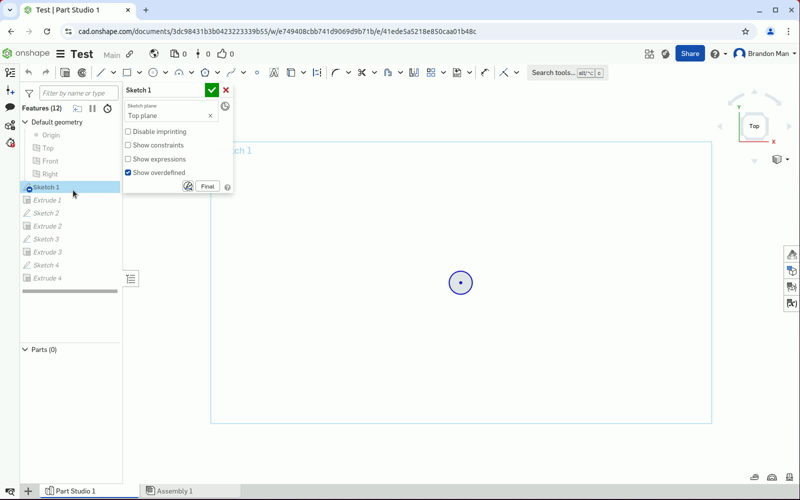
mouse_move(229, 92)
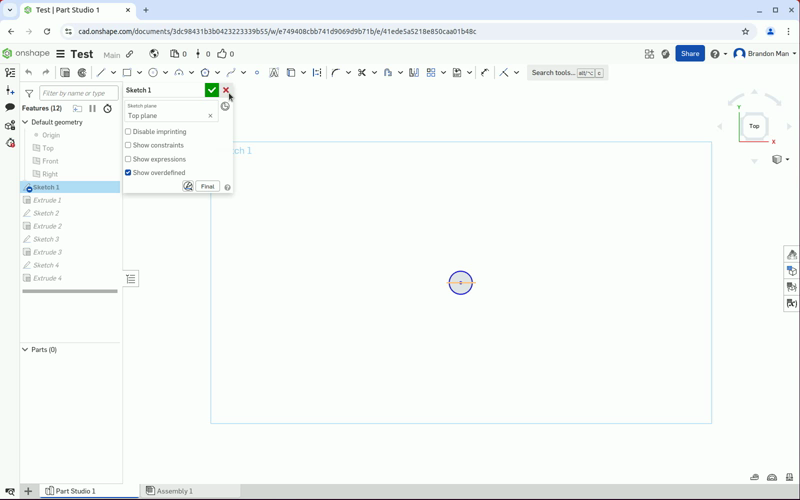
click(229, 92)
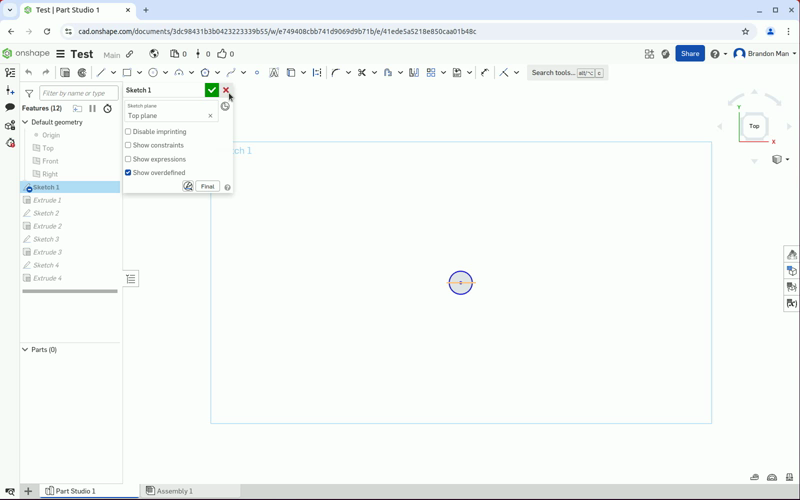
key(shift+s)
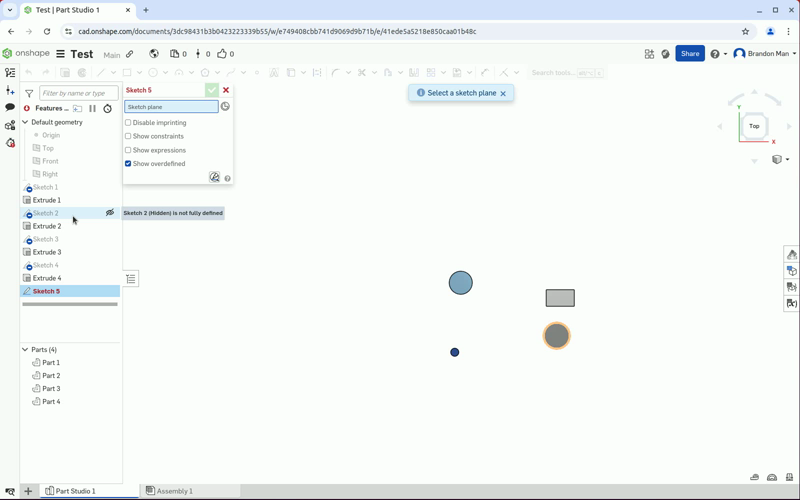
scroll(3)
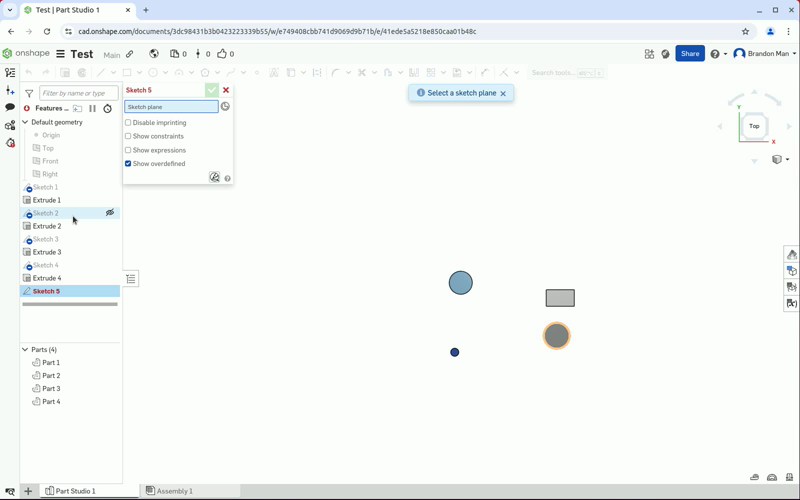
mouse_move(73, 150)
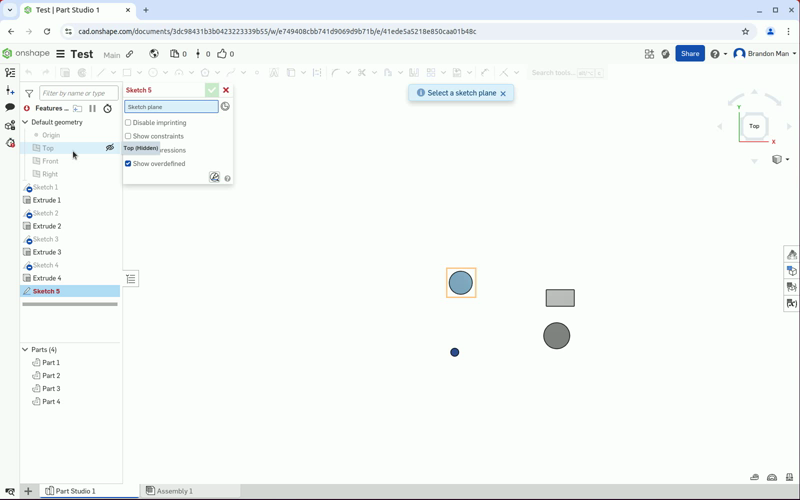
click(73, 150)
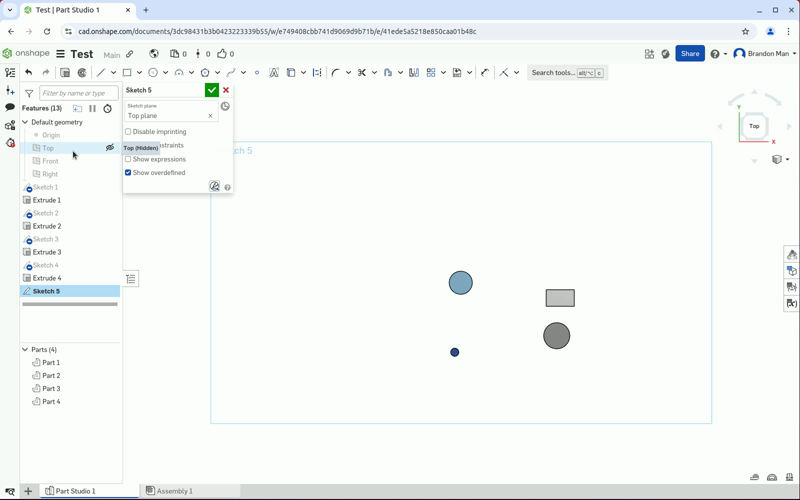
mouse_move(73, 352)
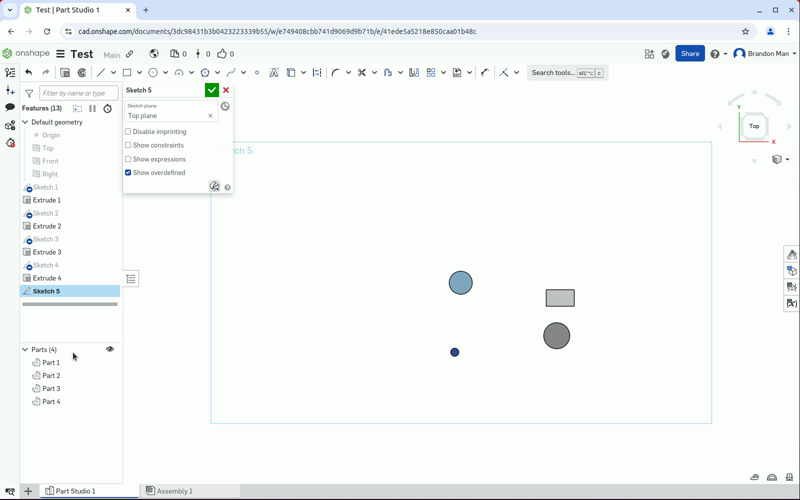
key(y)
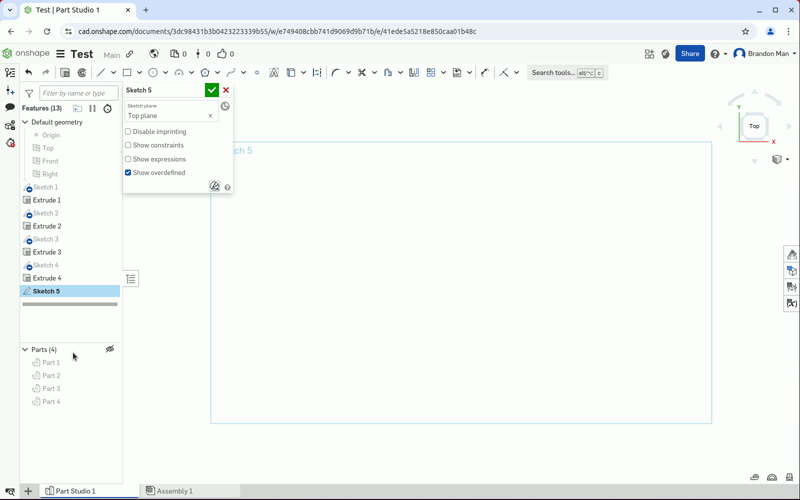
key(l)
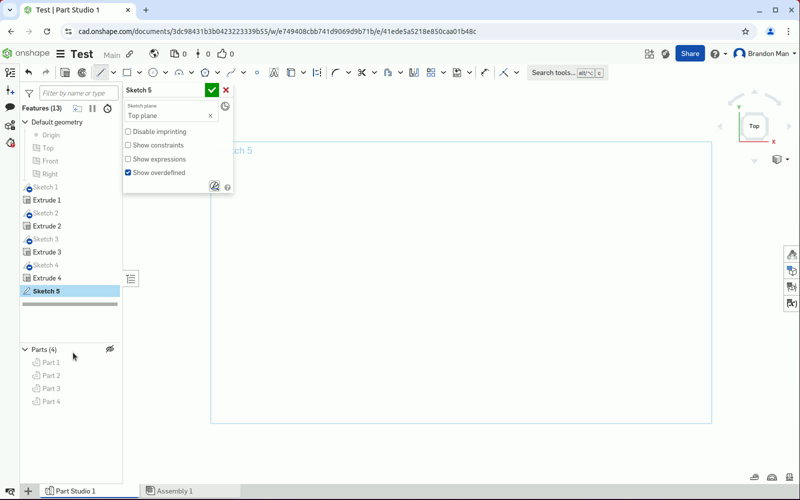
key_down(shift)
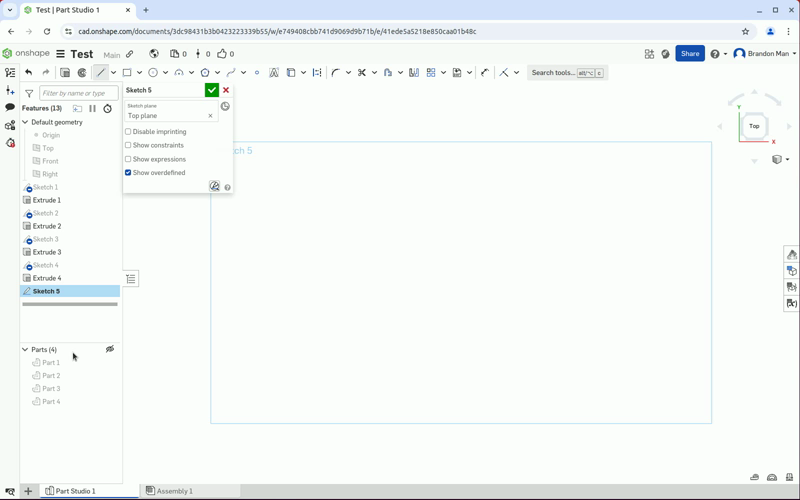
mouse_move(527, 280)
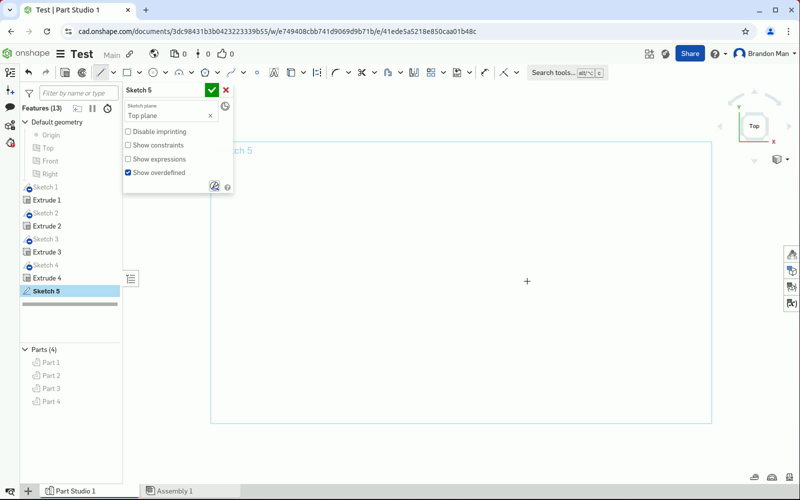
click(527, 280)
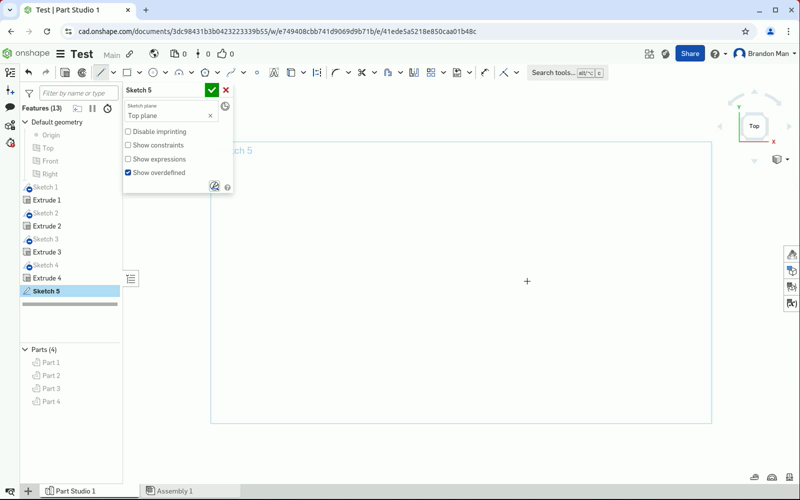
key_up(shift)
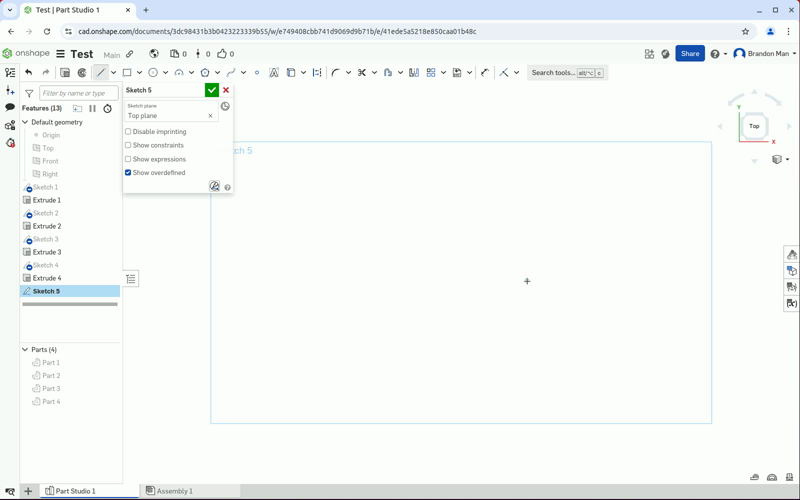
key_down(shift)
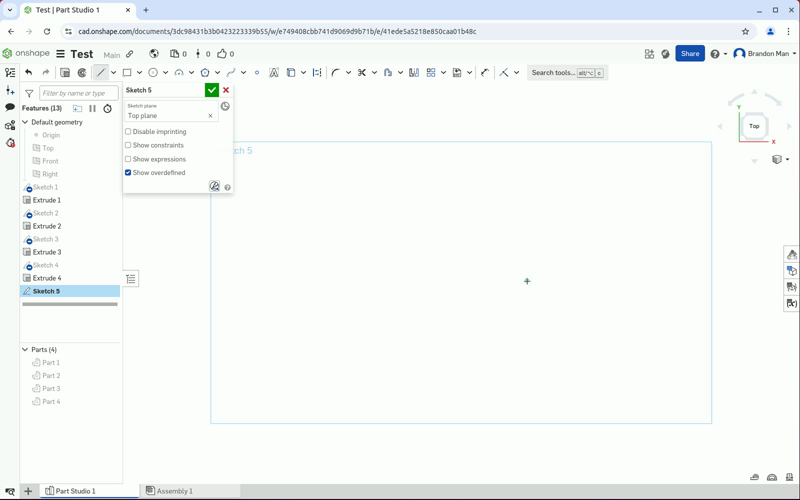
mouse_move(557, 280)
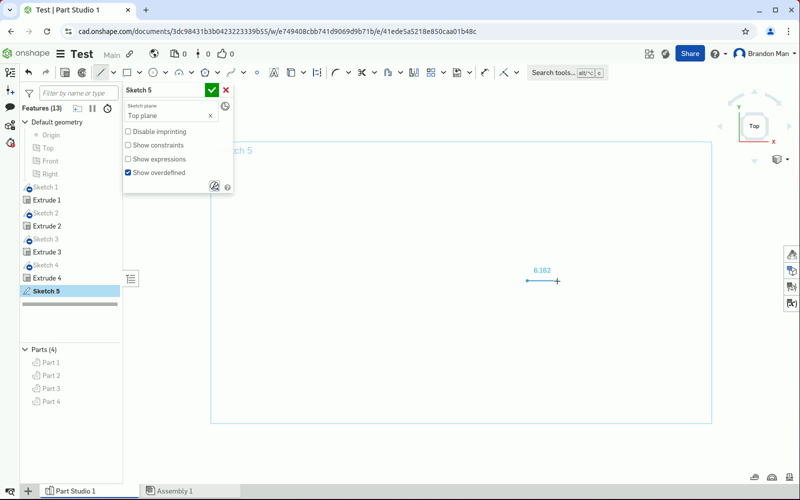
mouse_move(540, 280)
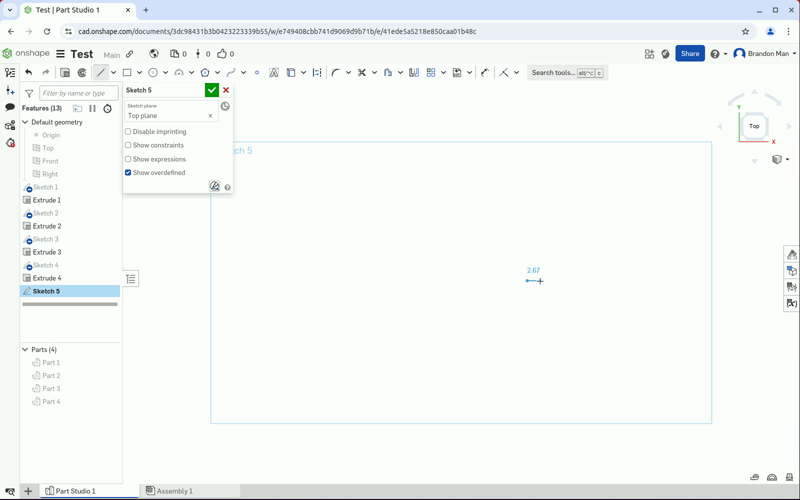
click(540, 280)
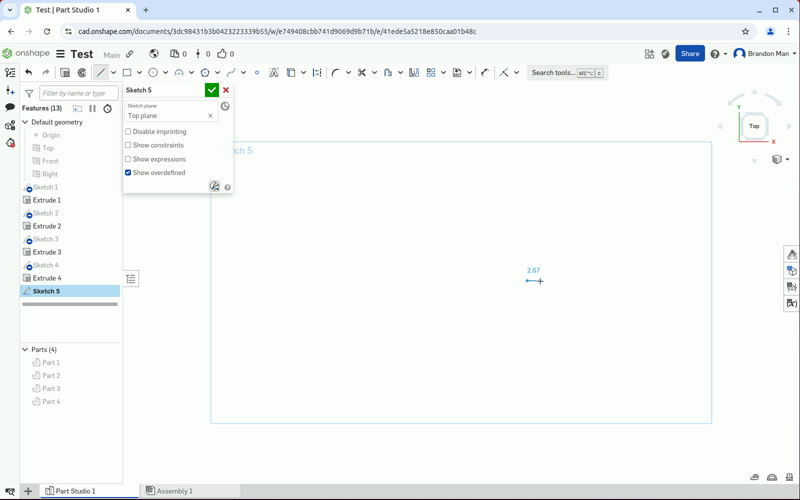
key_up(shift)
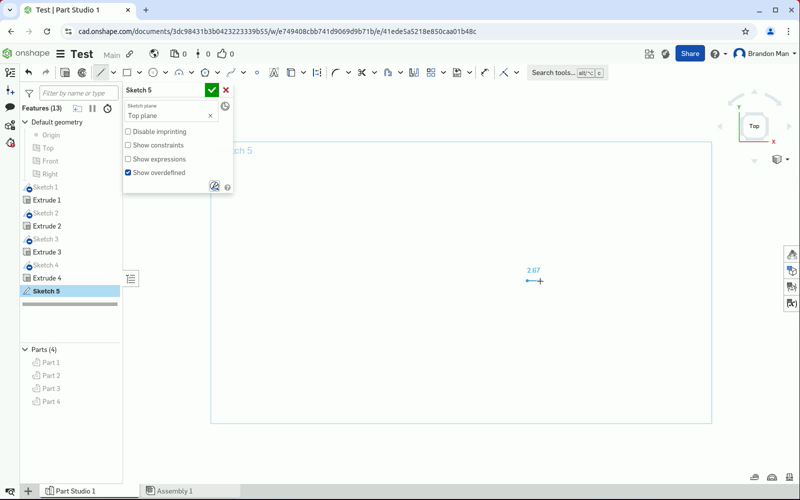
key_down(shift)
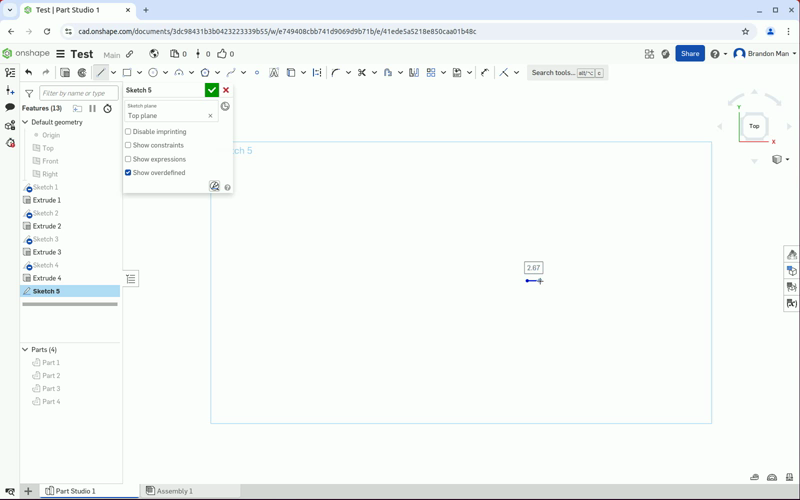
mouse_move(570, 280)
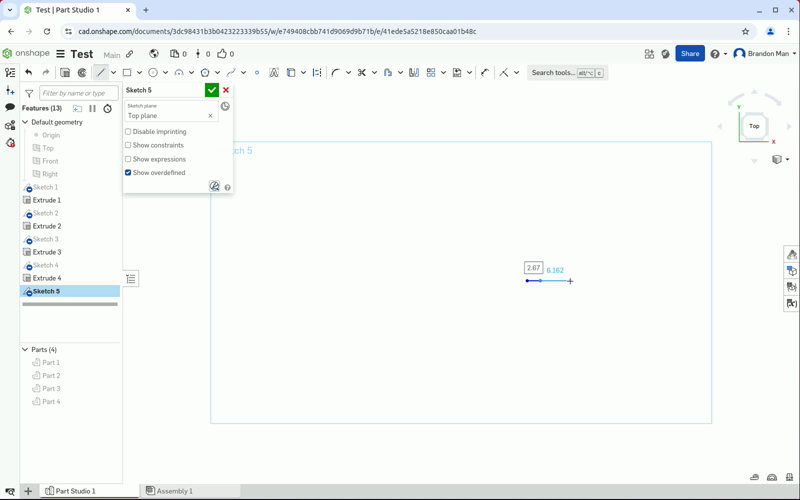
mouse_move(540, 272)
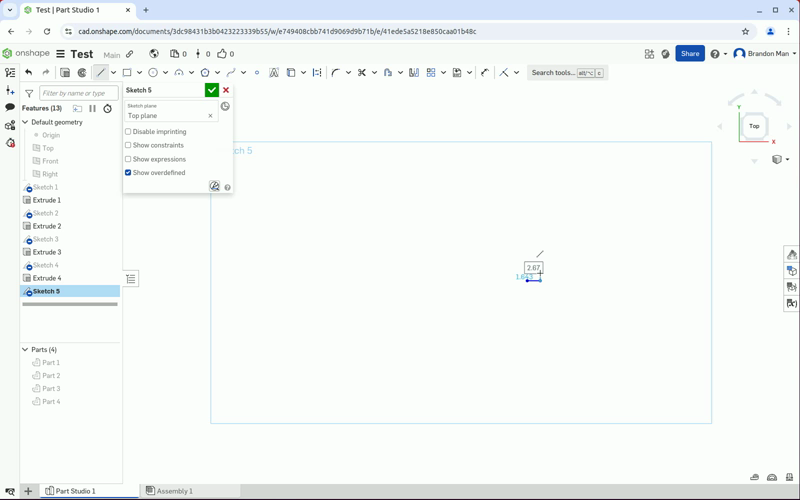
click(540, 272)
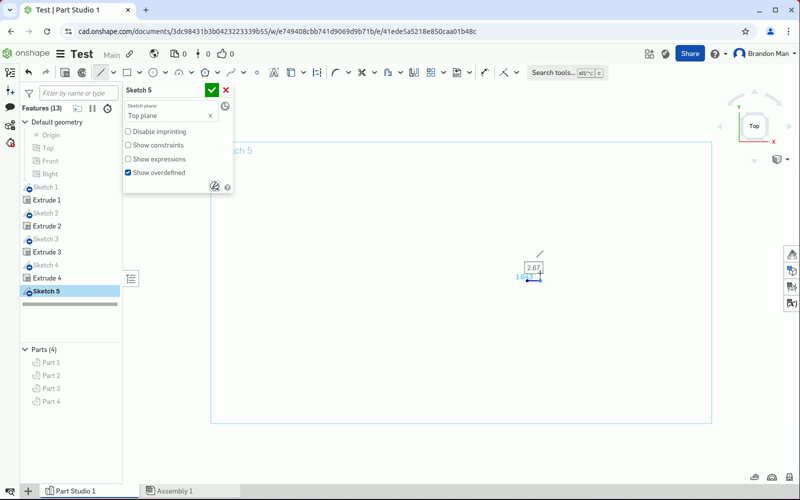
key_up(shift)
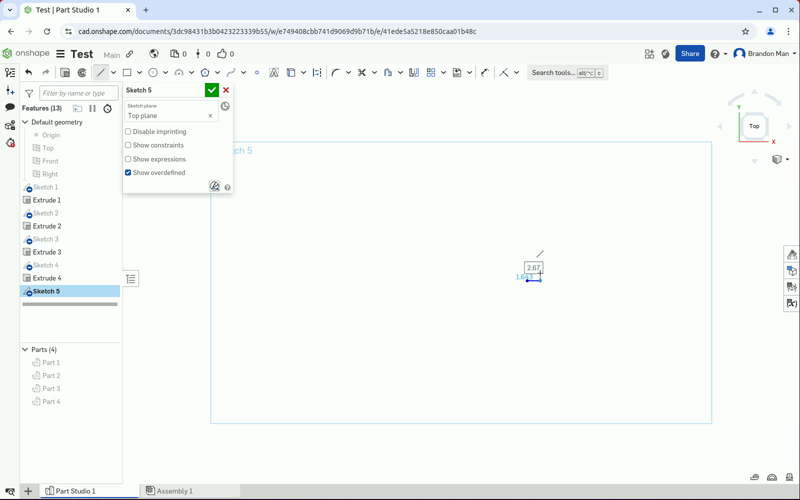
key_down(shift)
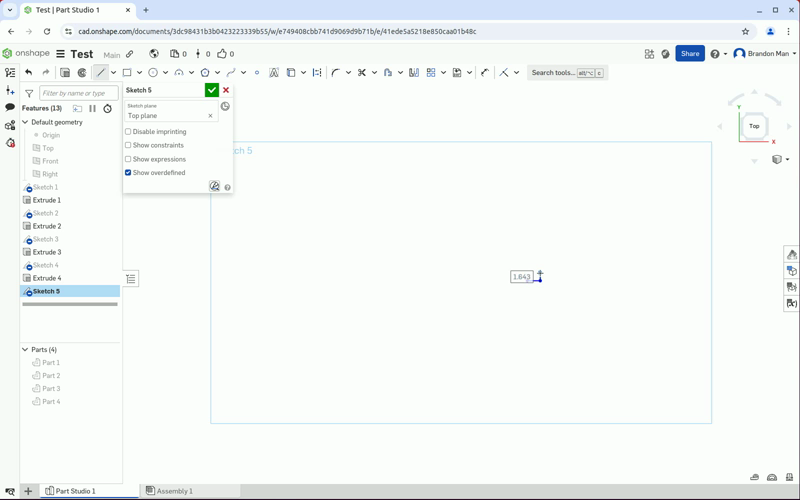
mouse_move(570, 272)
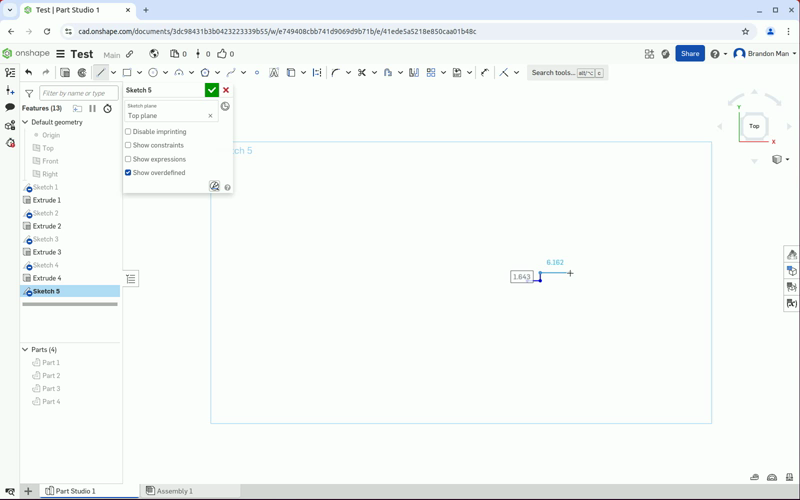
mouse_move(527, 272)
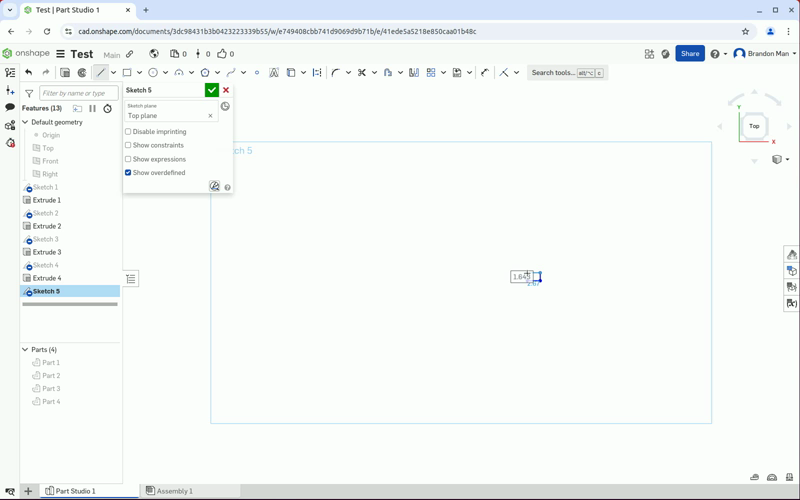
click(527, 272)
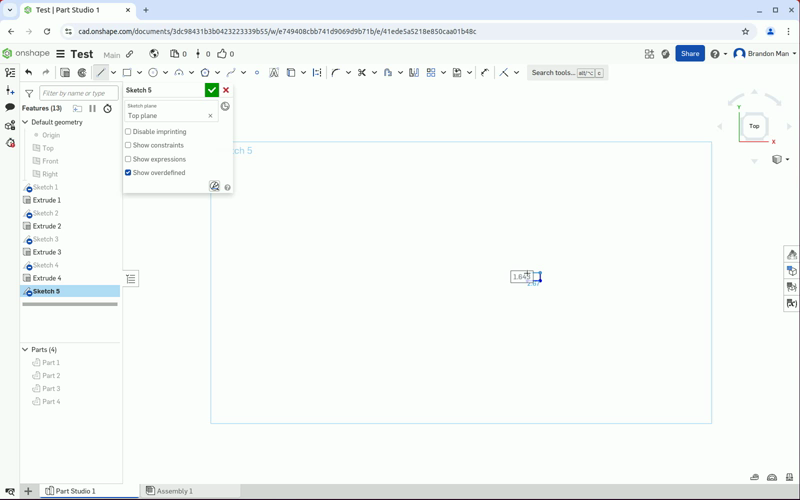
key_up(shift)
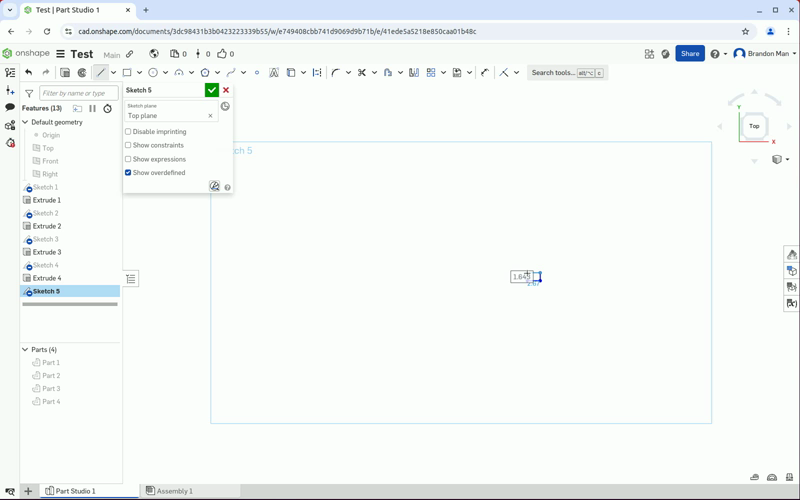
mouse_move(557, 272)
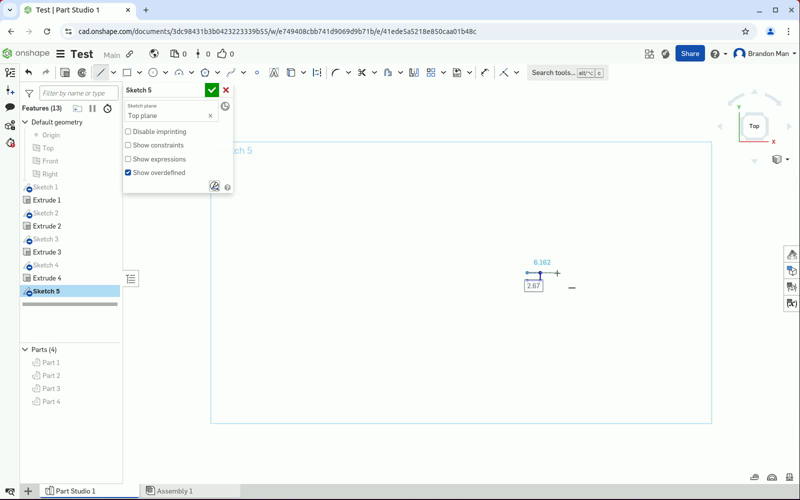
key_down(shift)
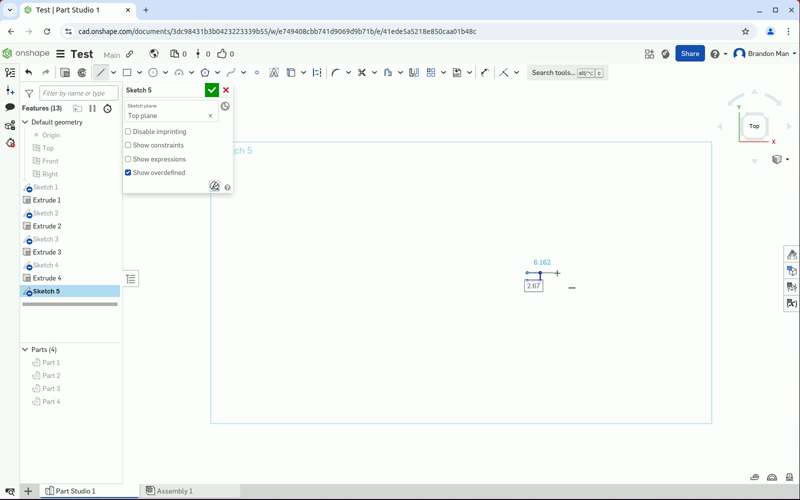
mouse_move(527, 280)
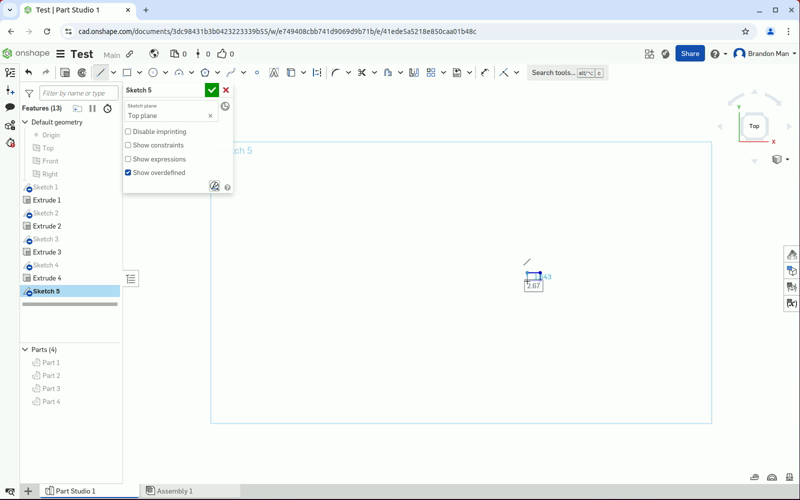
key_up(shift)
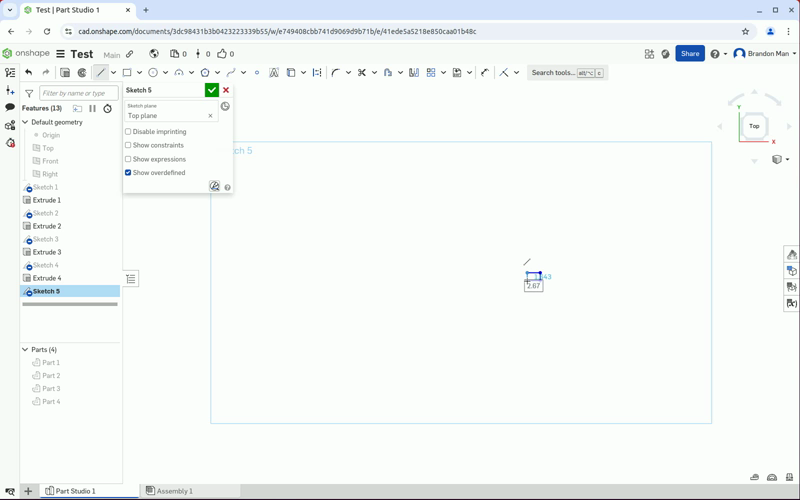
click(527, 280)
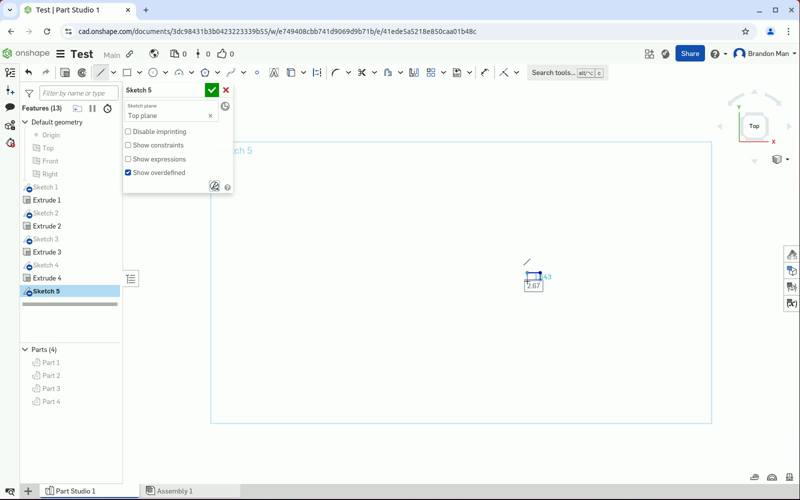
key(esc)
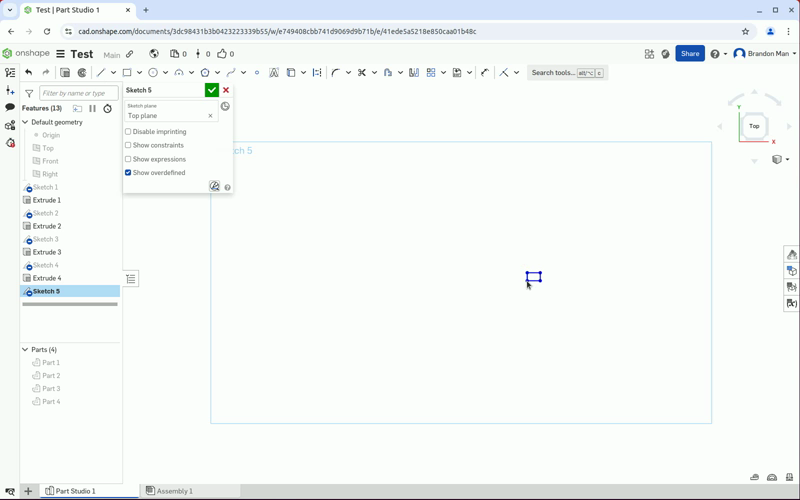
mouse_move(529, 276)
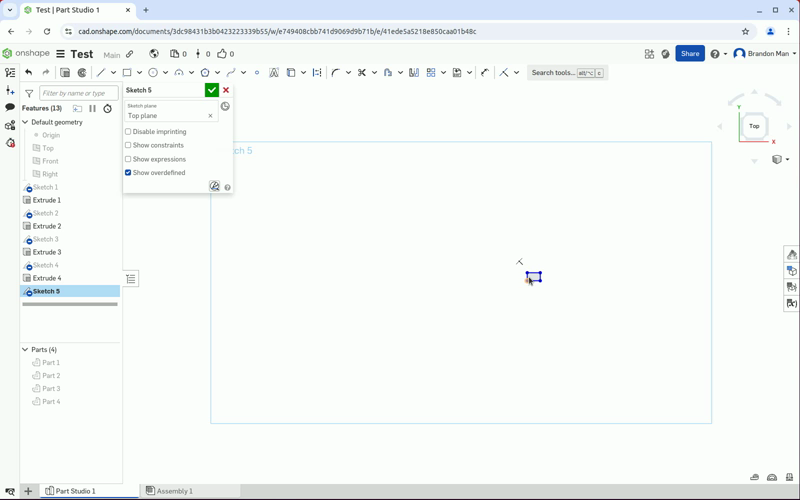
scroll(6)
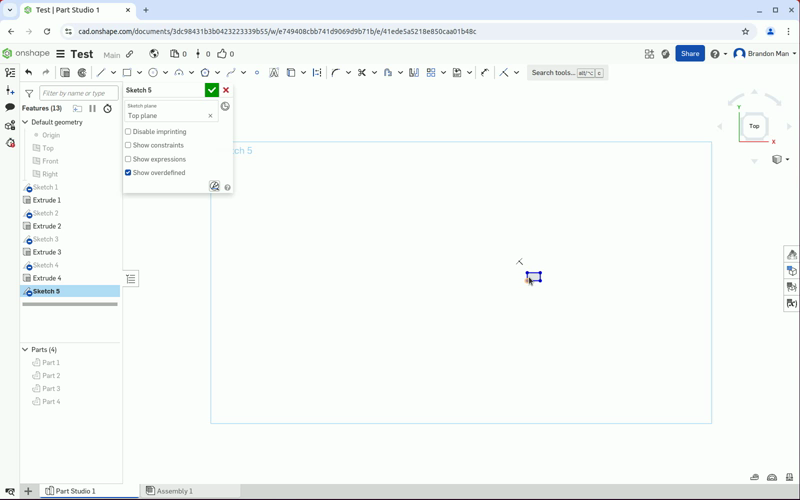
scroll(6)
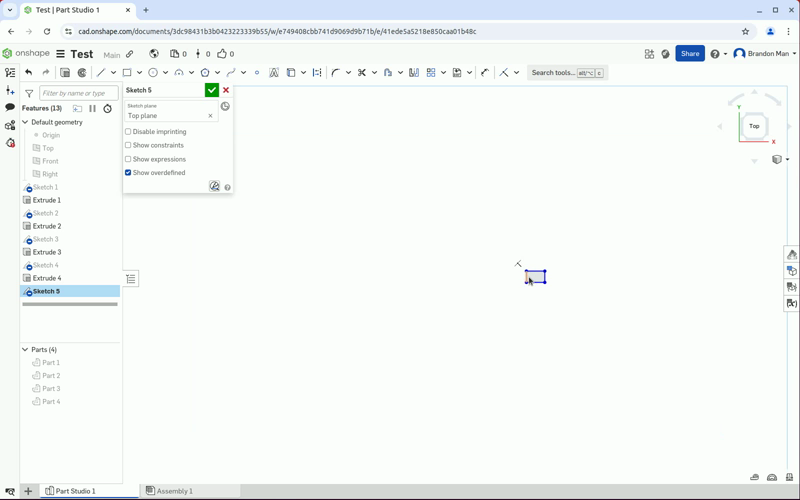
scroll(6)
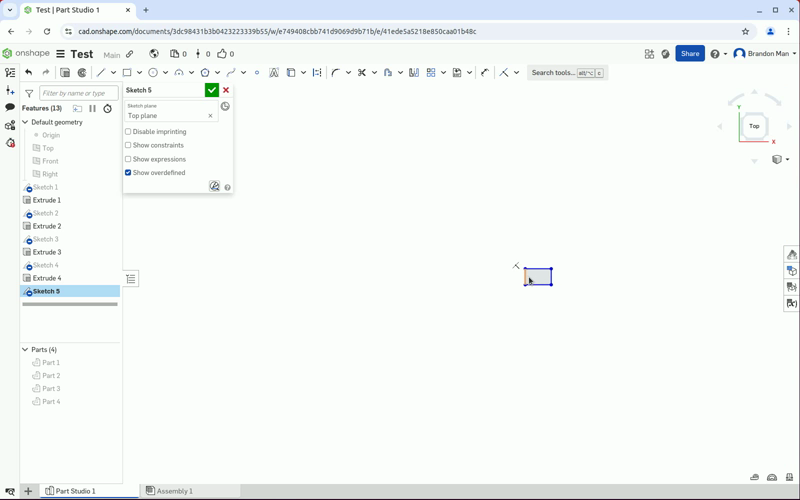
scroll(6)
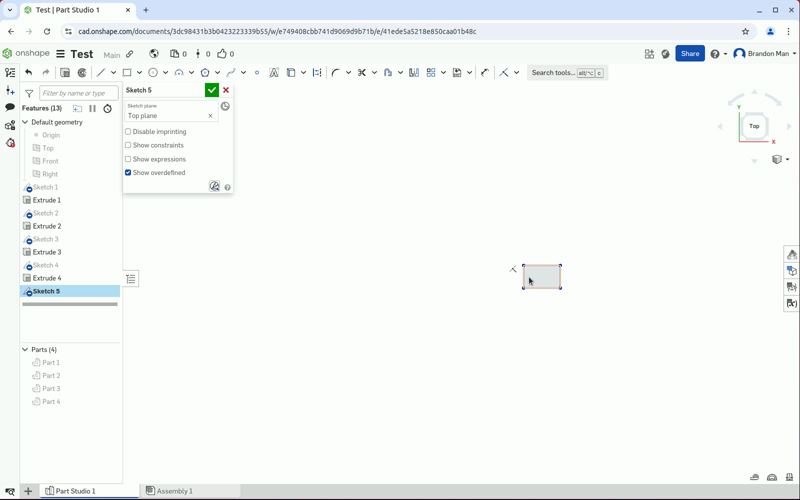
scroll(6)
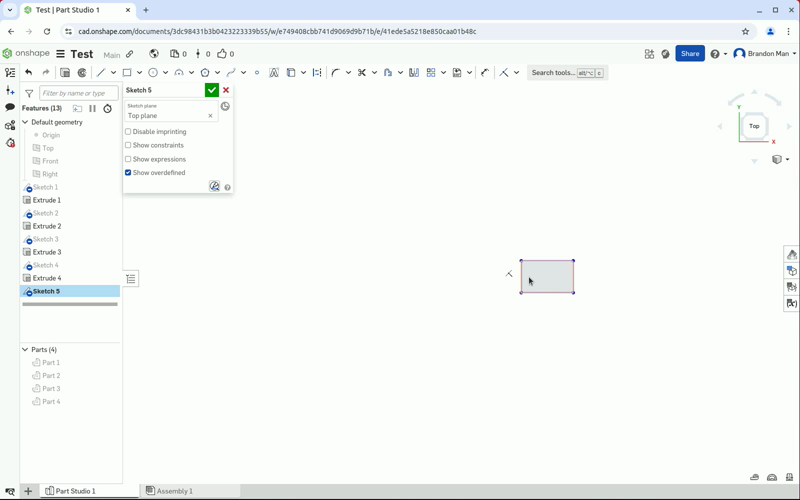
scroll(6)
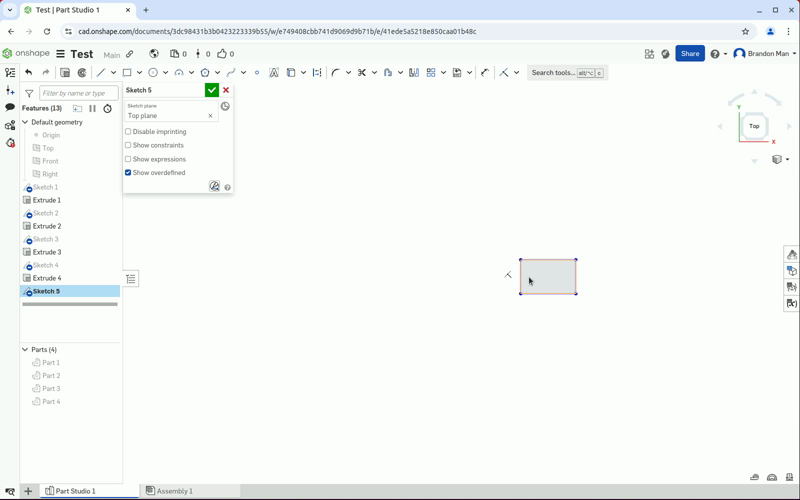
scroll(6)
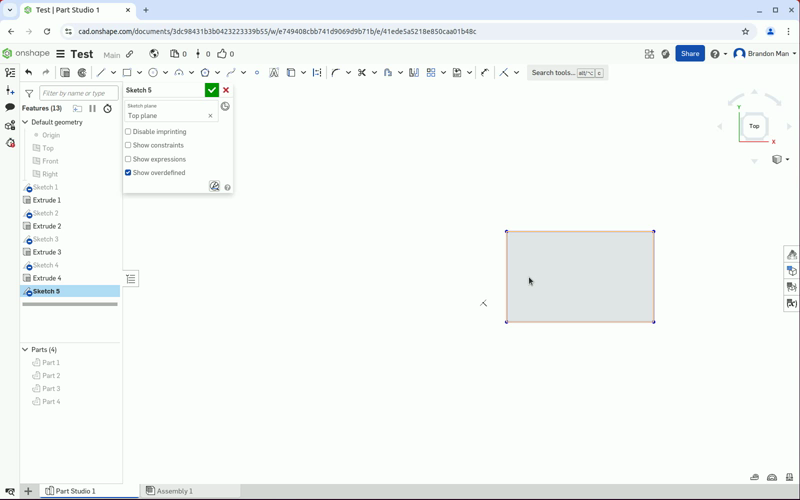
click(529, 276)
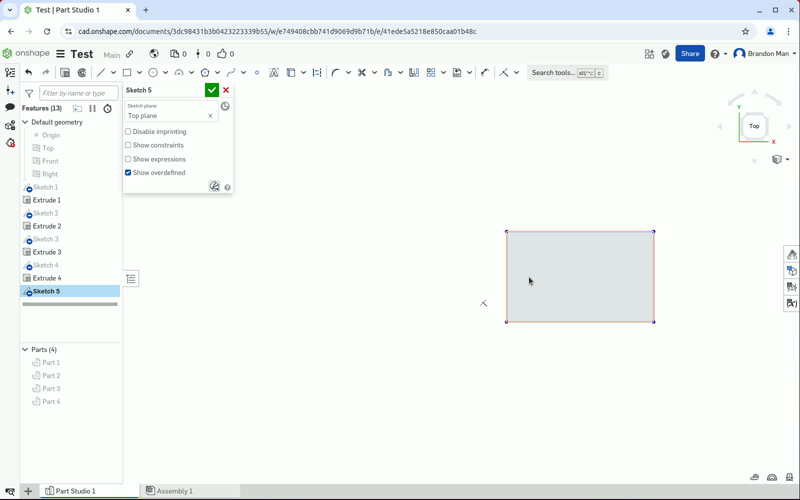
scroll(-6)
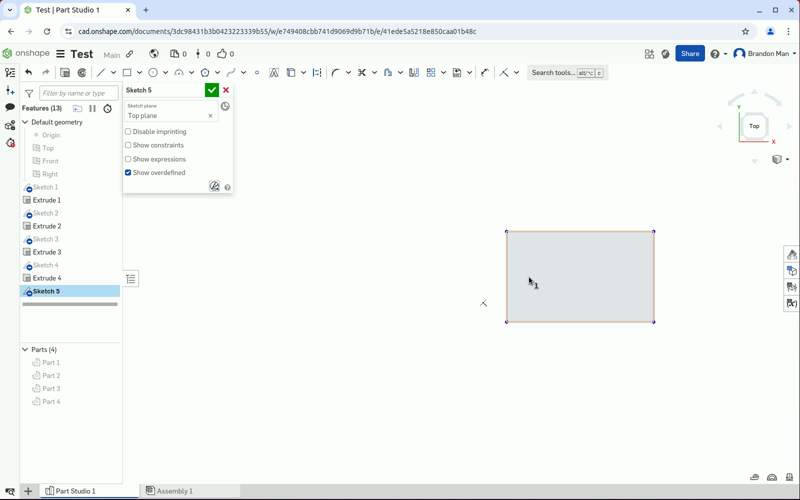
scroll(-6)
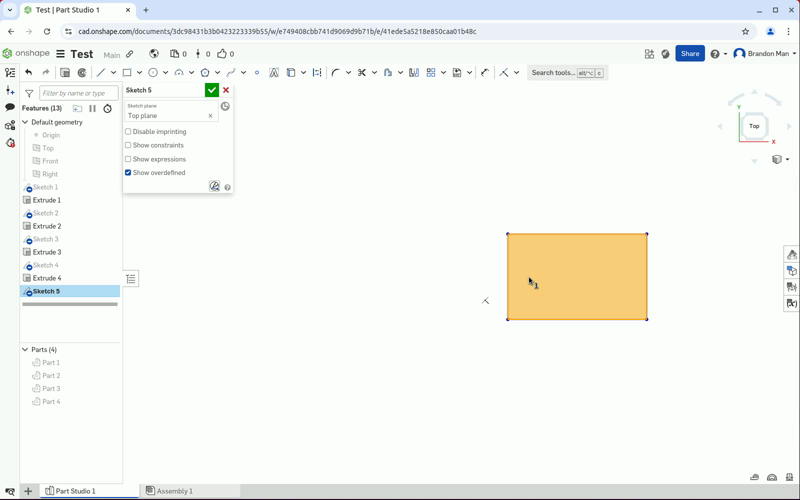
scroll(-6)
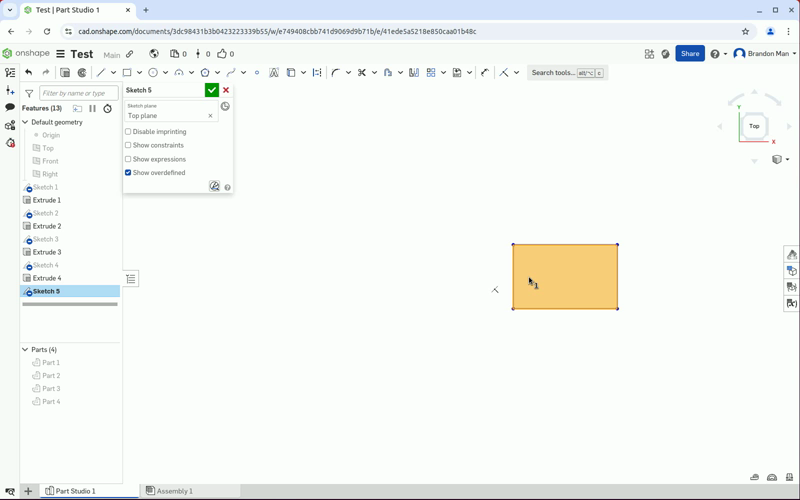
scroll(-6)
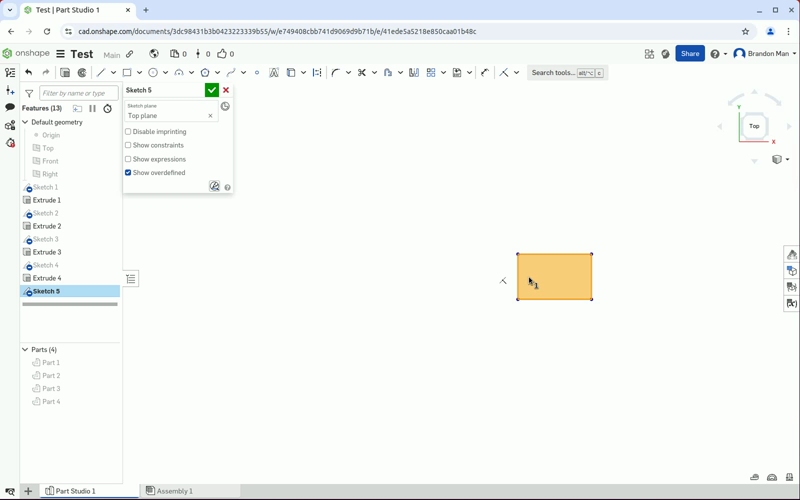
scroll(-6)
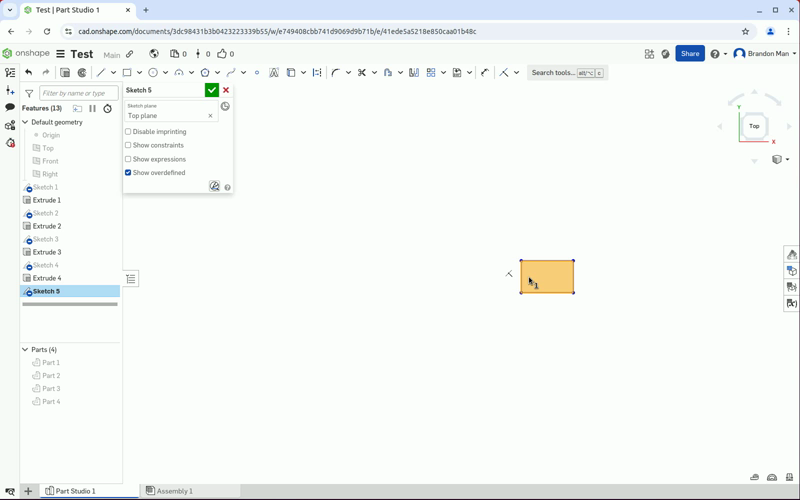
scroll(-6)
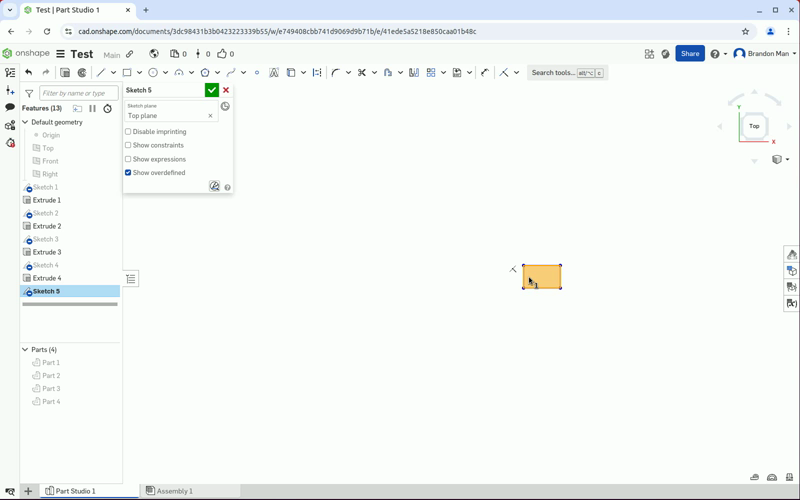
scroll(-6)
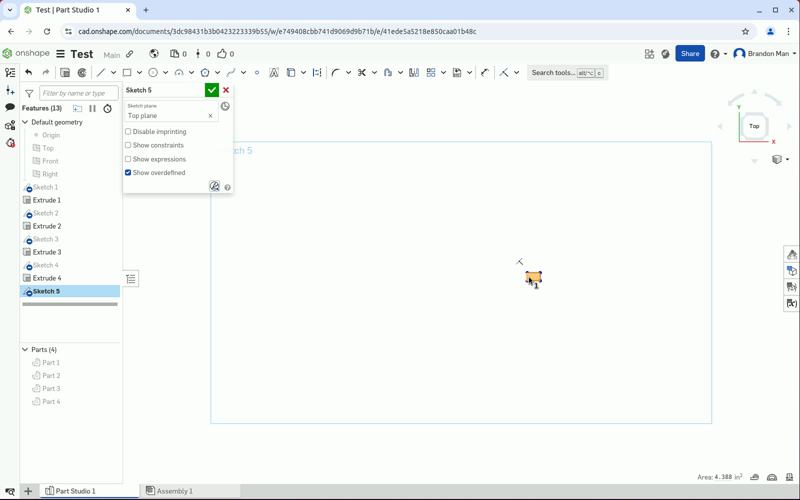
mouse_move(73, 352)
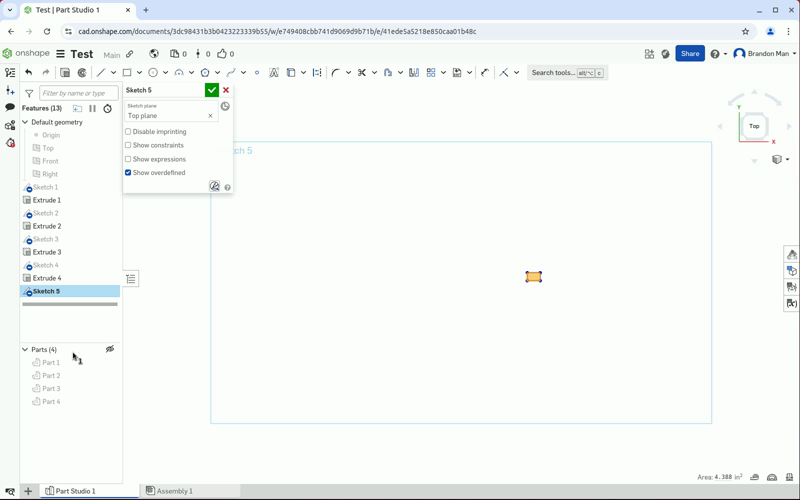
key(shift+y)
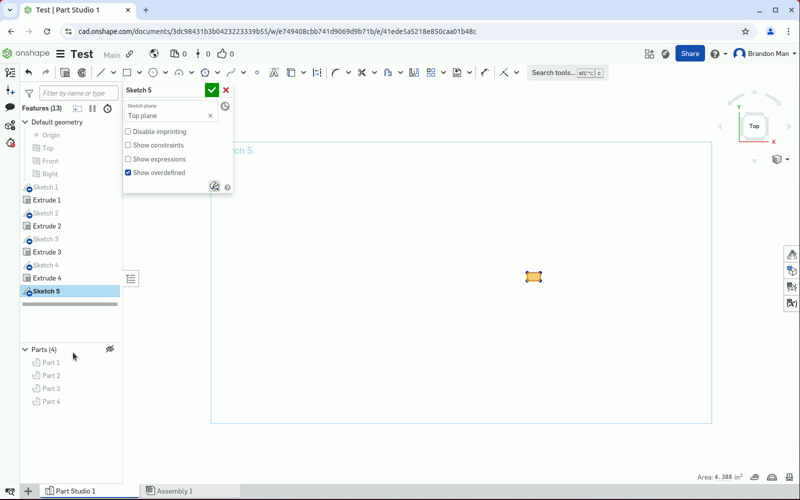
key(shift+e)
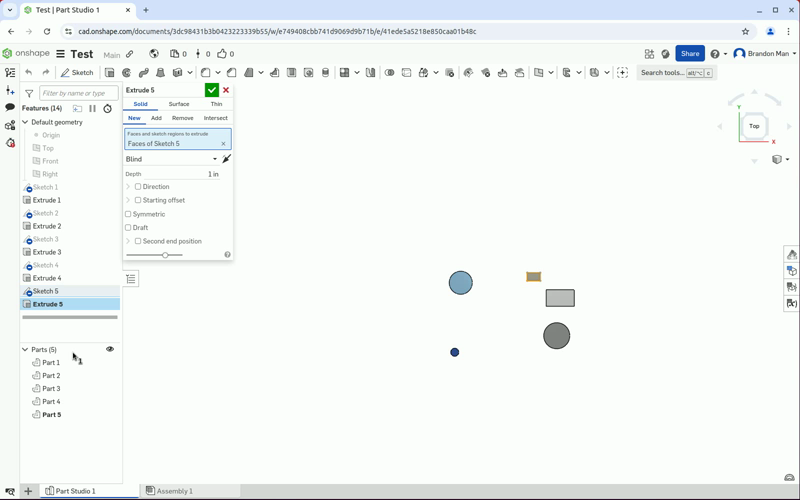
mouse_move(143, 106)
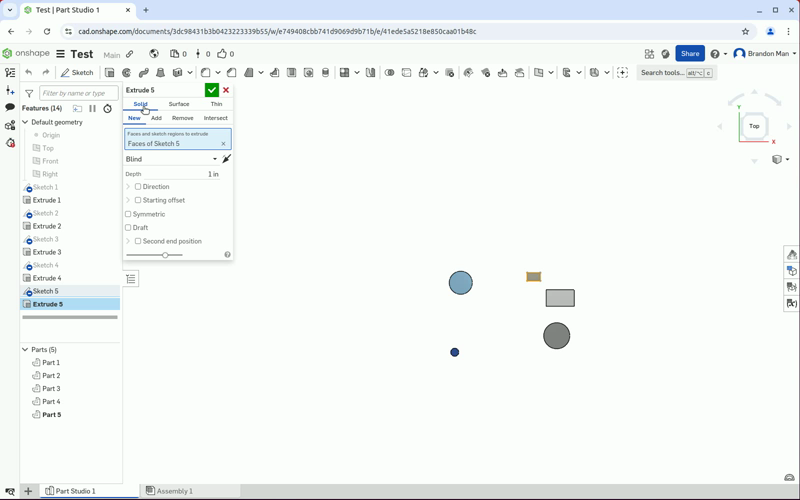
click(143, 106)
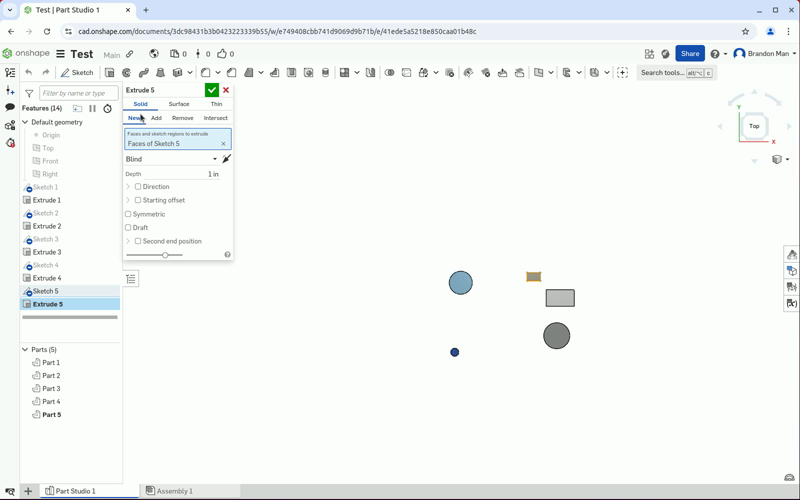
mouse_move(137, 120)
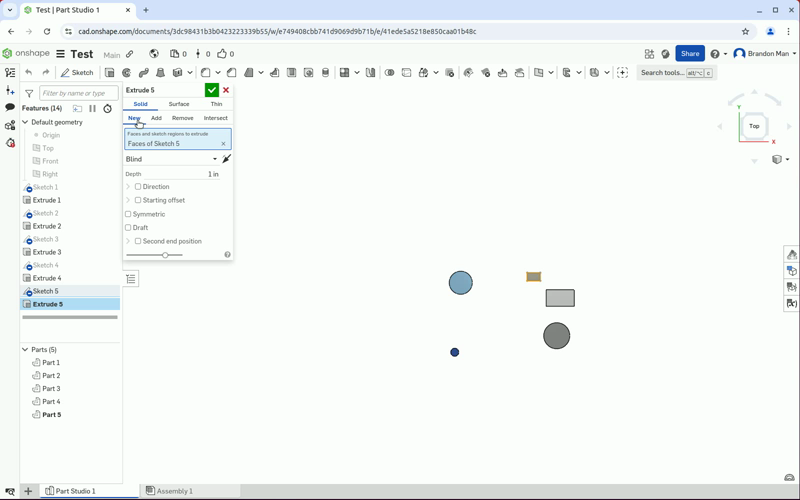
click(137, 120)
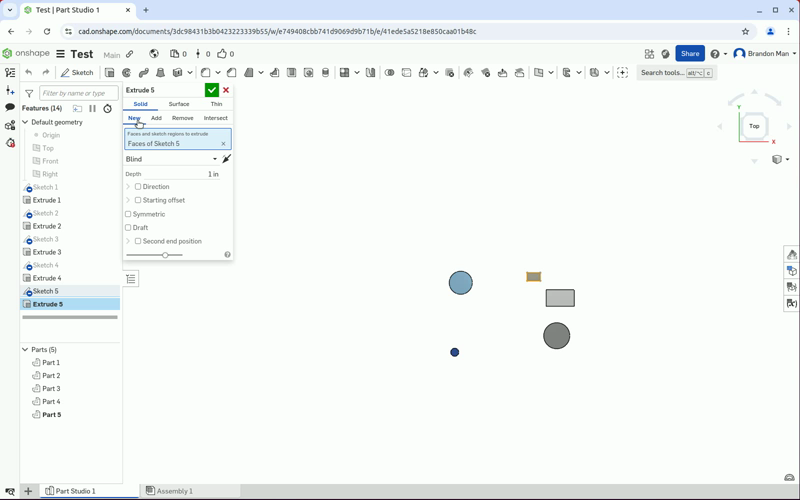
key(tab, 4)
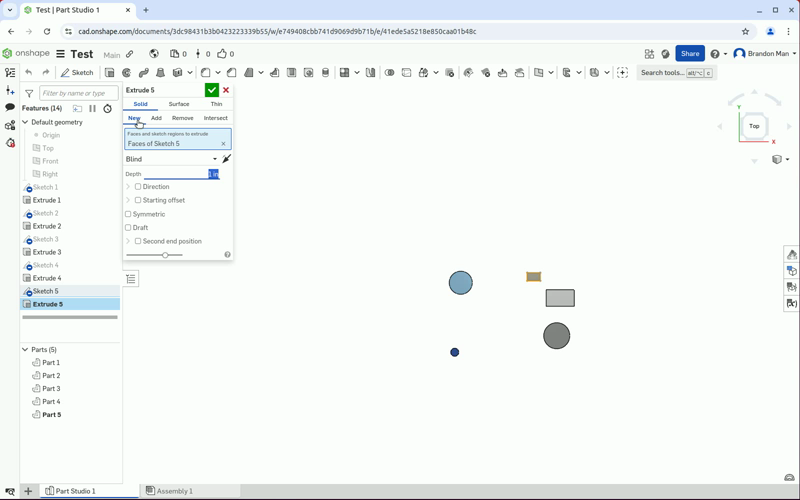
text(3.611)
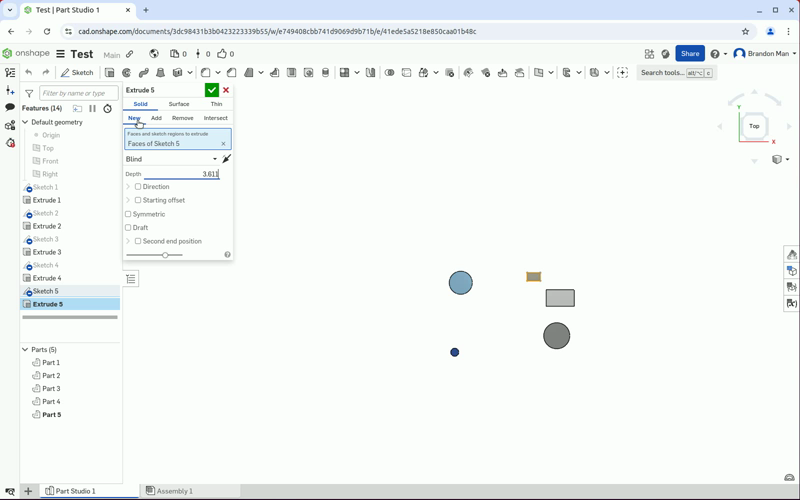
key(enter)
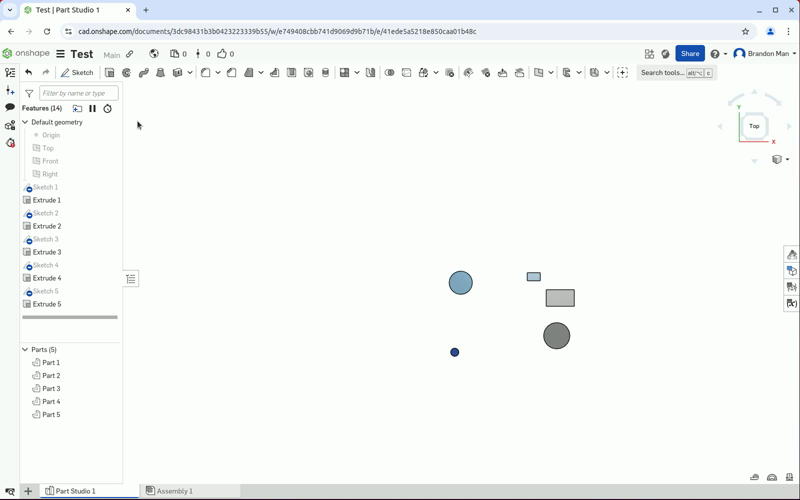
key(shift+h)
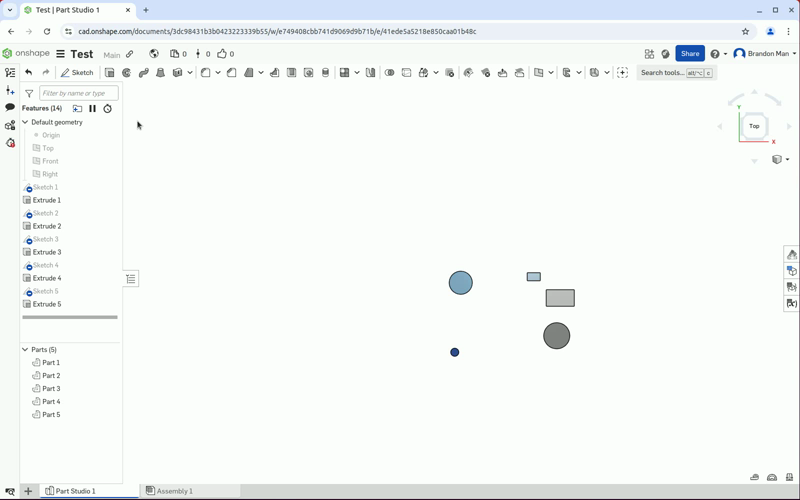
key(shift+h)
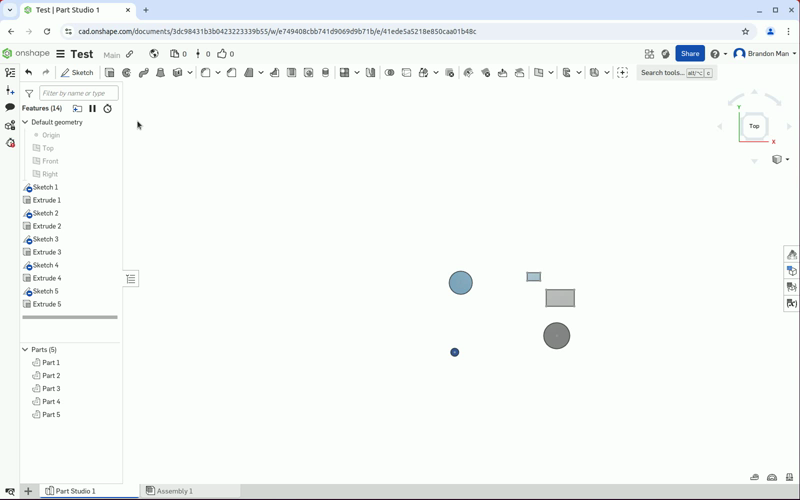
key(shift+7)
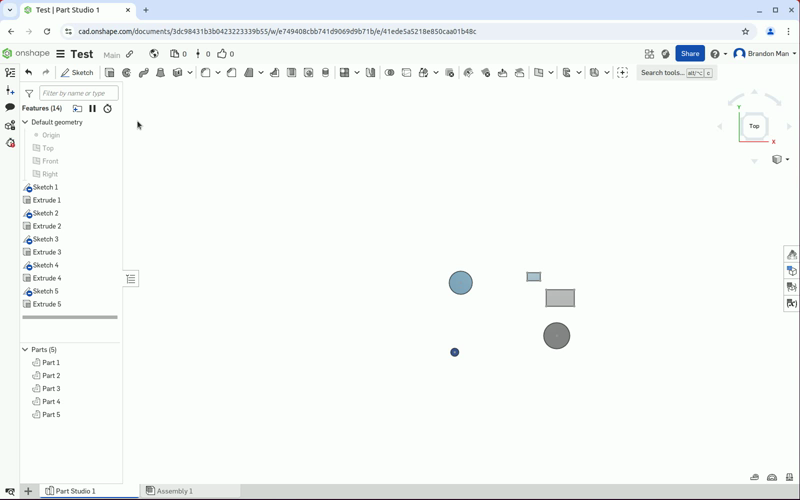
key(up, 3)
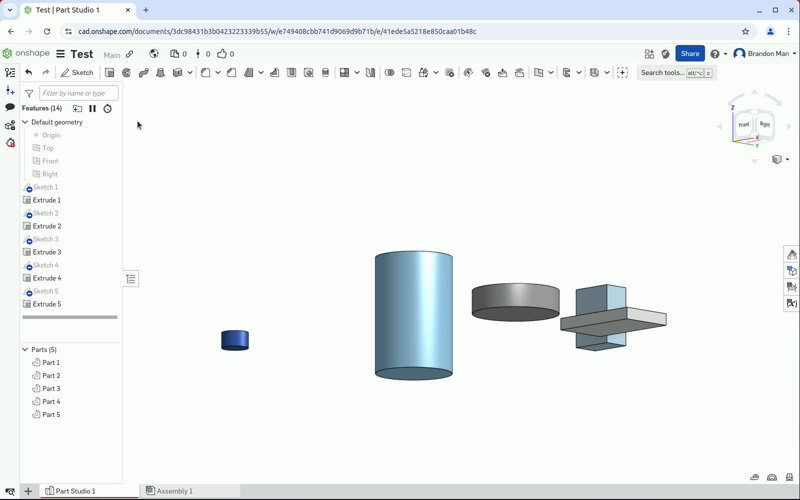
key(left, 3)
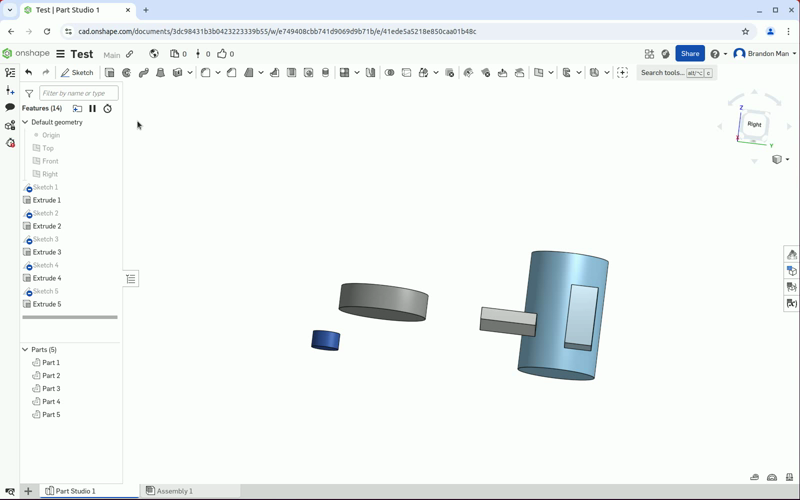
key(right, 3)
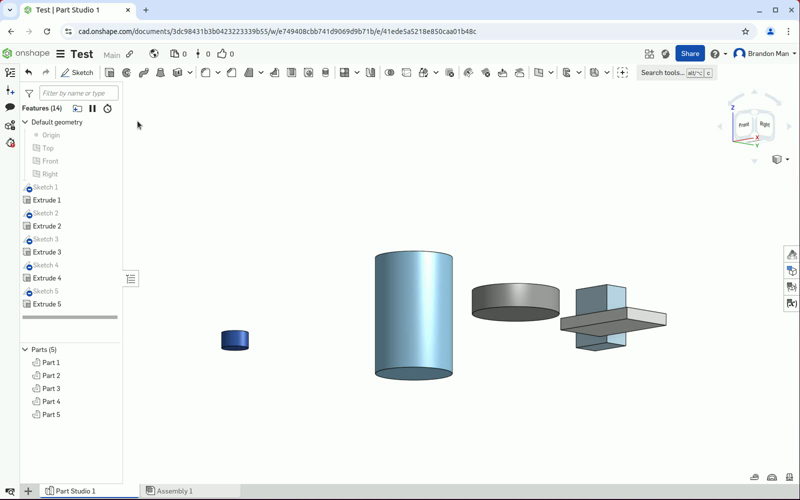
key(down, 3)
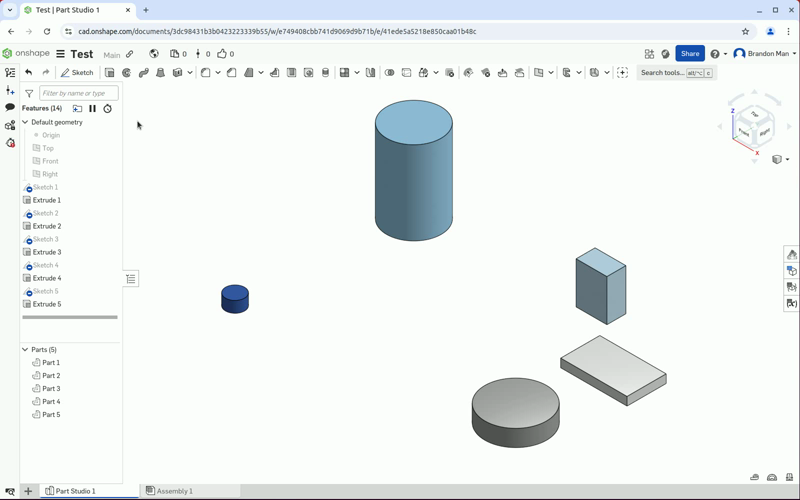
mouse_move(73, 189)
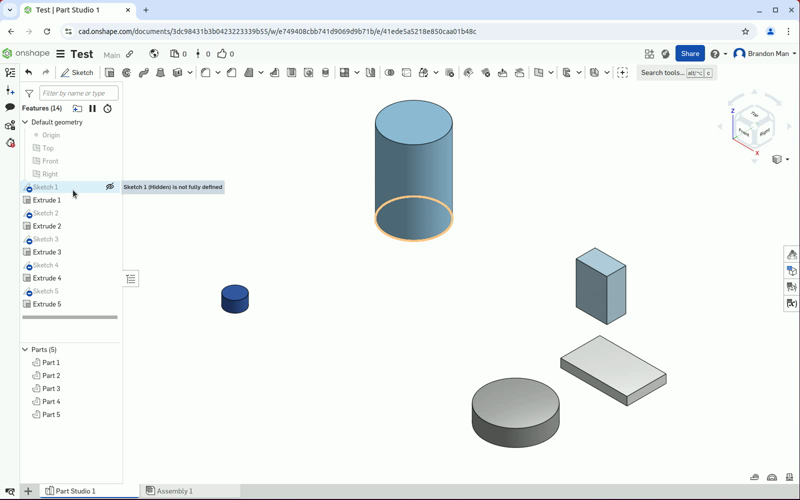
click(73, 189)